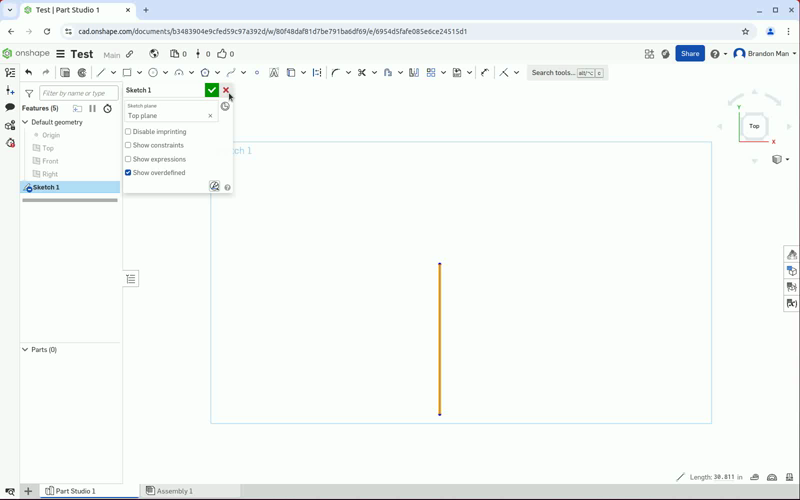
key(shift+h)
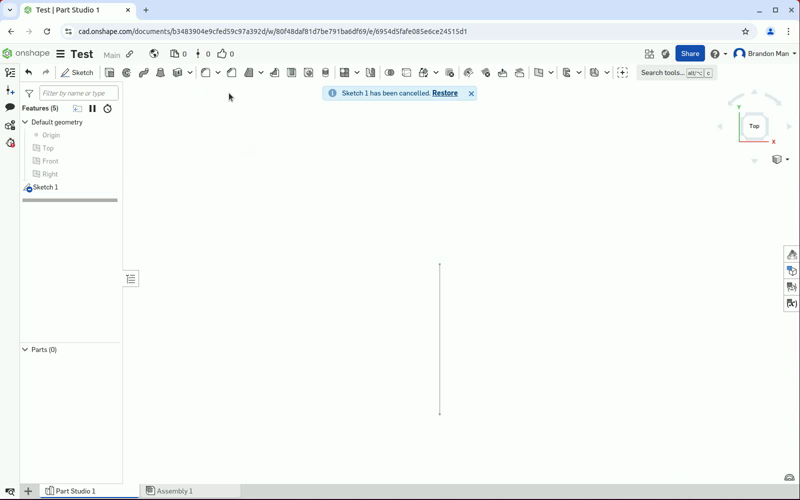
key(shift+s)
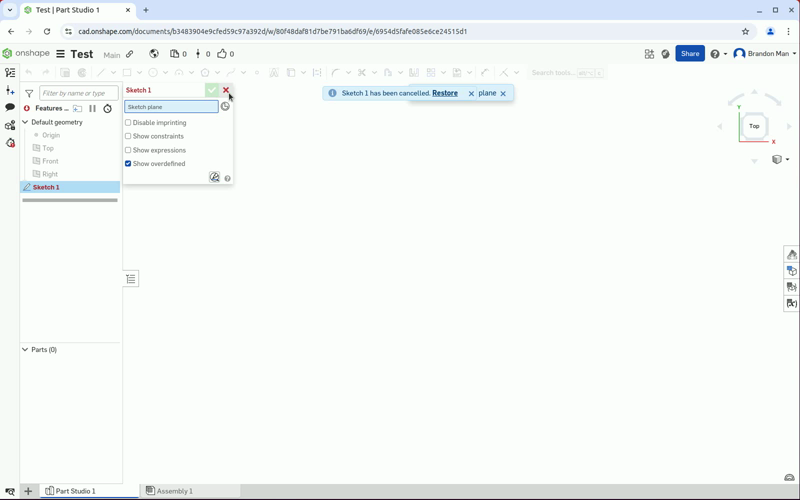
mouse_move(73, 150)
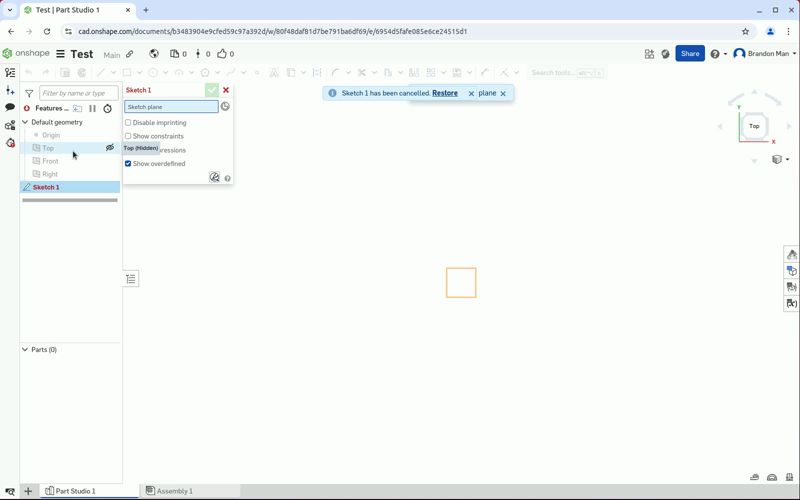
click(73, 150)
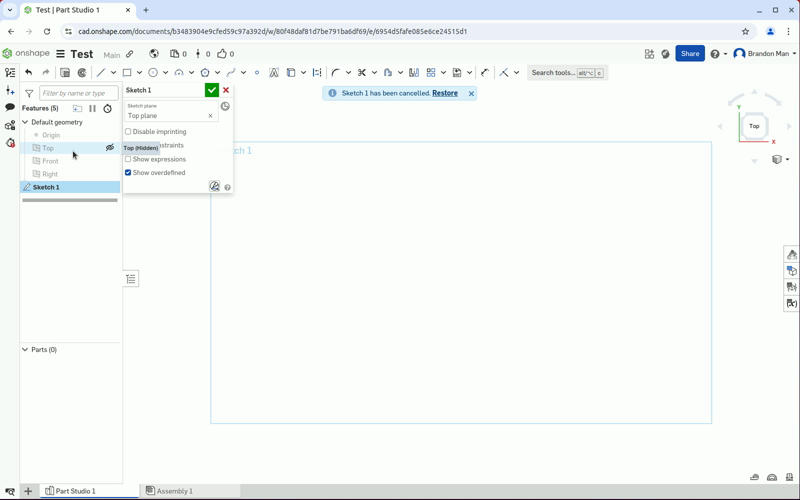
mouse_move(73, 352)
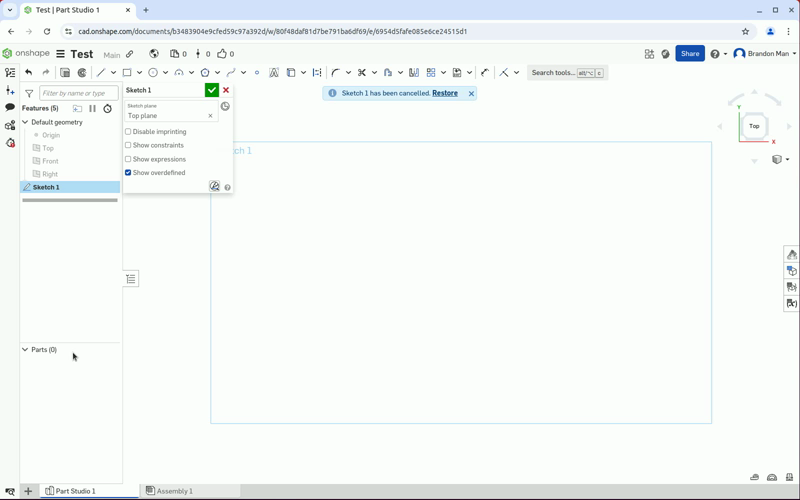
key(y)
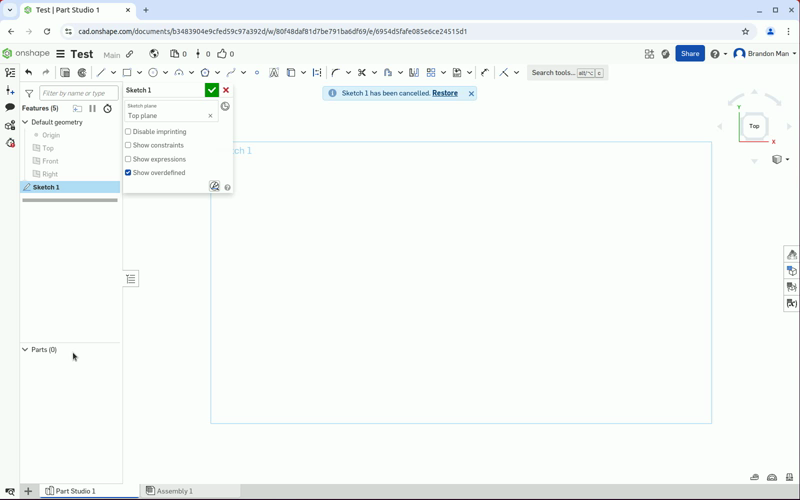
key(l)
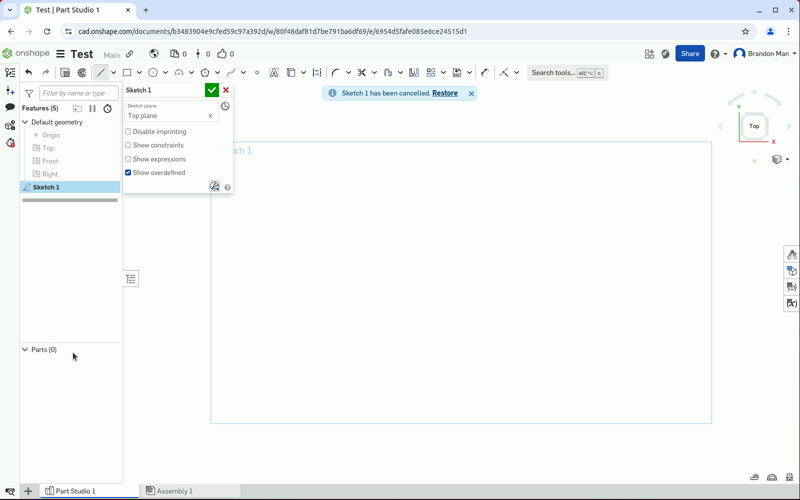
key_down(shift)
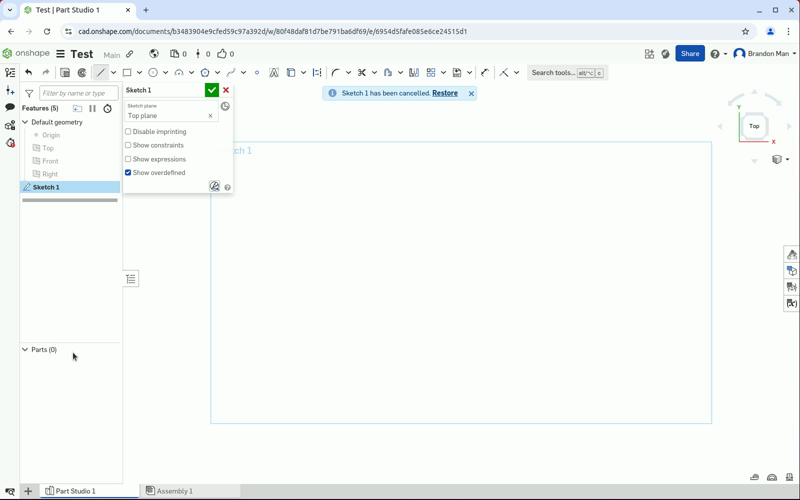
mouse_move(384, 254)
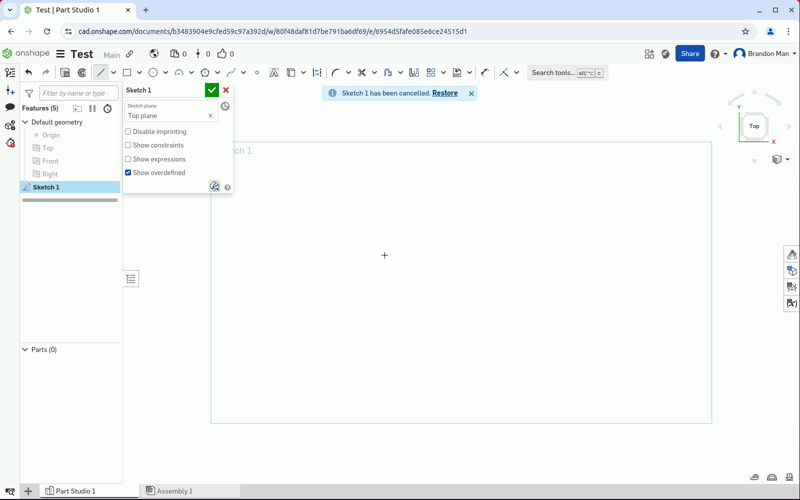
click(384, 254)
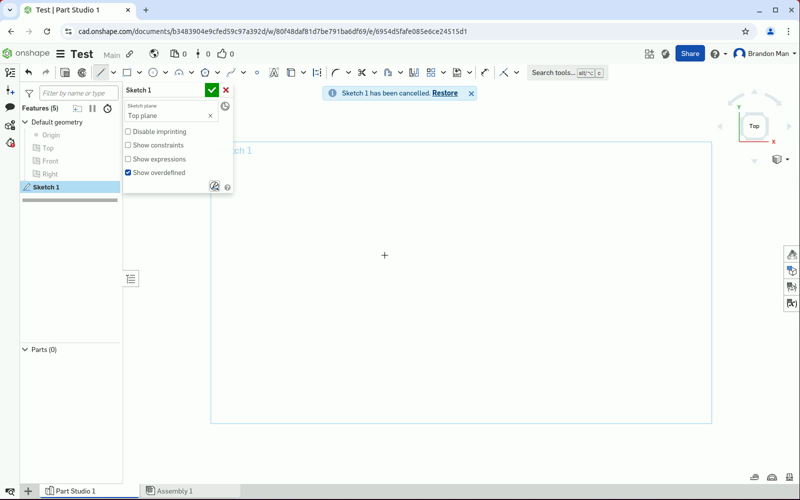
key_up(shift)
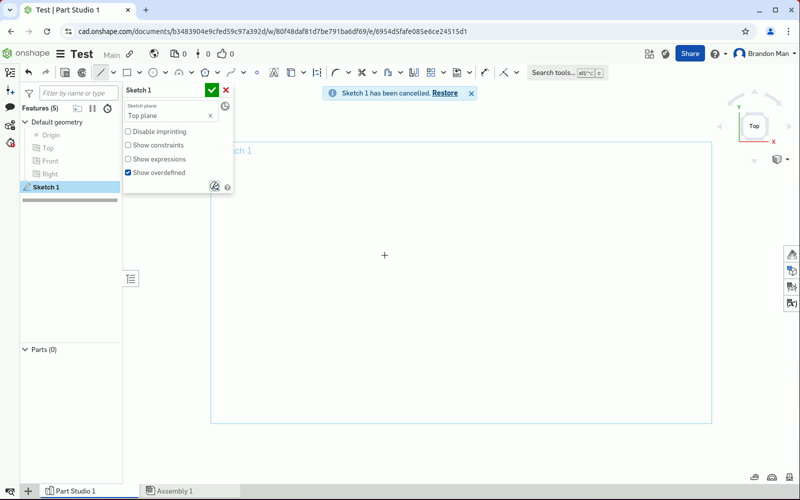
key_down(shift)
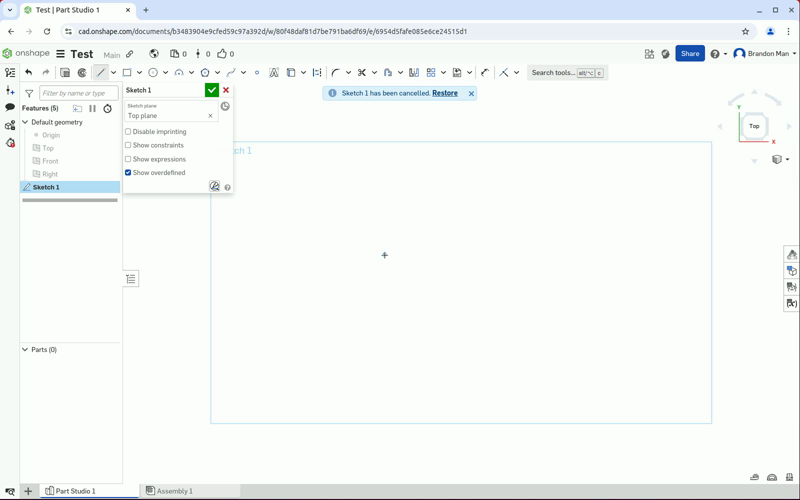
mouse_move(414, 254)
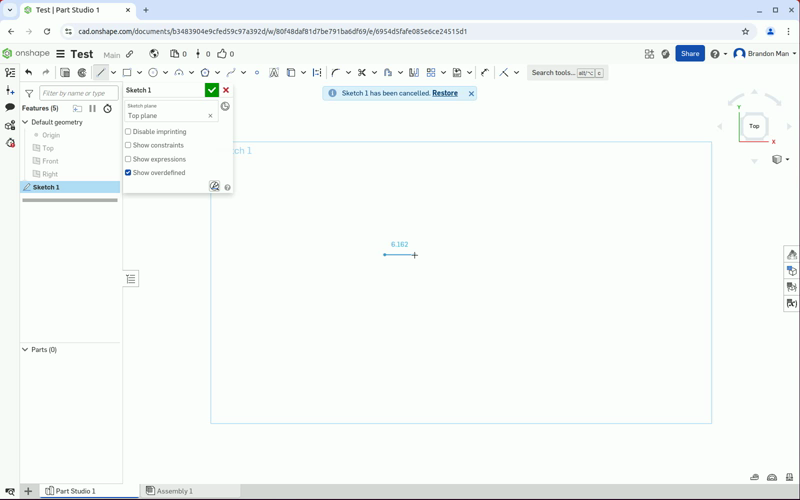
mouse_move(422, 254)
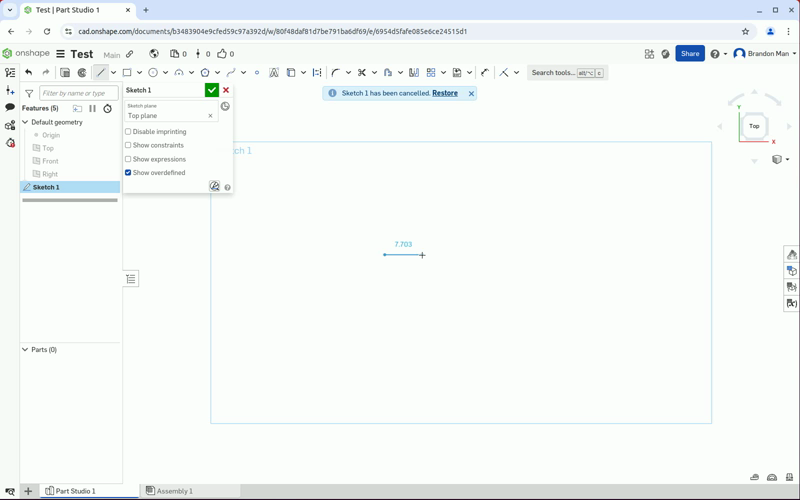
click(422, 254)
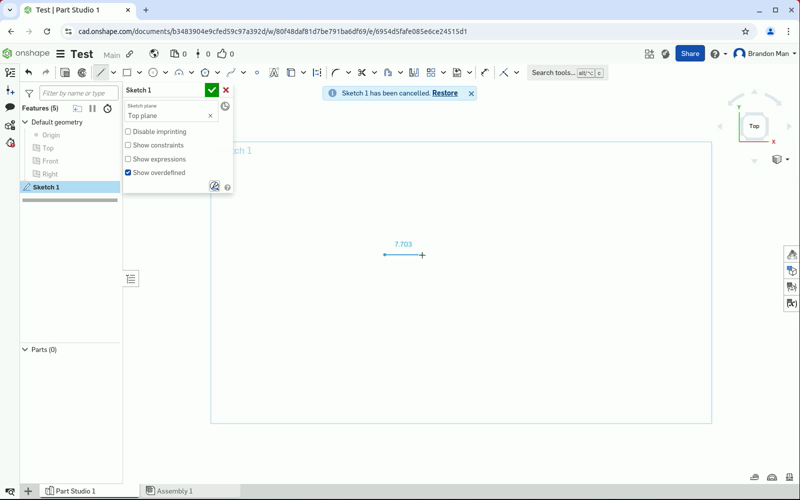
key_up(shift)
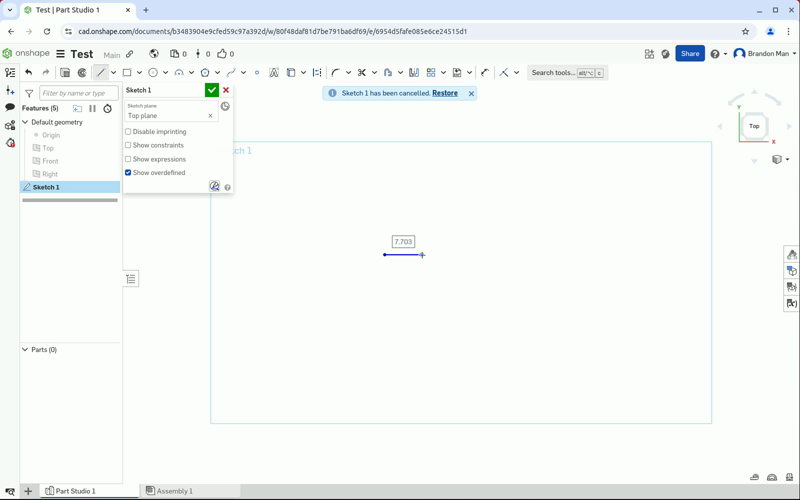
key(esc)
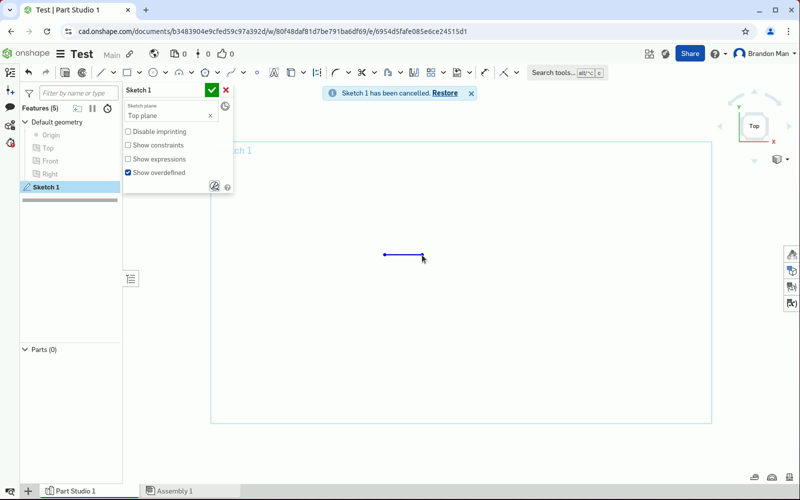
key(a)
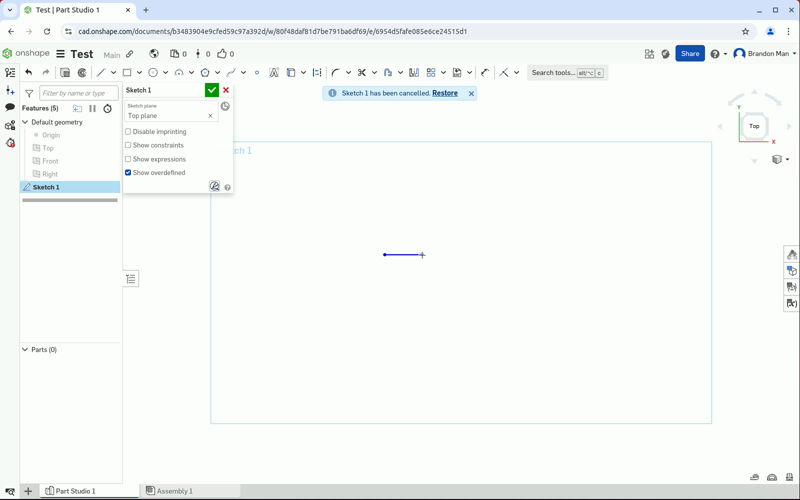
mouse_move(422, 254)
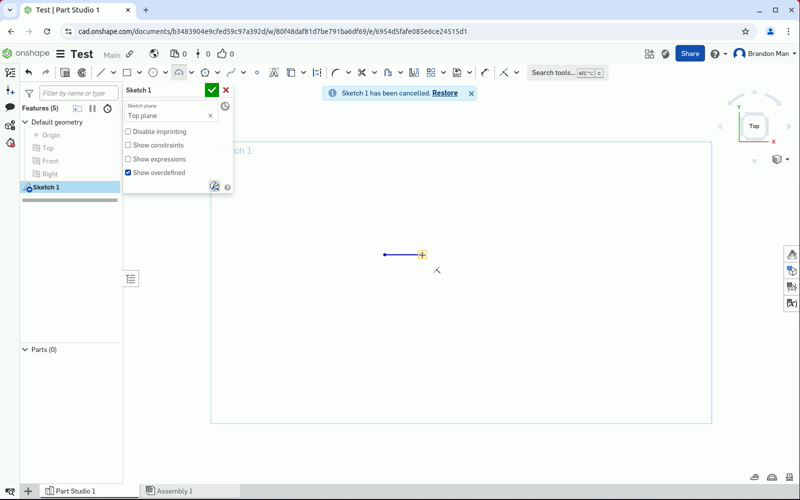
click(422, 254)
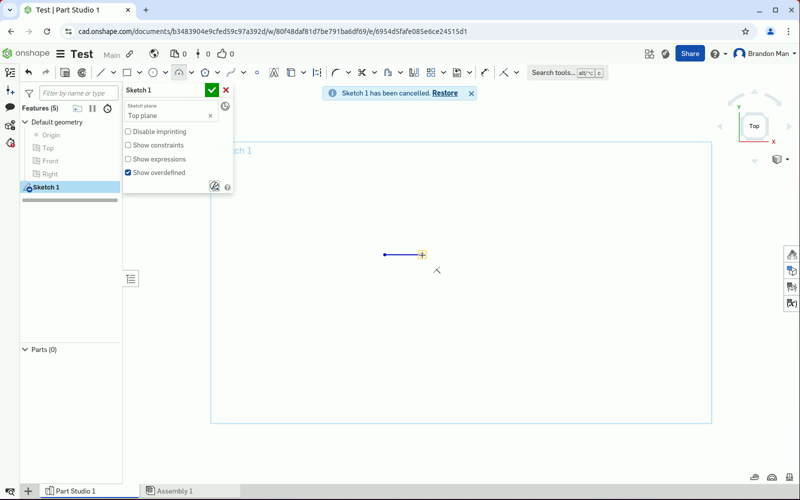
key_down(shift)
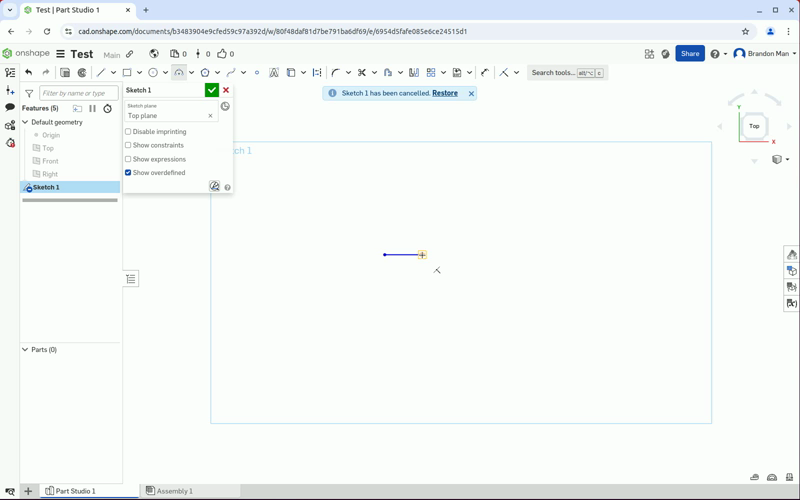
mouse_move(446, 250)
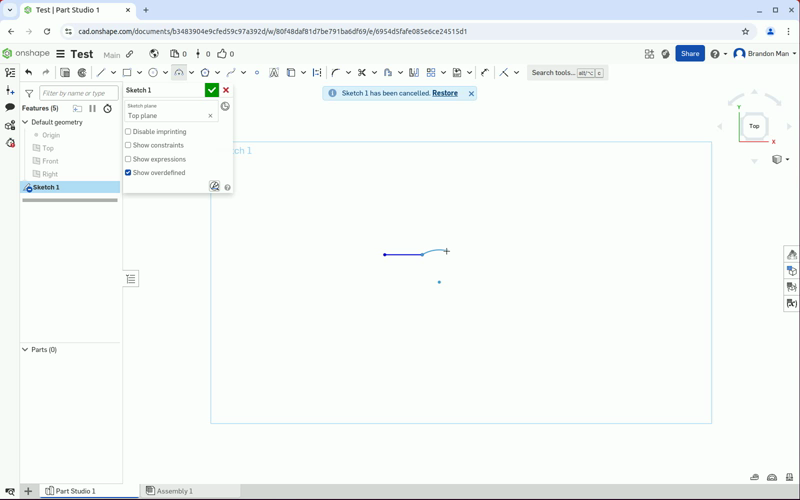
click(446, 250)
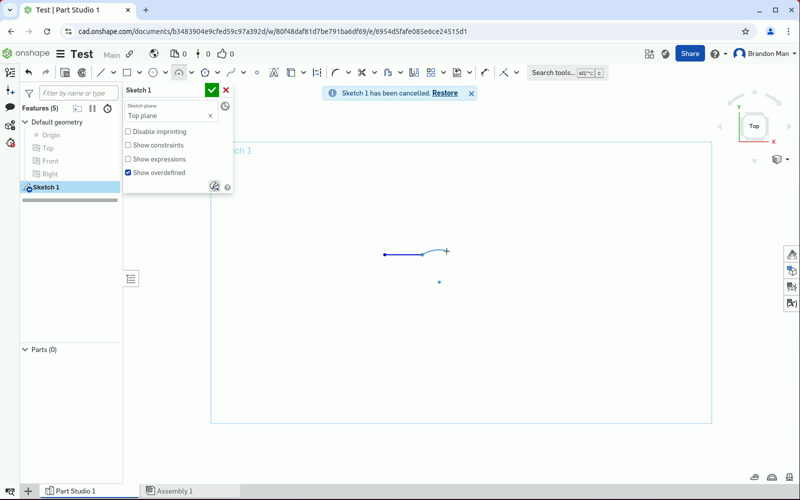
mouse_move(434, 252)
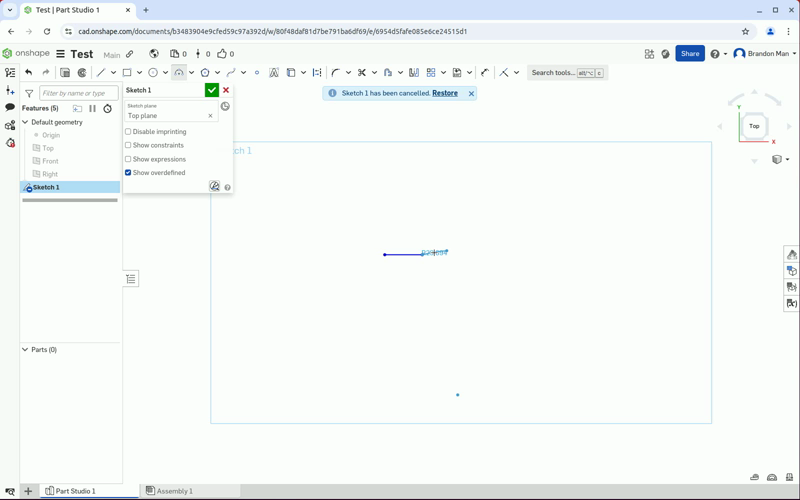
click(434, 252)
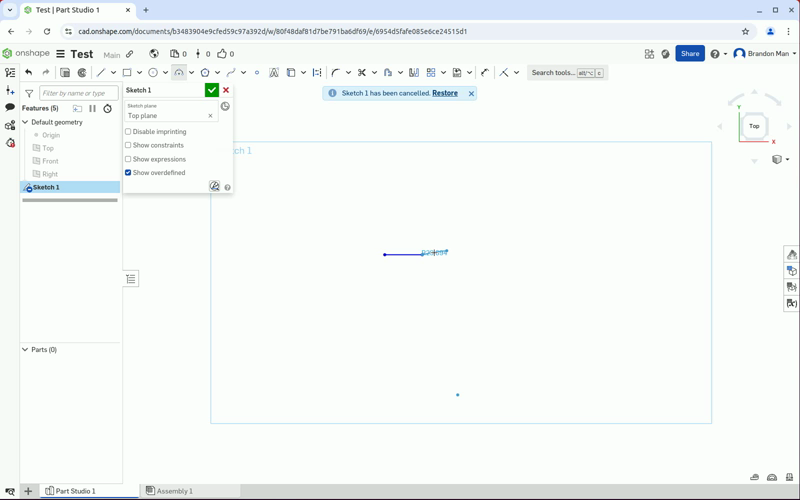
key_up(shift)
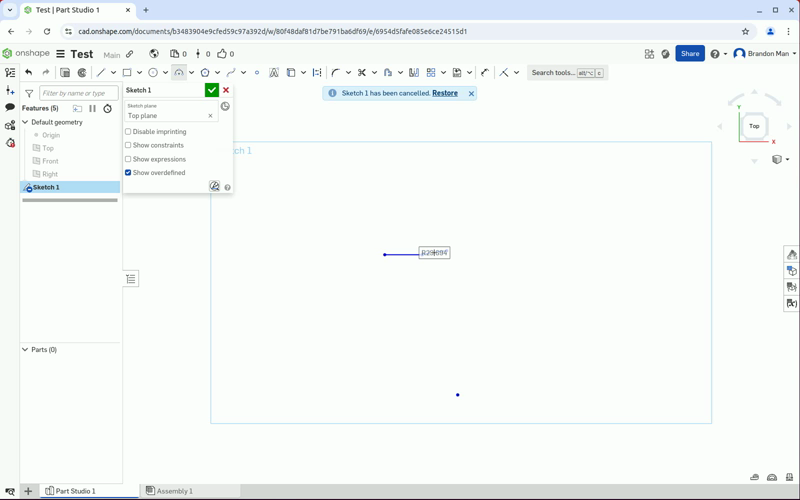
key(esc)
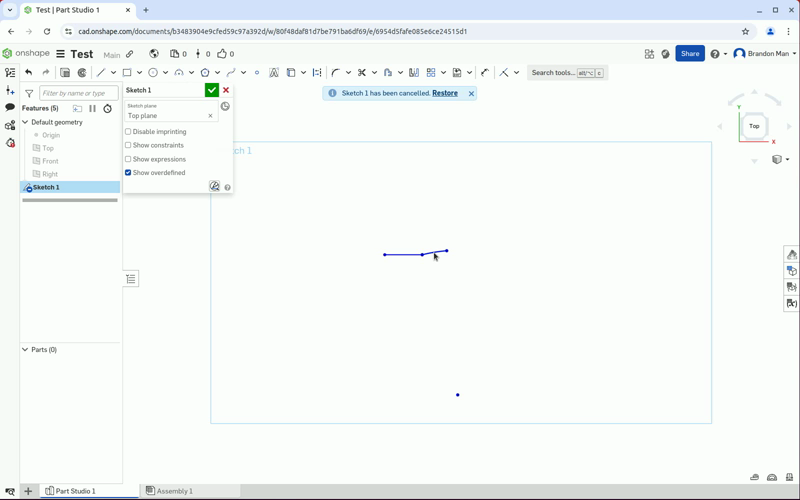
key(l)
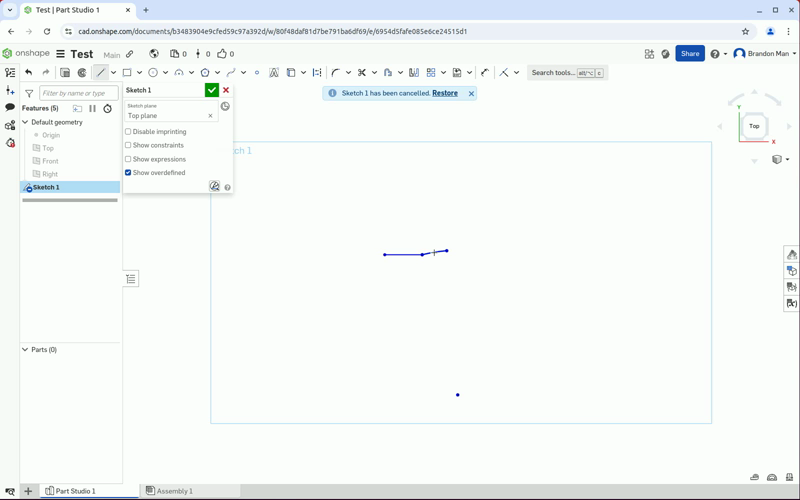
mouse_move(446, 250)
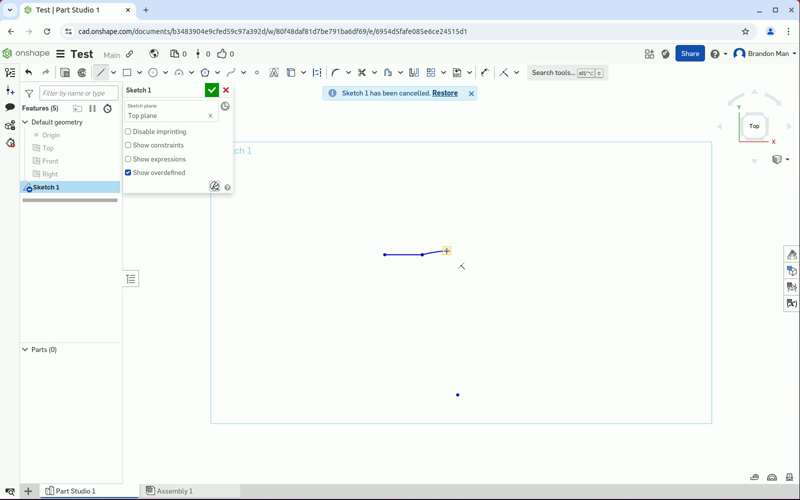
click(446, 250)
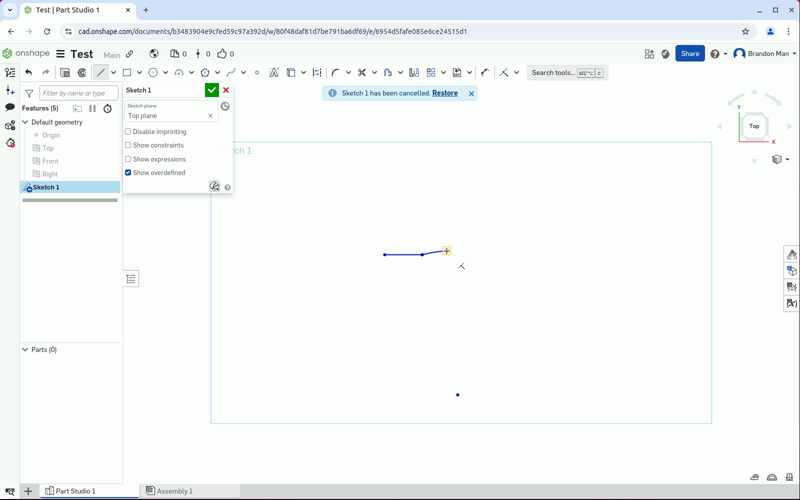
key_down(shift)
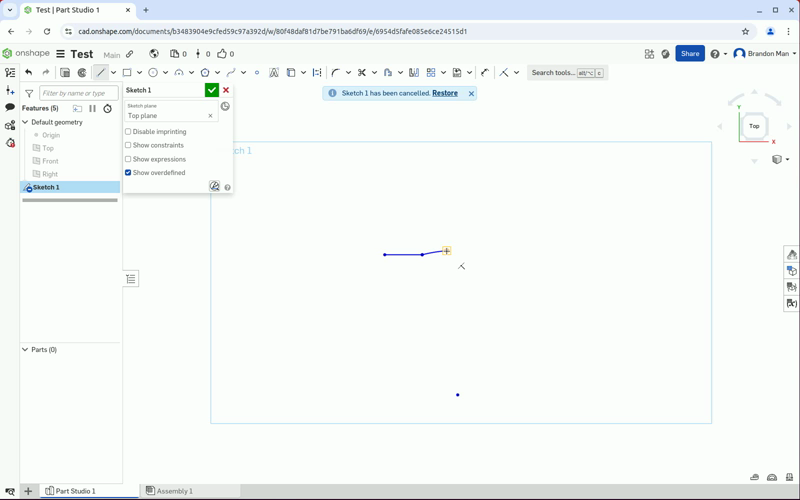
mouse_move(476, 250)
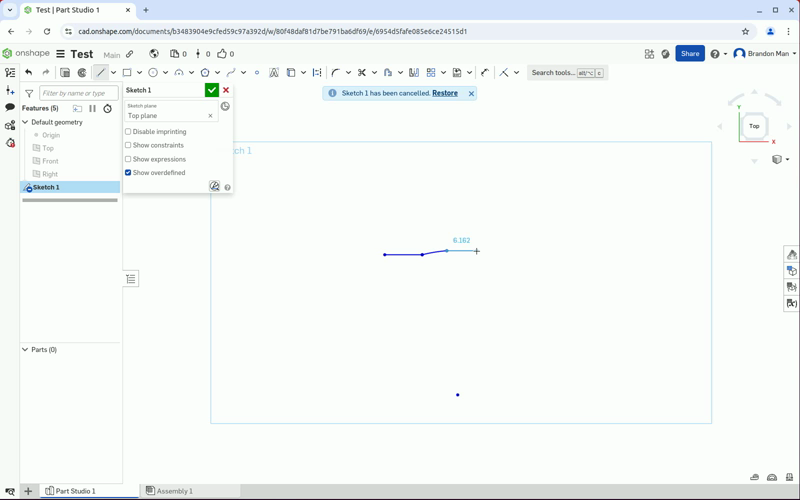
mouse_move(474, 250)
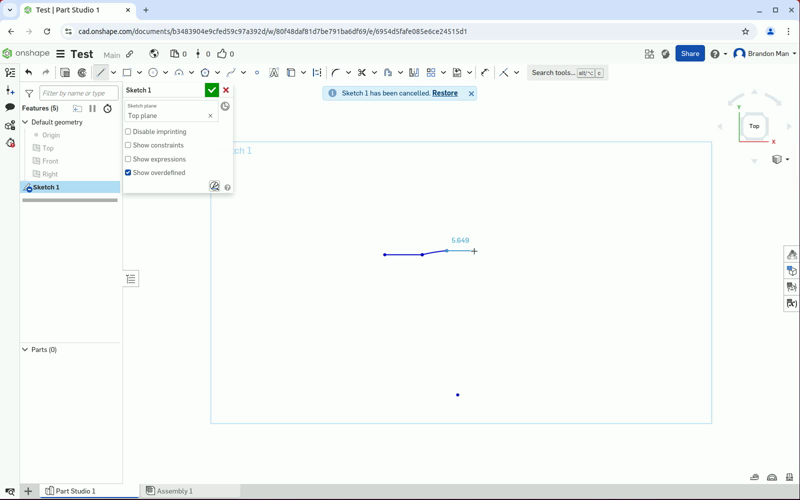
click(474, 250)
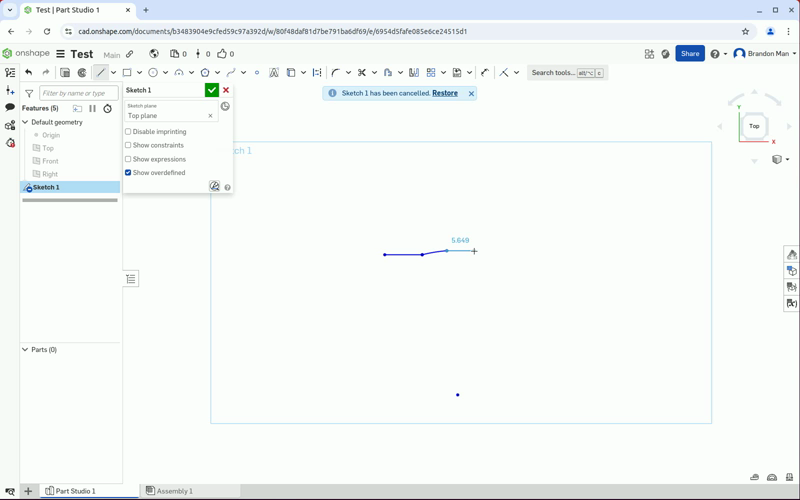
key_up(shift)
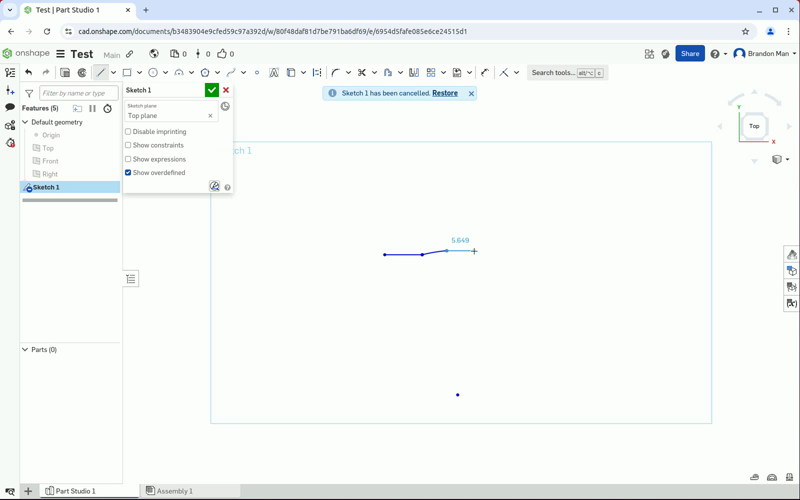
key_down(shift)
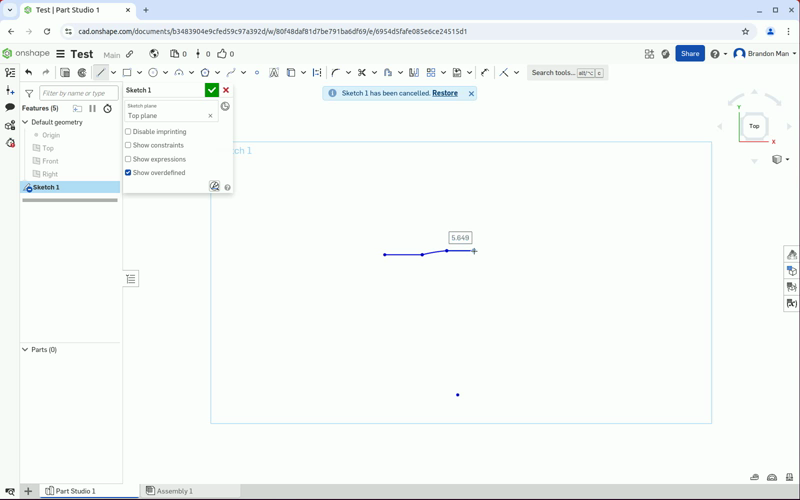
mouse_move(504, 250)
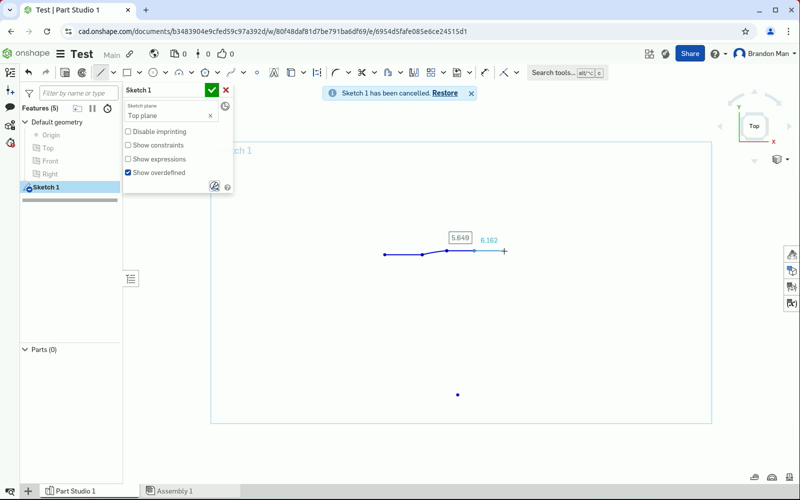
mouse_move(474, 235)
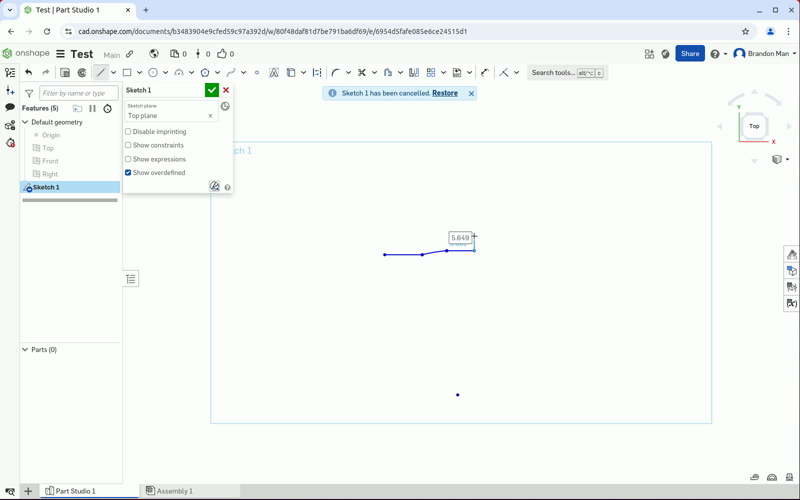
click(474, 235)
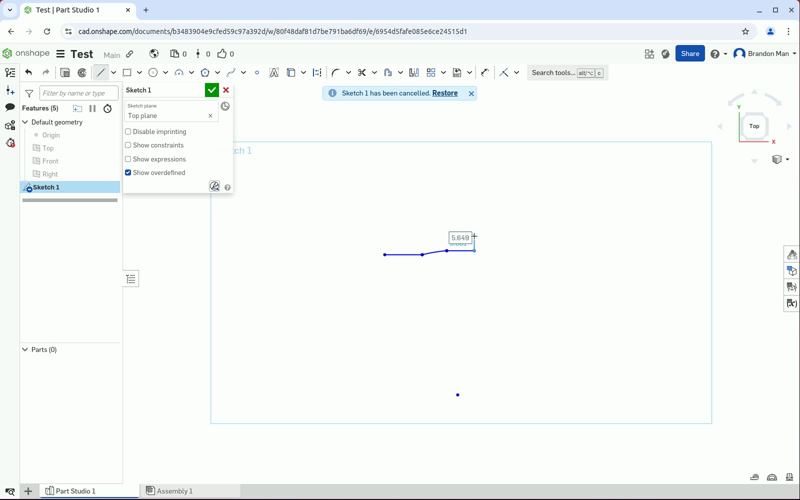
key_up(shift)
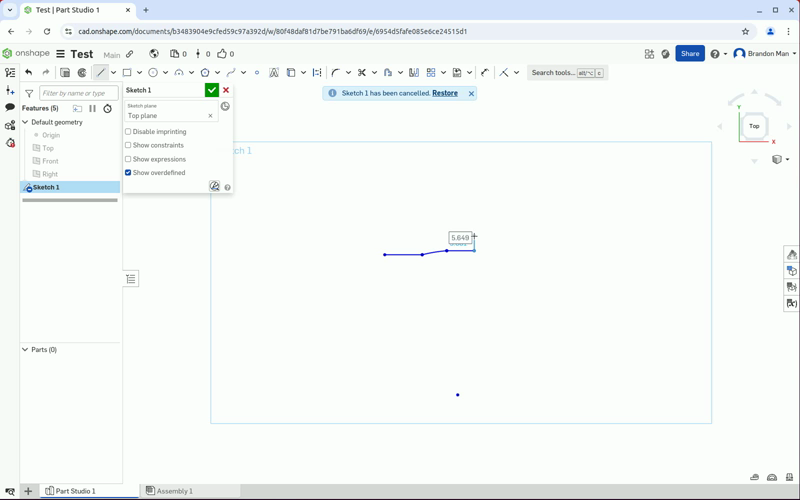
key_down(shift)
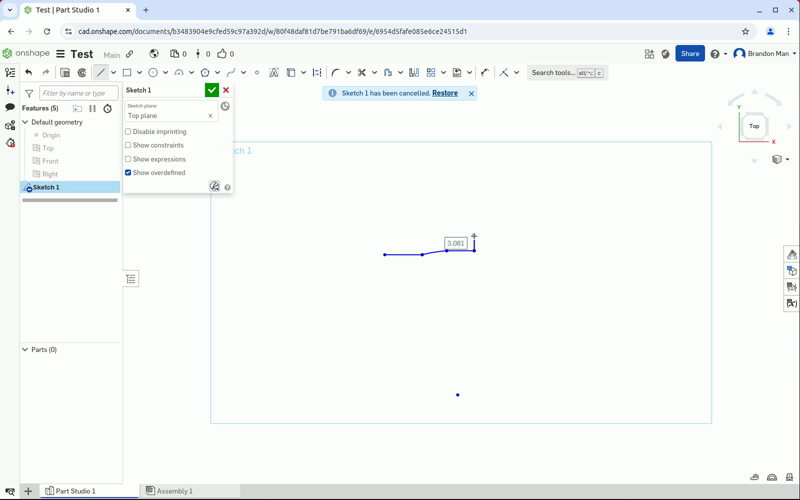
mouse_move(504, 235)
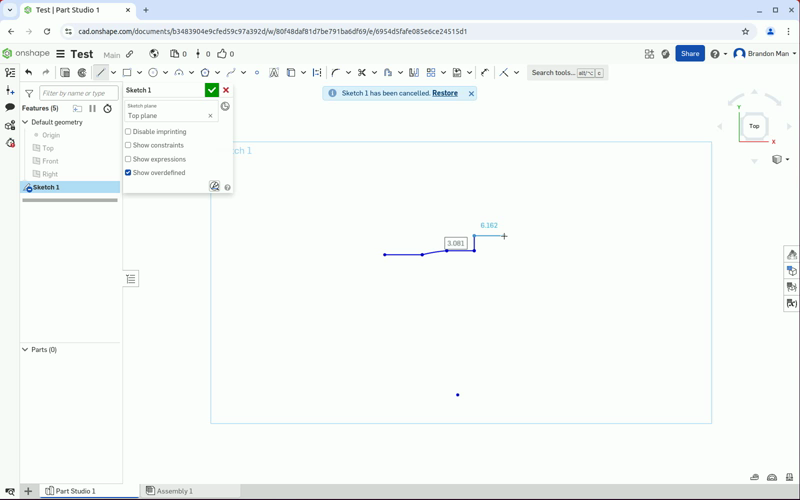
mouse_move(446, 235)
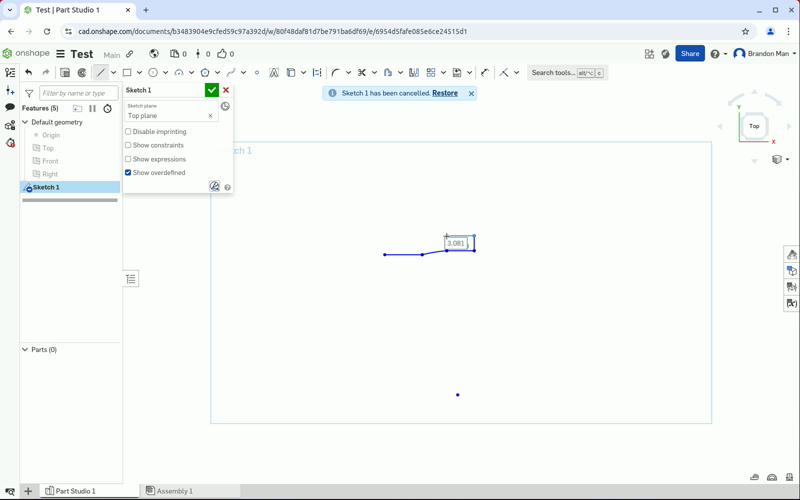
click(446, 235)
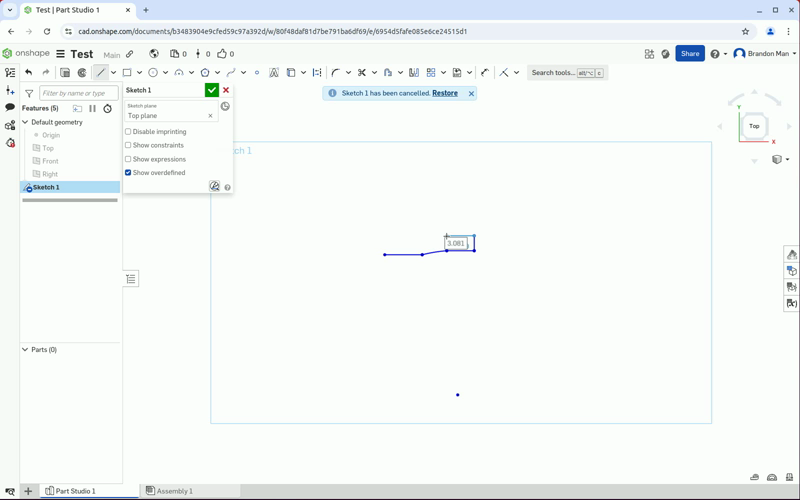
key_up(shift)
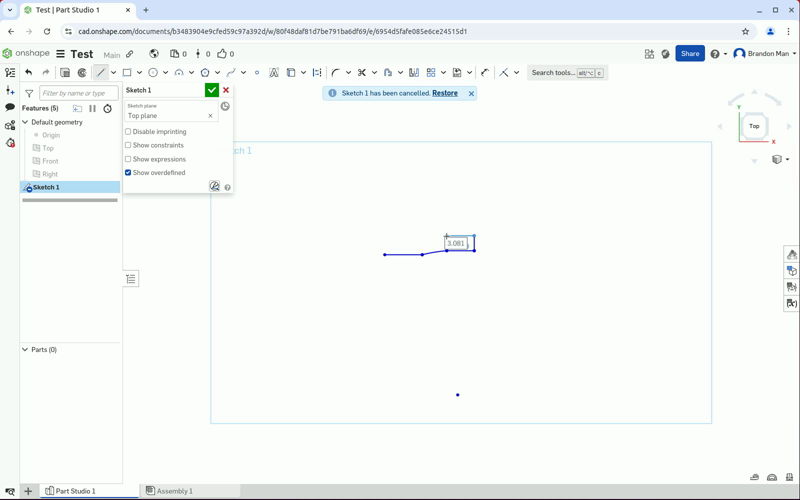
key(esc)
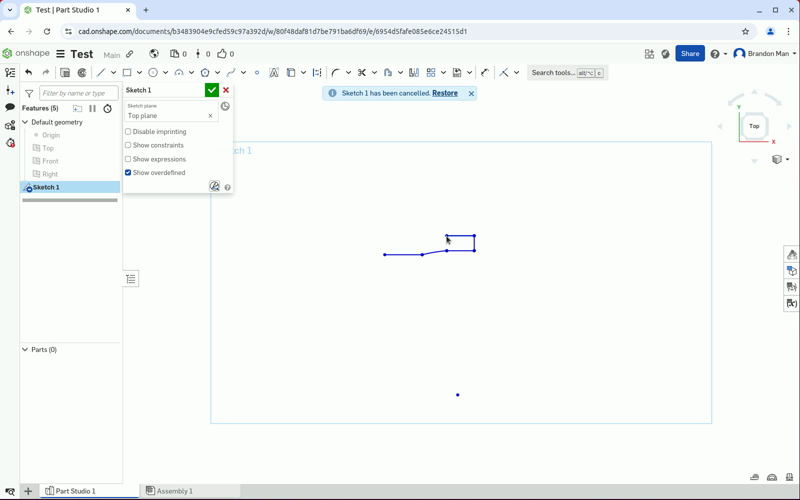
key(a)
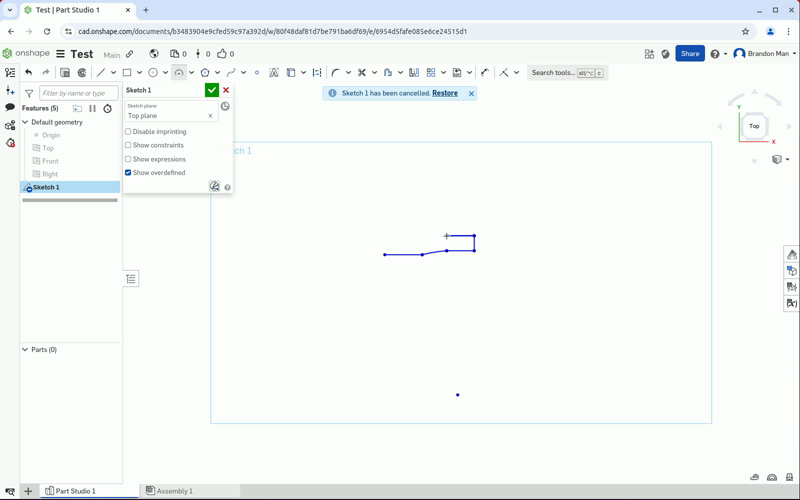
mouse_move(446, 235)
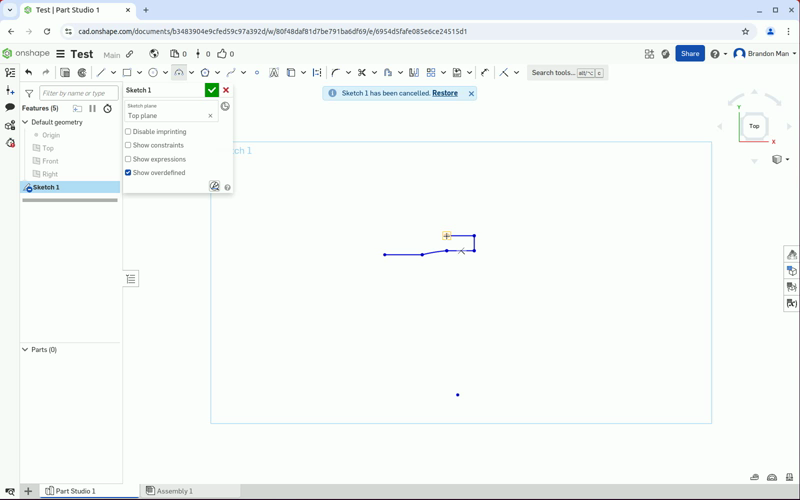
click(446, 235)
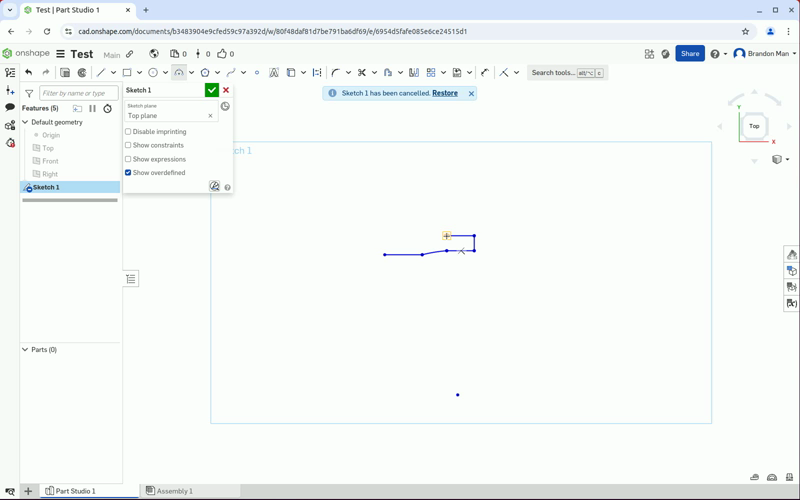
key_down(shift)
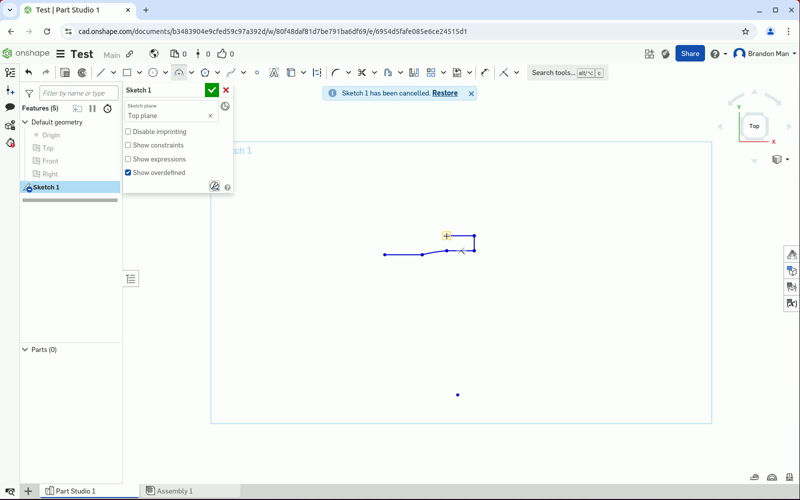
mouse_move(422, 233)
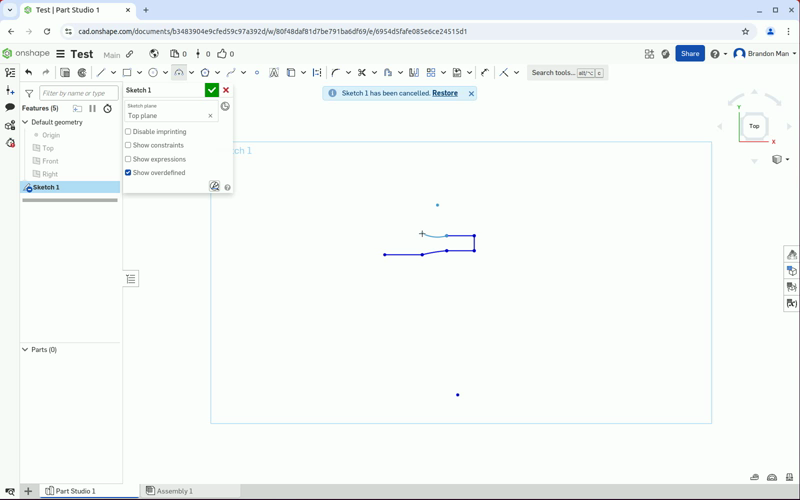
click(422, 233)
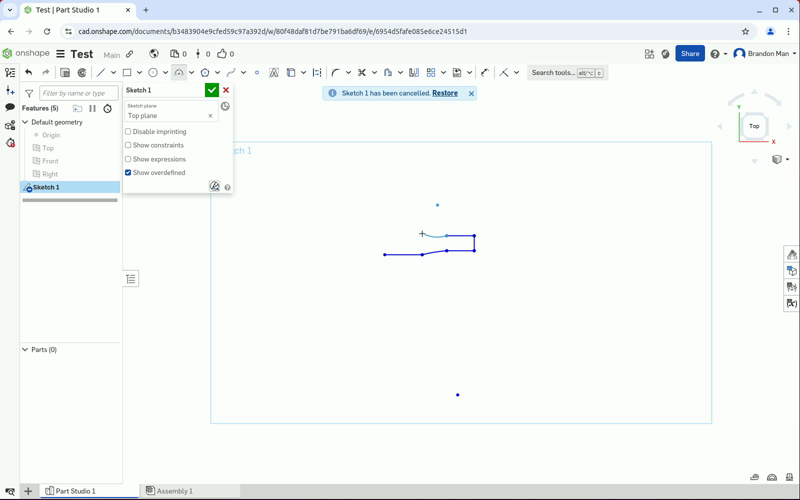
mouse_move(434, 235)
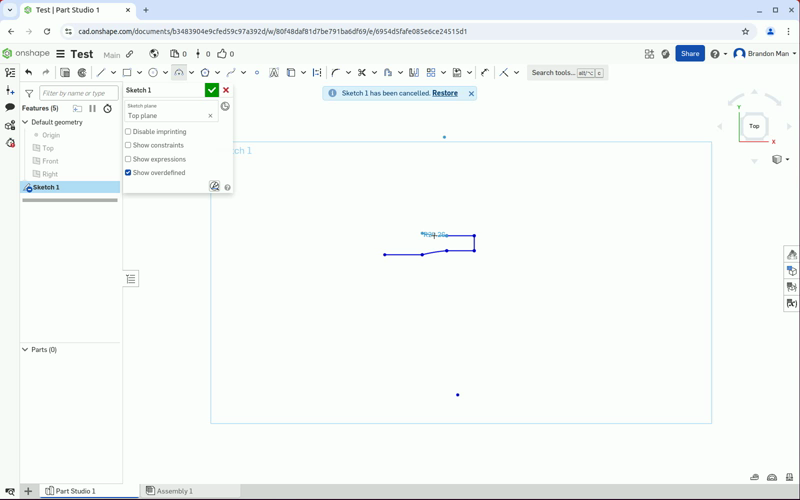
click(434, 235)
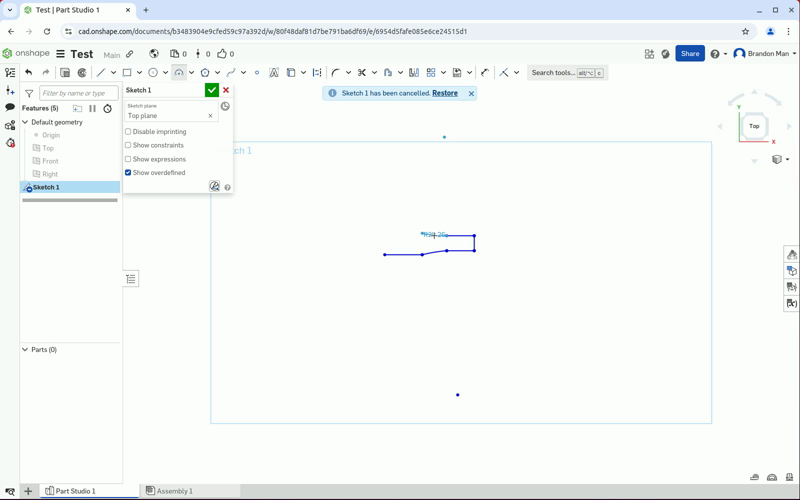
key_up(shift)
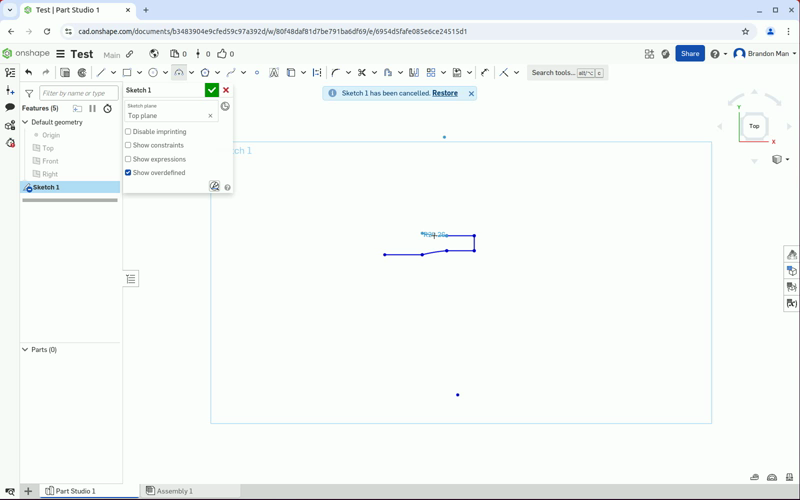
key(esc)
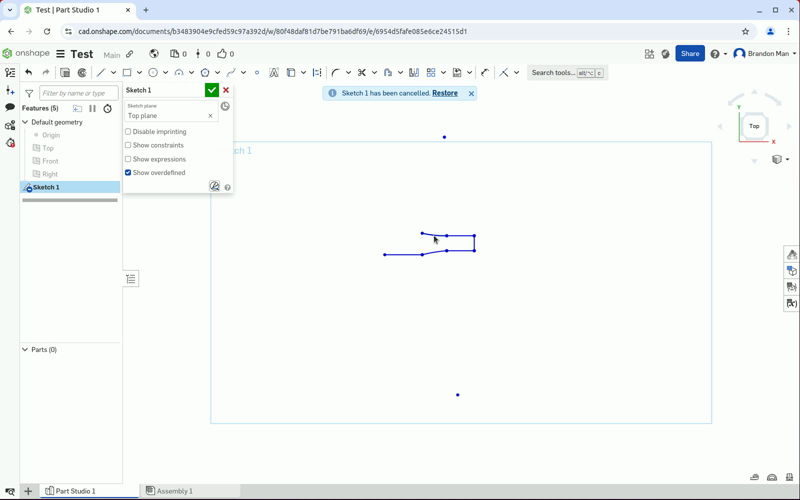
key(l)
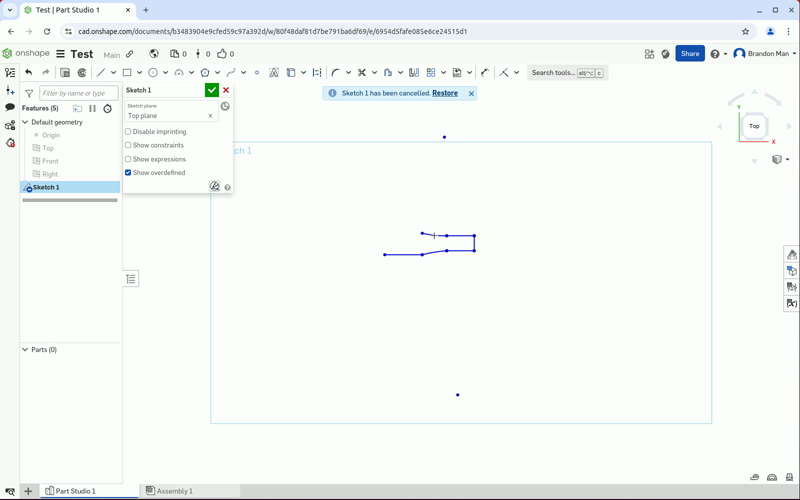
mouse_move(422, 233)
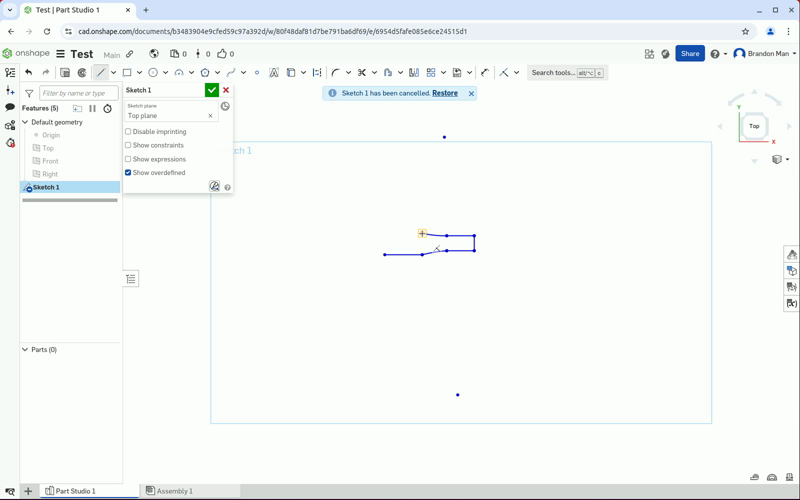
click(422, 233)
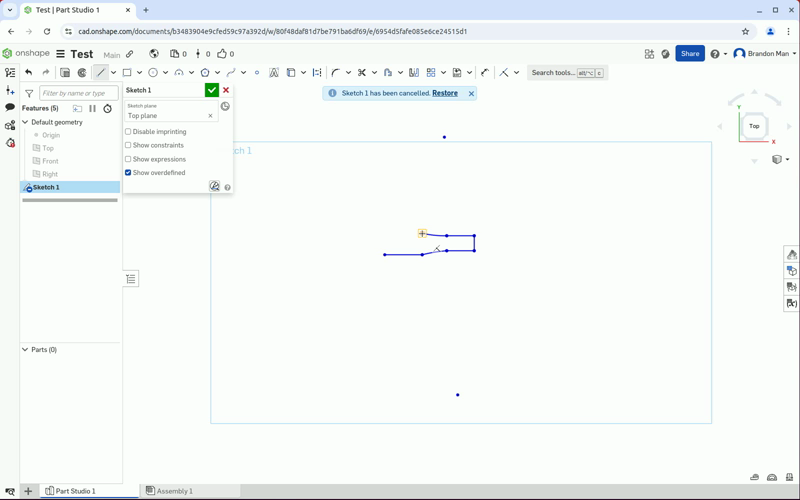
key_down(shift)
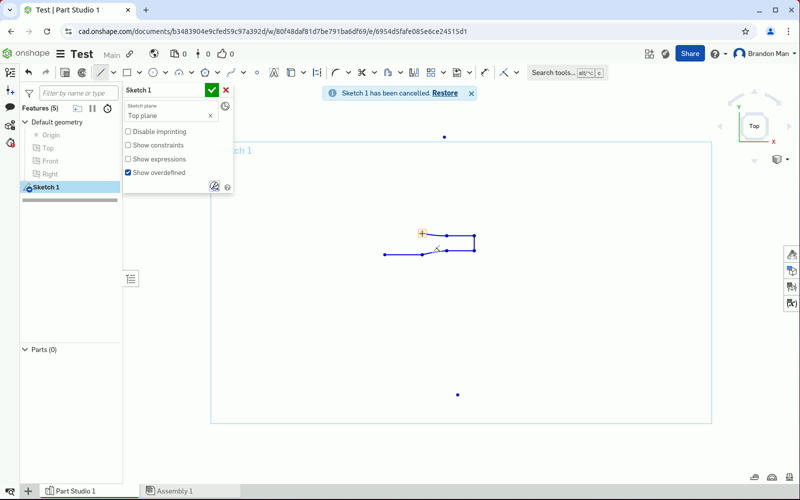
mouse_move(452, 233)
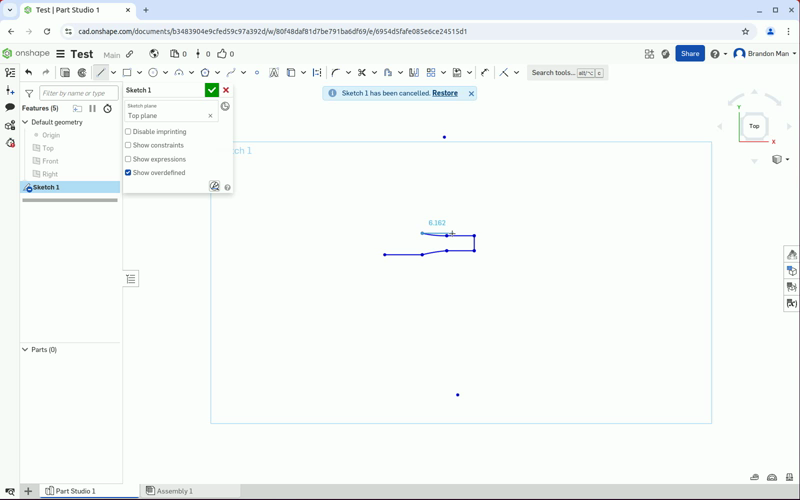
mouse_move(384, 233)
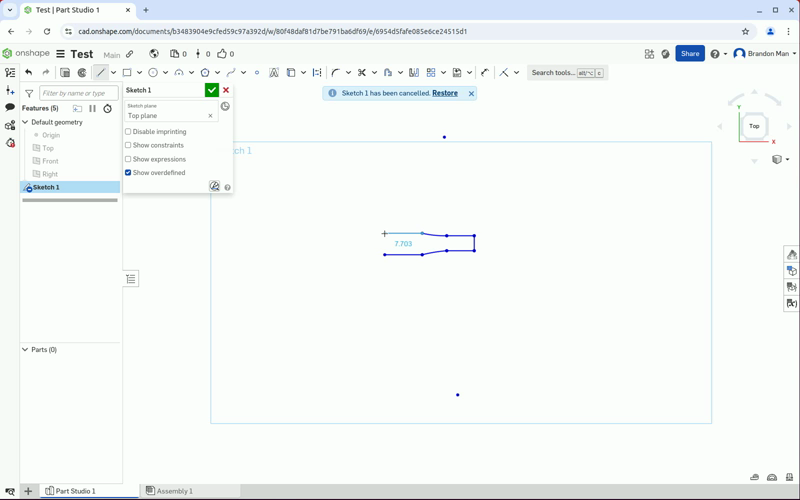
click(384, 233)
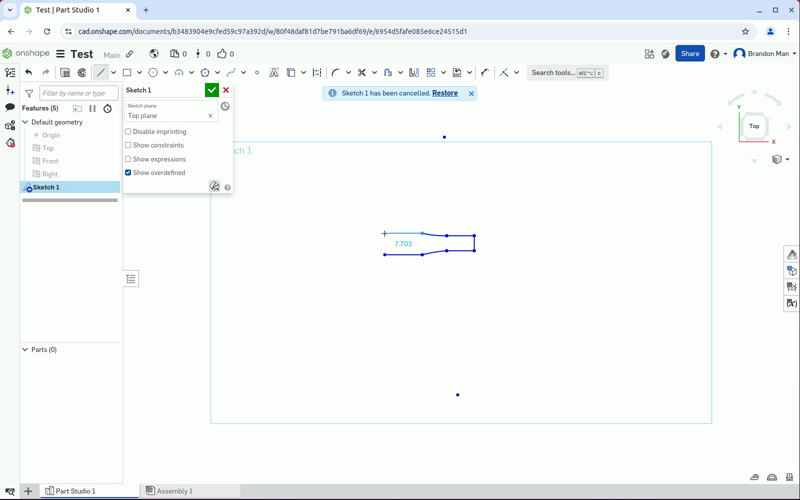
key_up(shift)
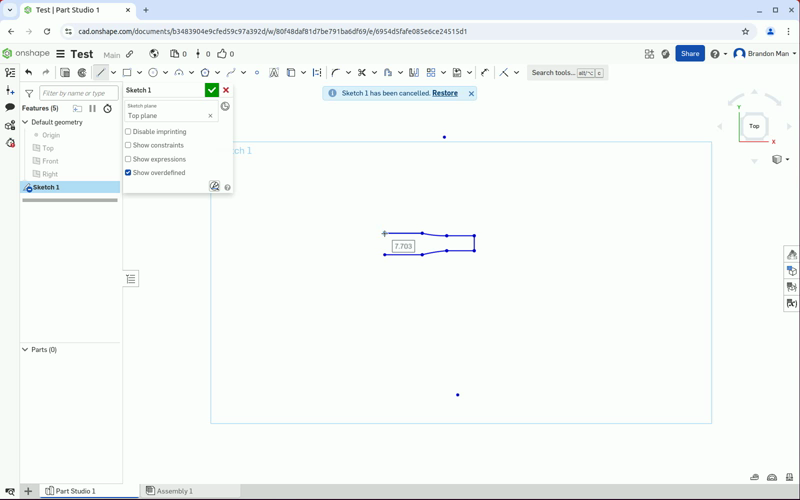
mouse_move(414, 233)
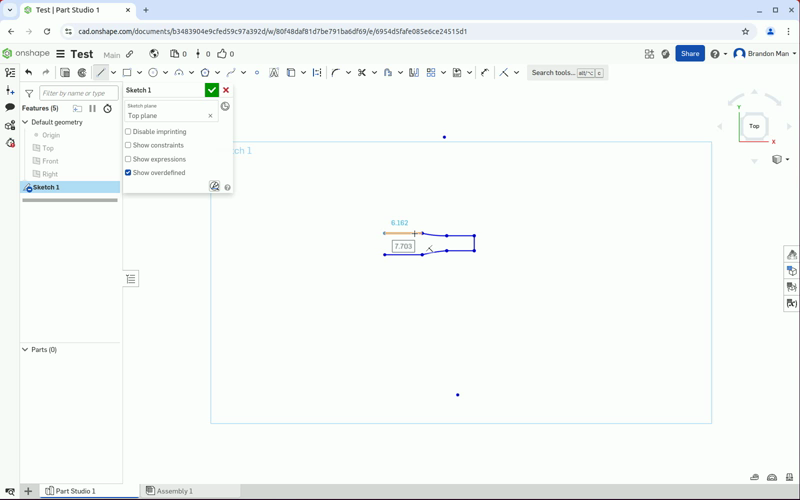
key_down(shift)
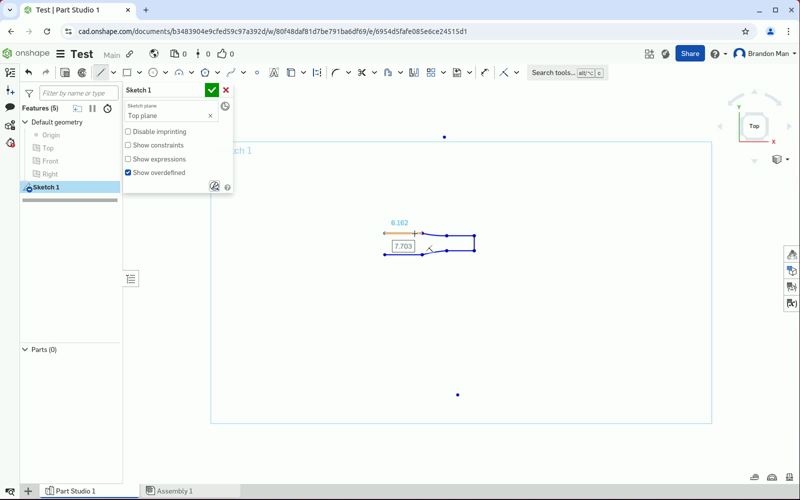
mouse_move(384, 254)
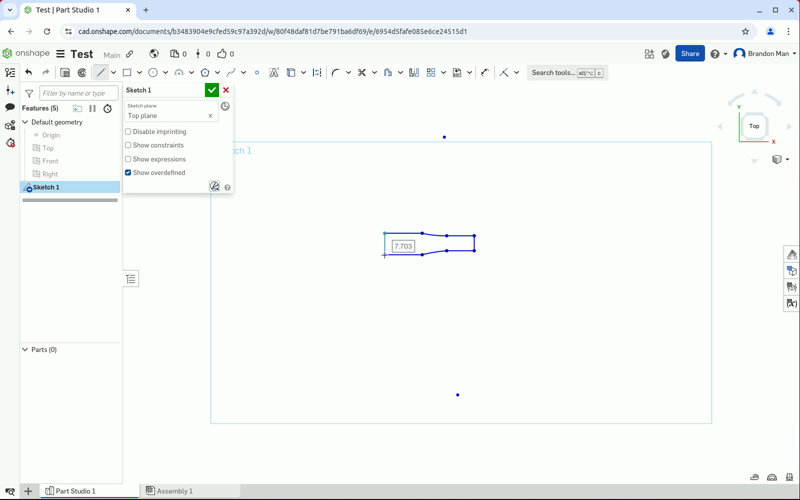
key_up(shift)
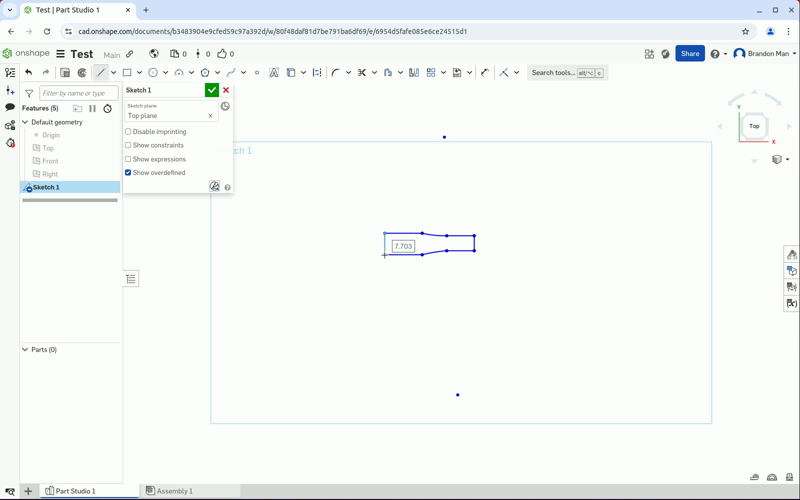
click(384, 254)
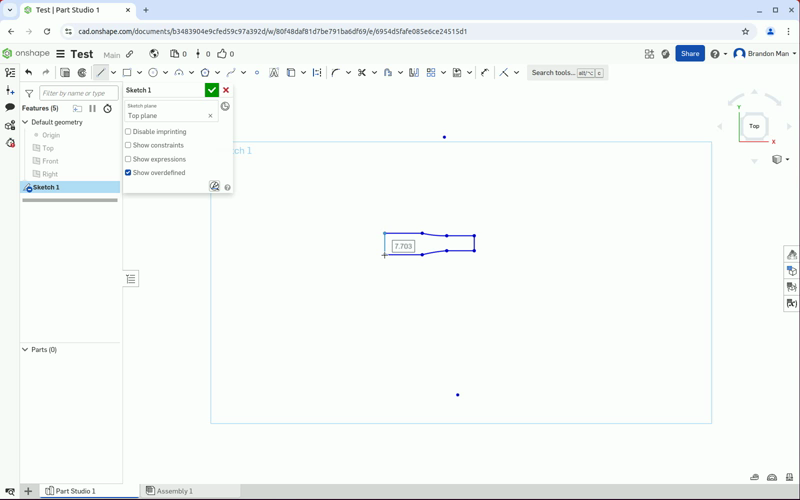
key(esc)
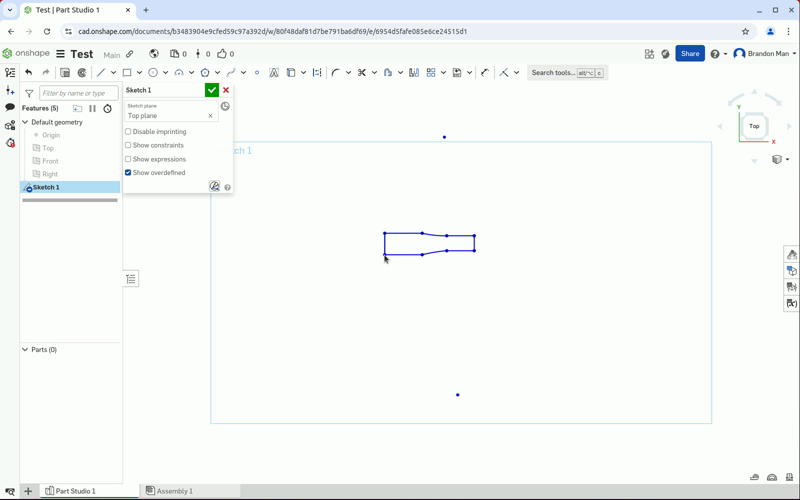
mouse_move(468, 245)
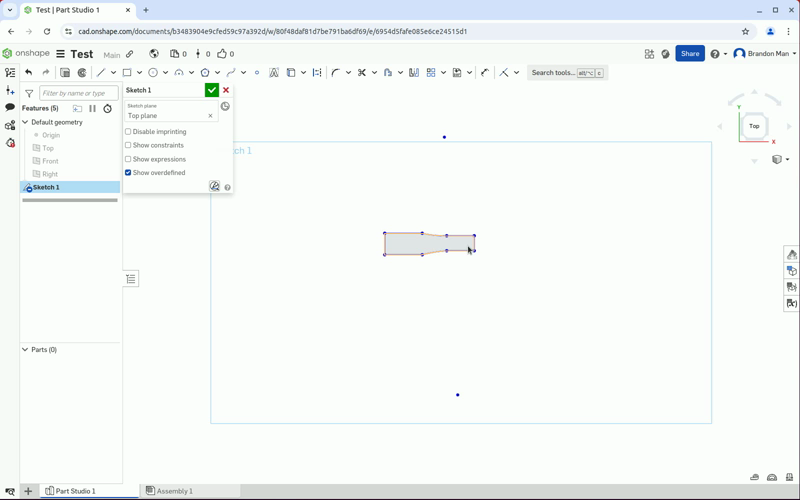
scroll(6)
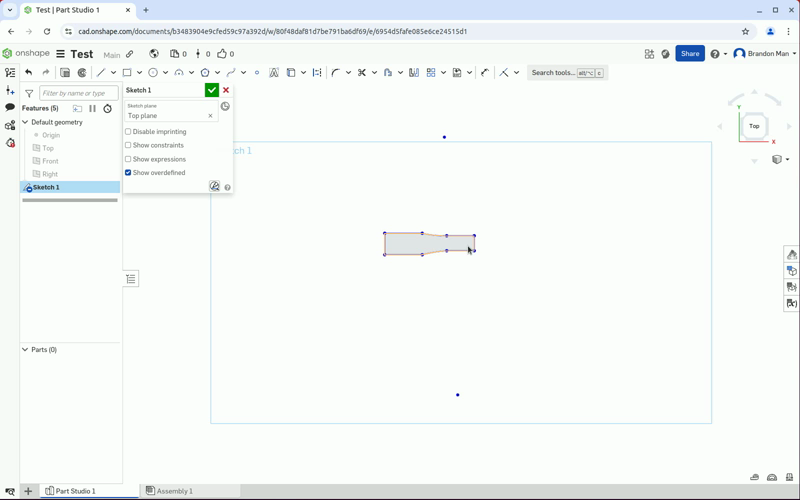
scroll(6)
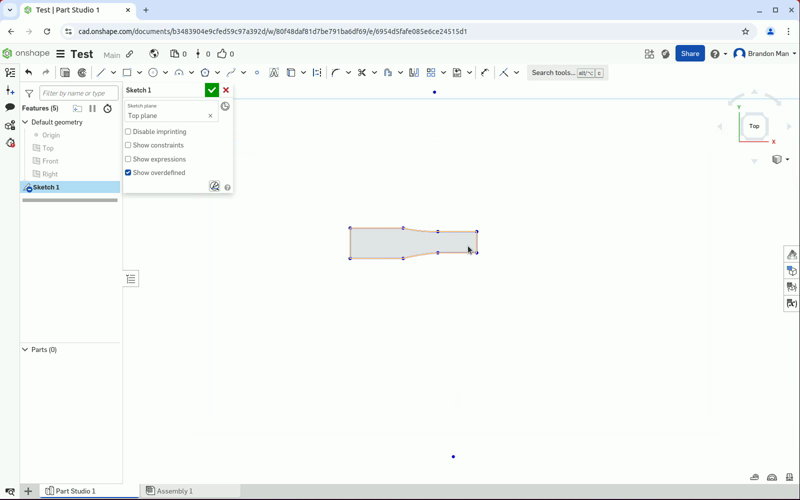
scroll(6)
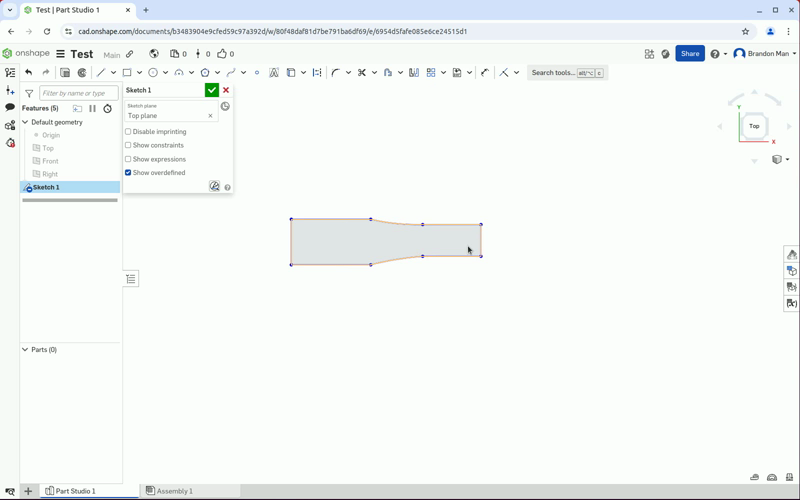
scroll(6)
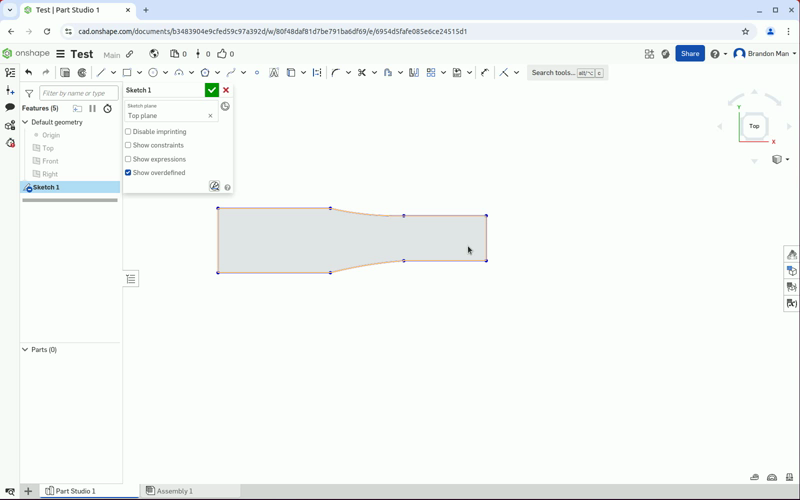
scroll(6)
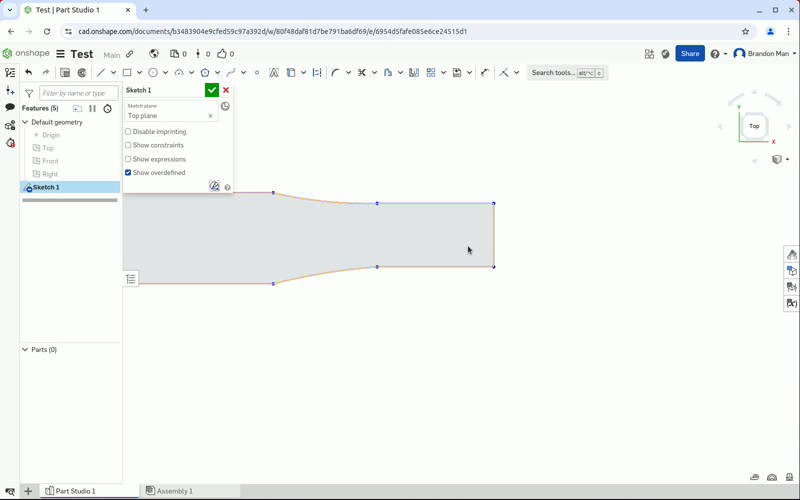
scroll(6)
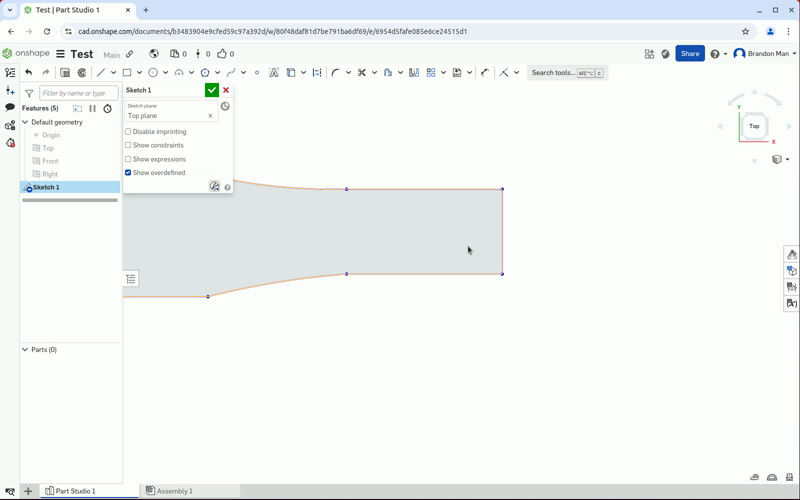
scroll(6)
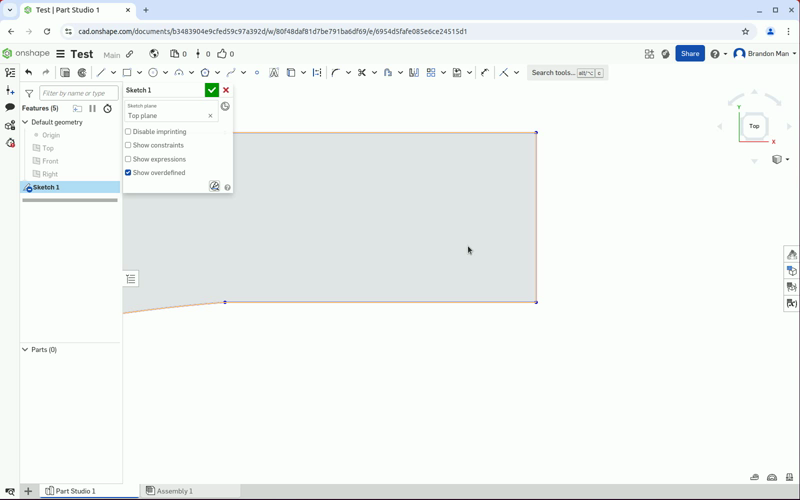
click(468, 245)
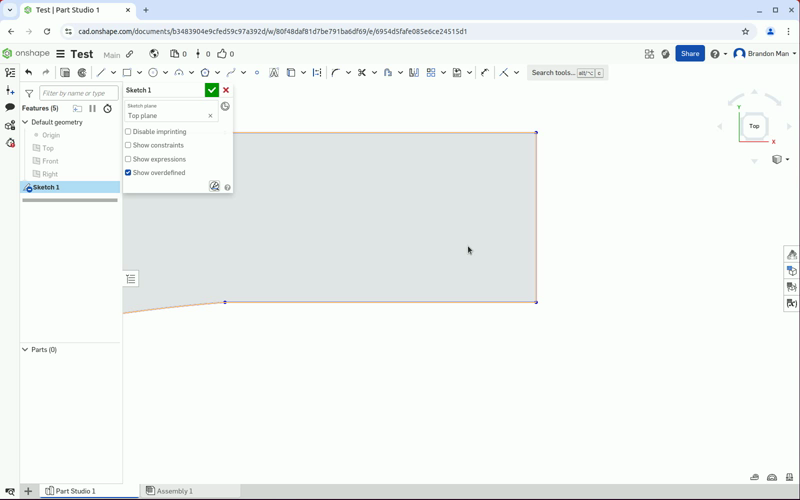
scroll(-6)
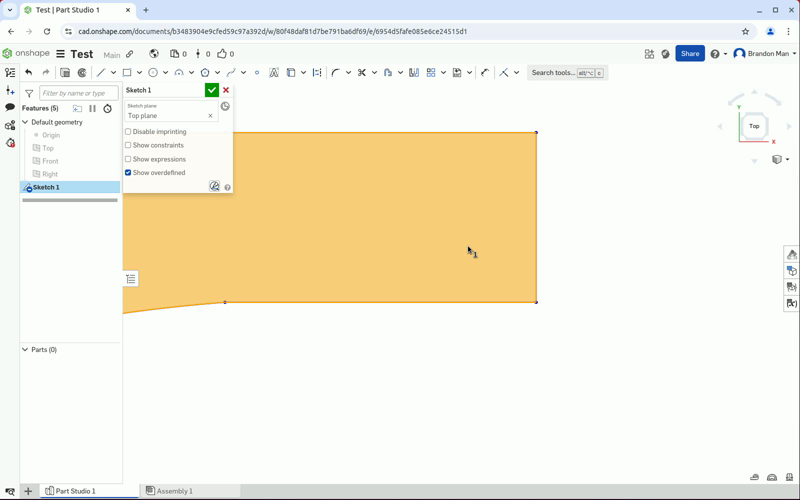
scroll(-6)
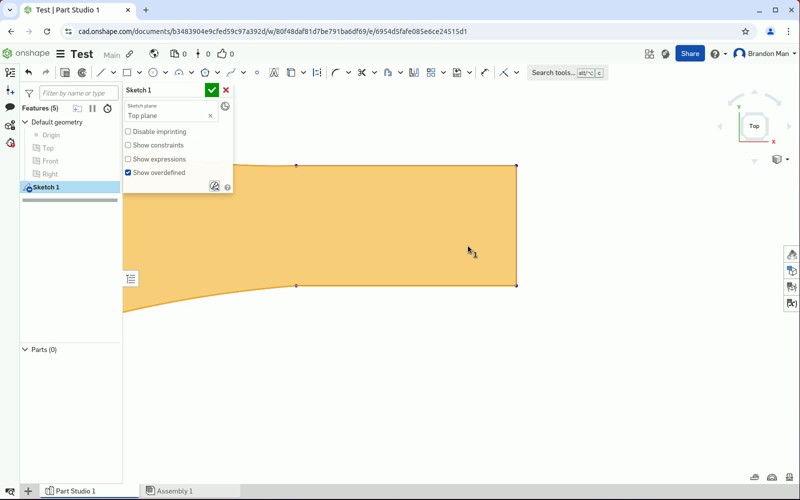
scroll(-6)
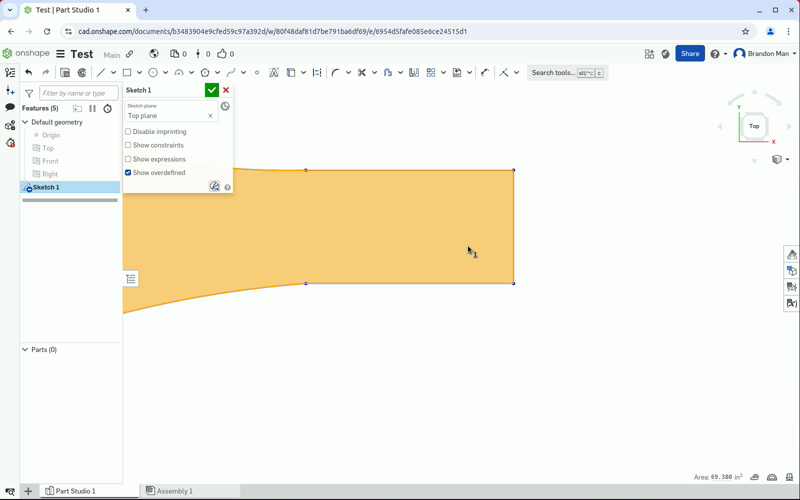
scroll(-6)
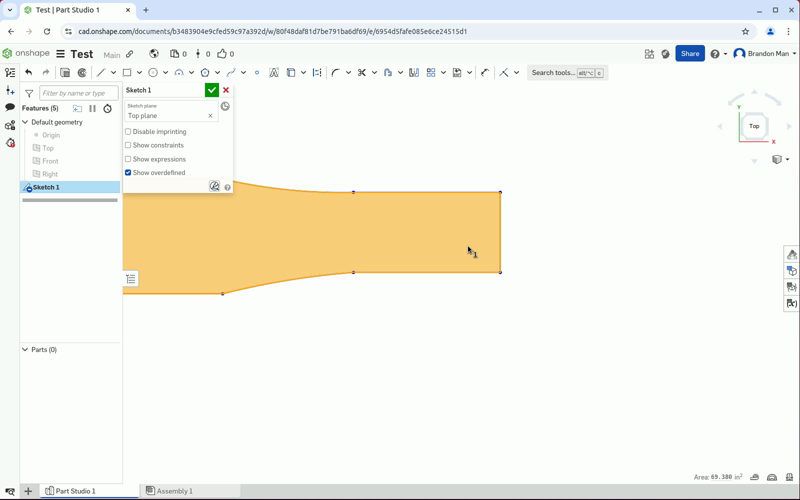
scroll(-6)
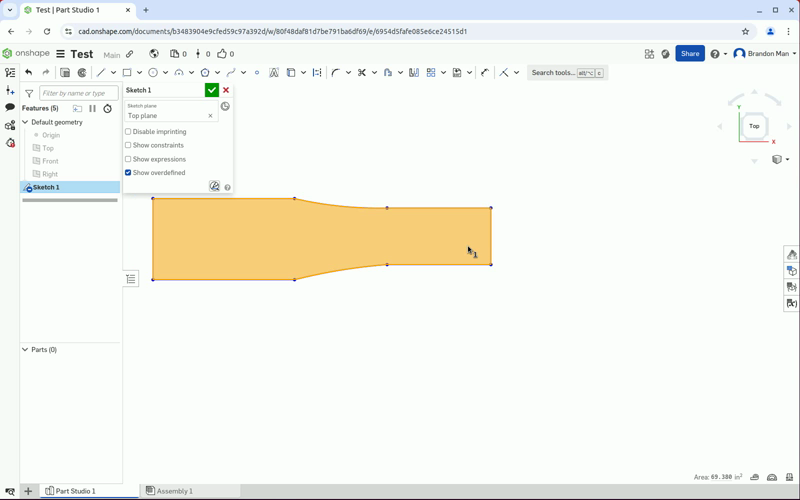
scroll(-6)
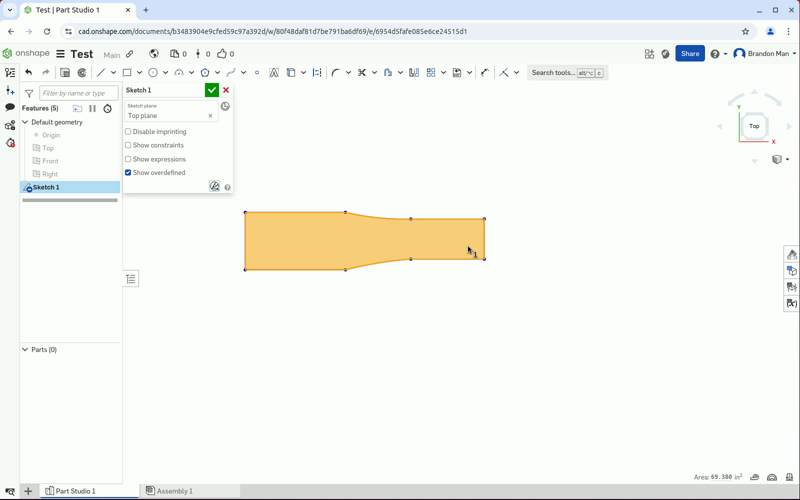
scroll(-6)
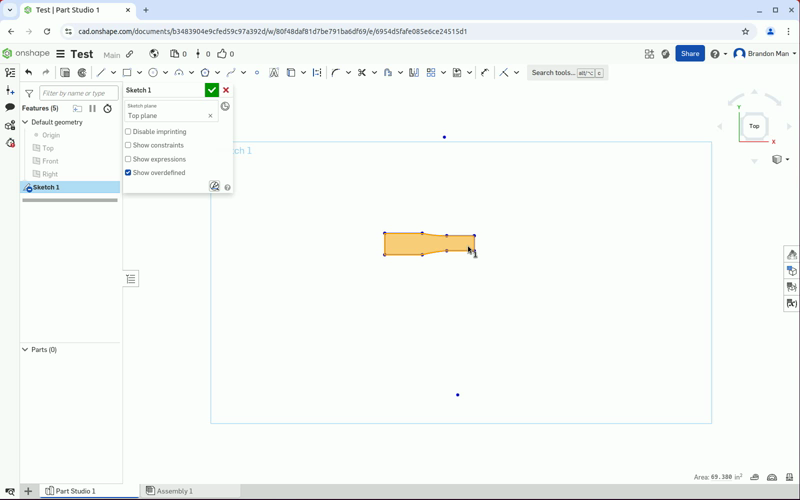
mouse_move(73, 352)
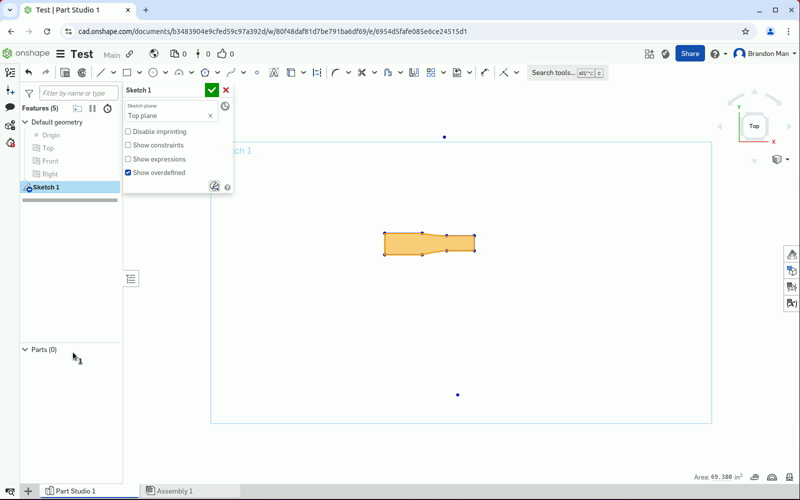
key(shift+y)
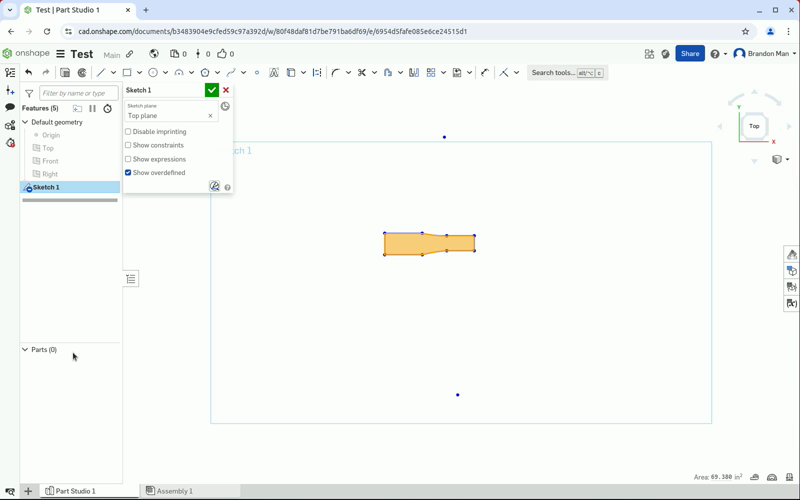
key(shift+e)
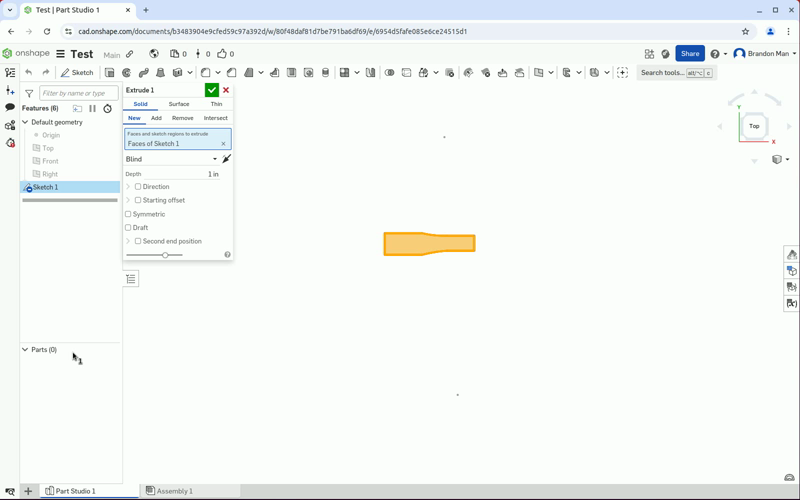
mouse_move(143, 106)
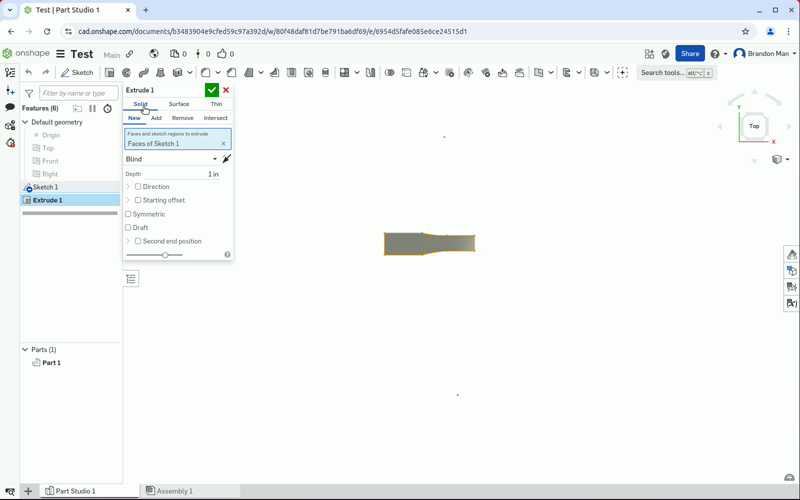
click(143, 106)
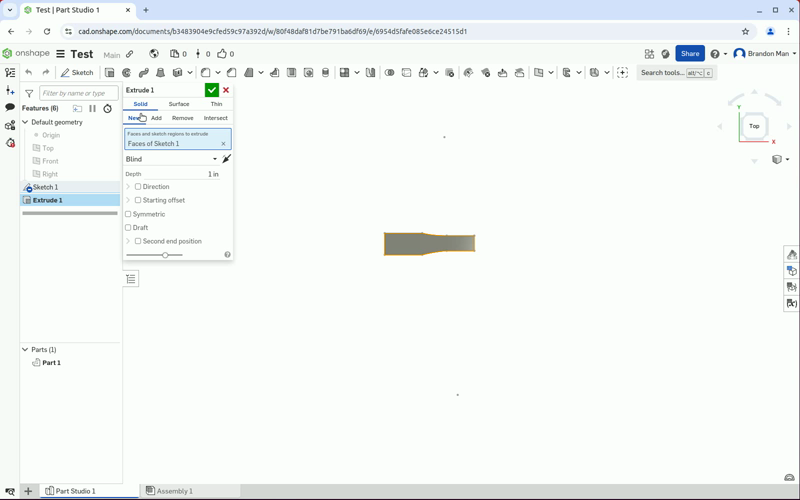
mouse_move(137, 120)
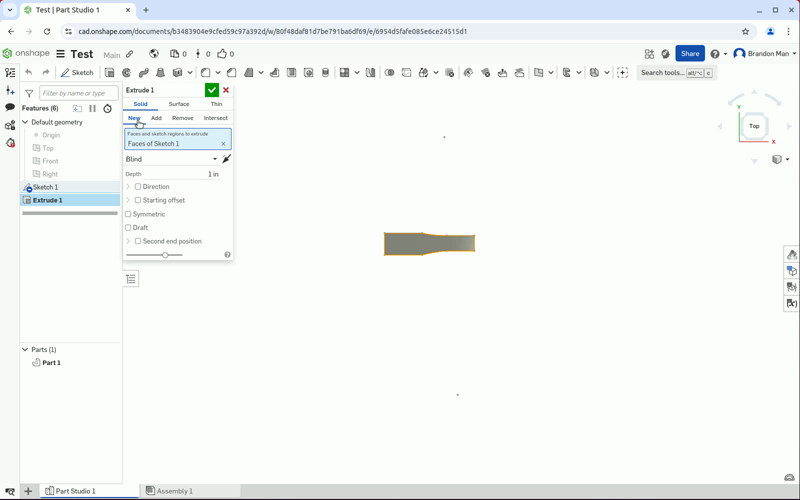
click(137, 120)
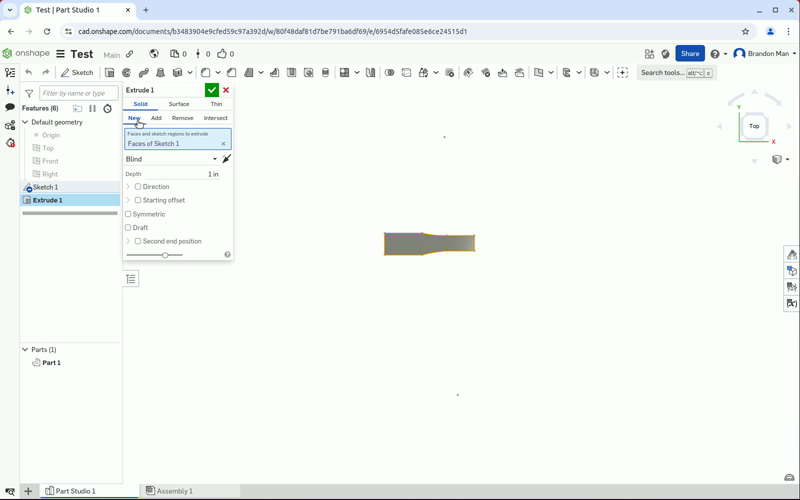
key(tab, 4)
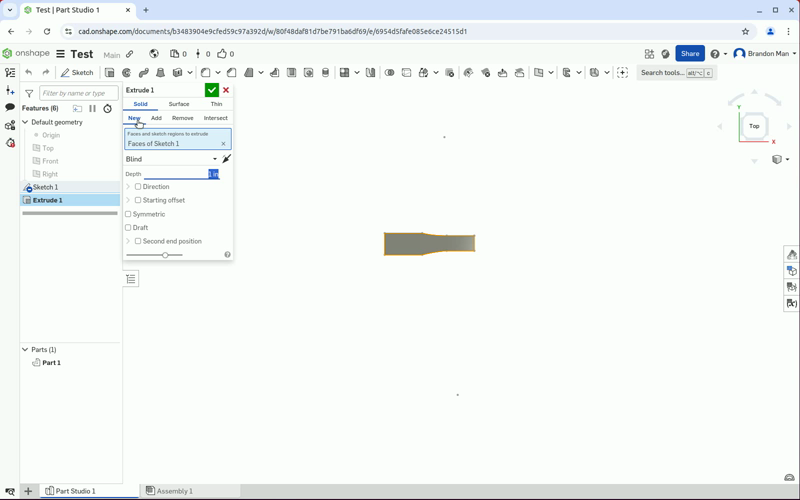
text(0.481)
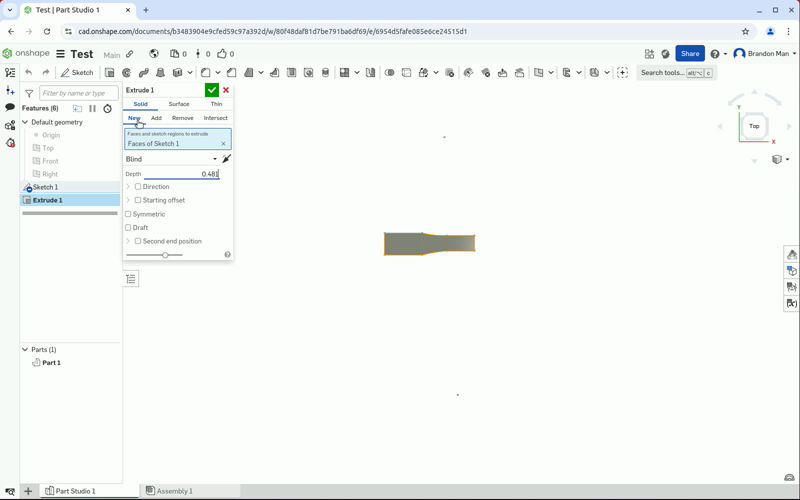
key(enter)
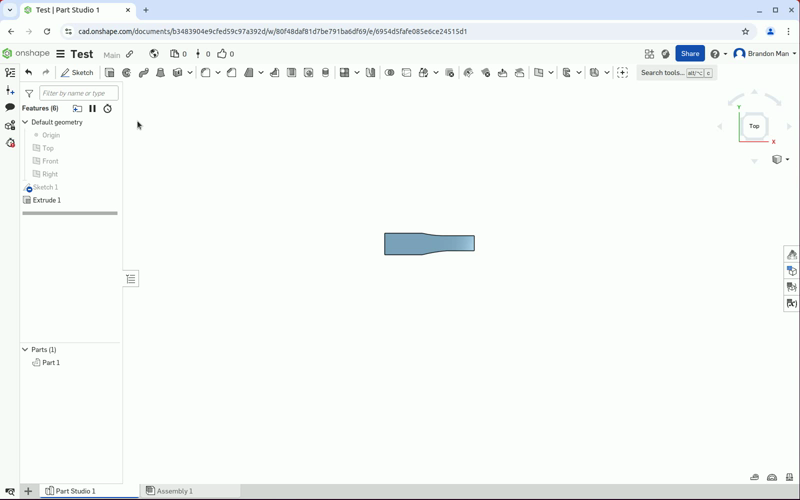
key(shift+h)
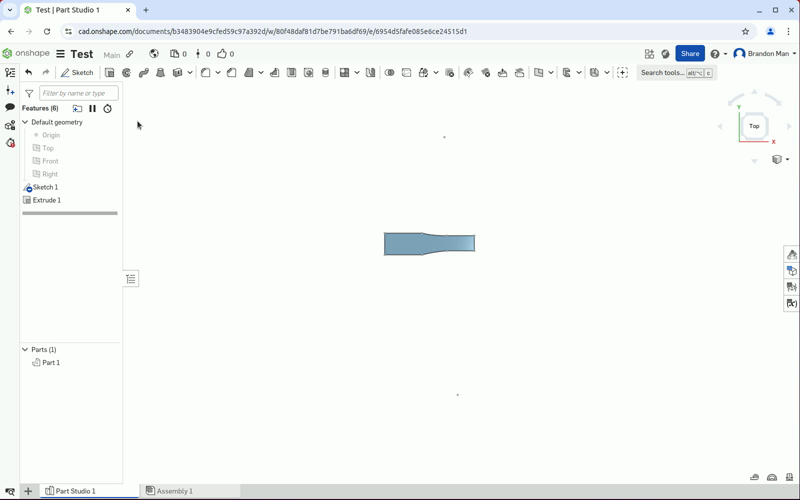
key(shift+h)
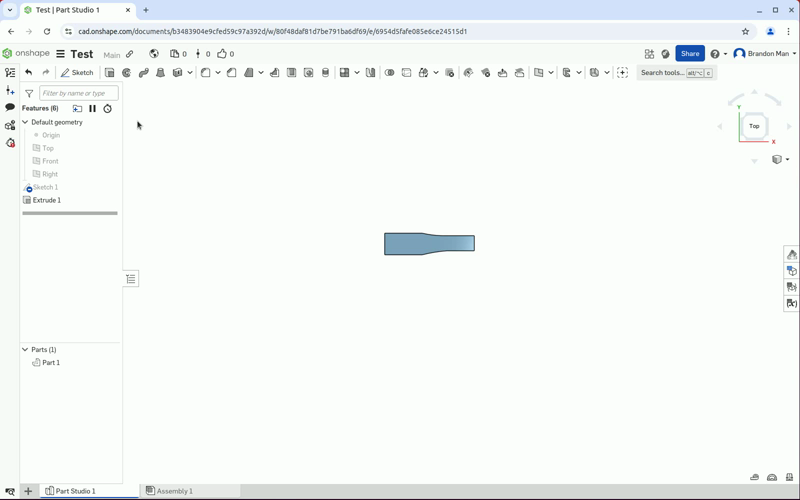
mouse_move(73, 189)
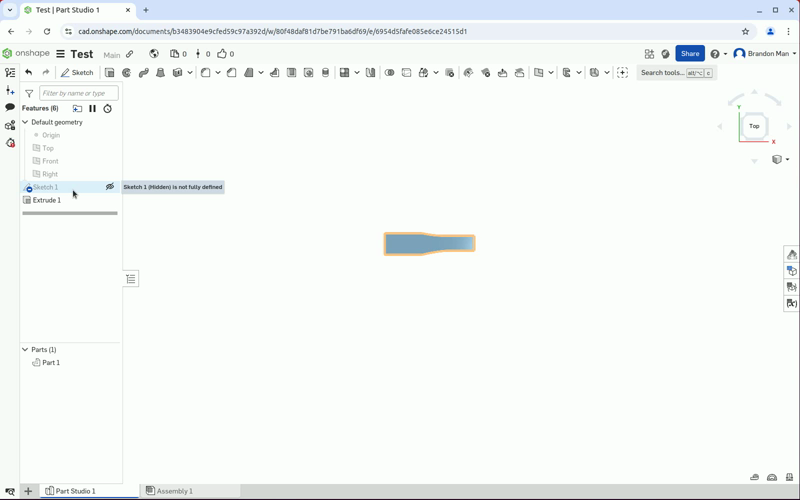
click(73, 189)
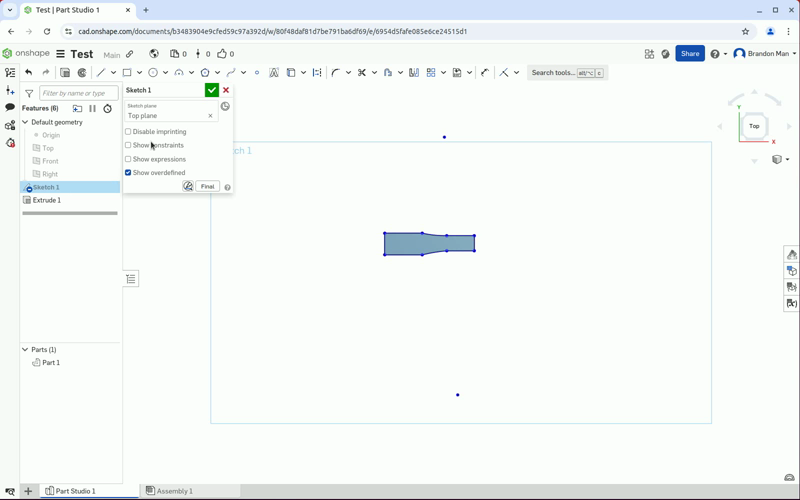
mouse_move(229, 92)
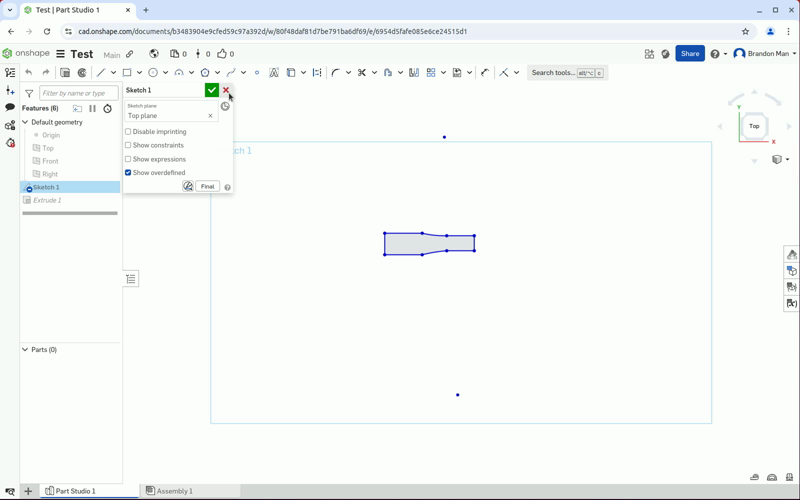
click(229, 92)
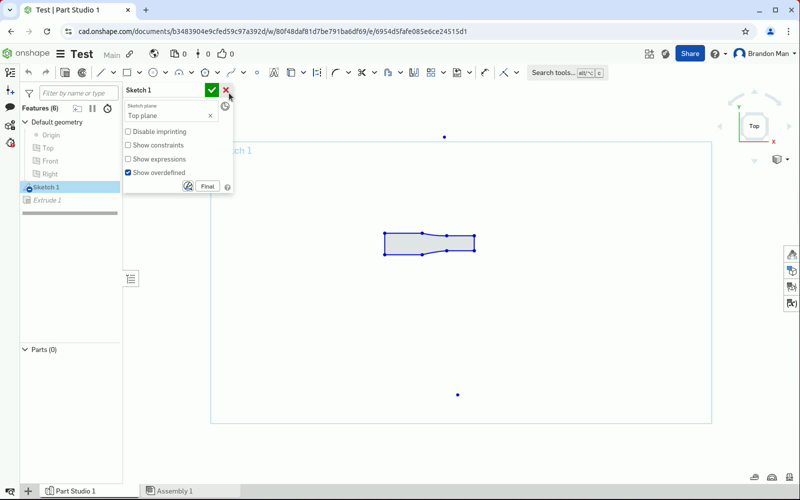
key(shift+s)
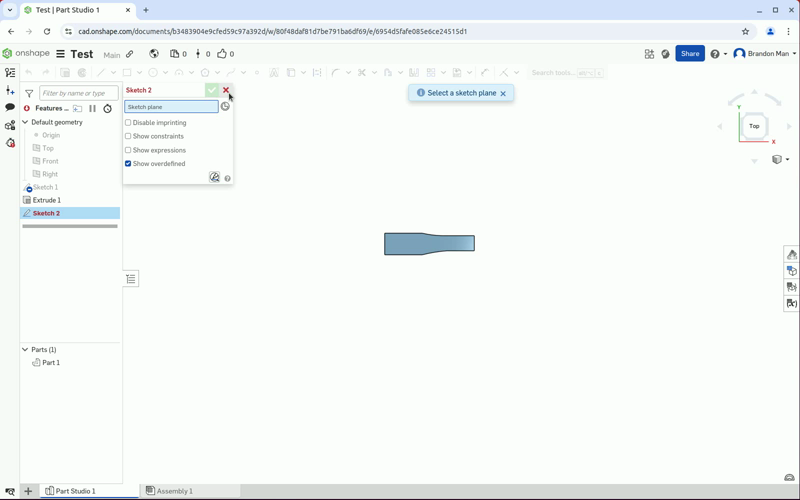
mouse_move(73, 150)
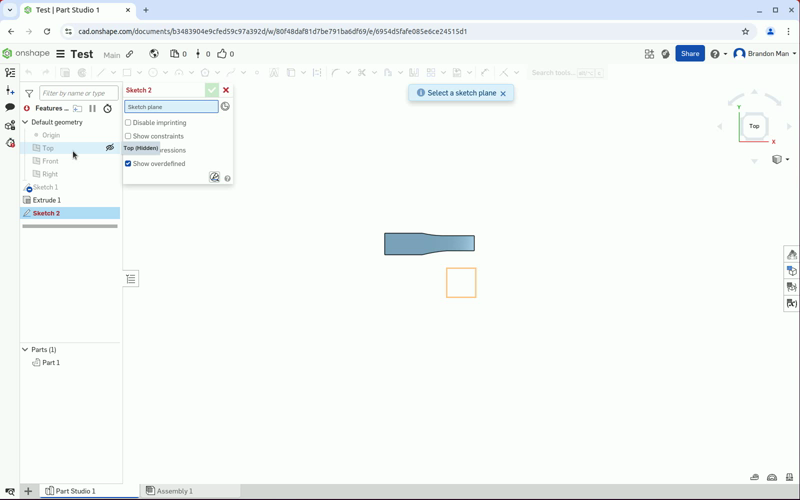
click(73, 150)
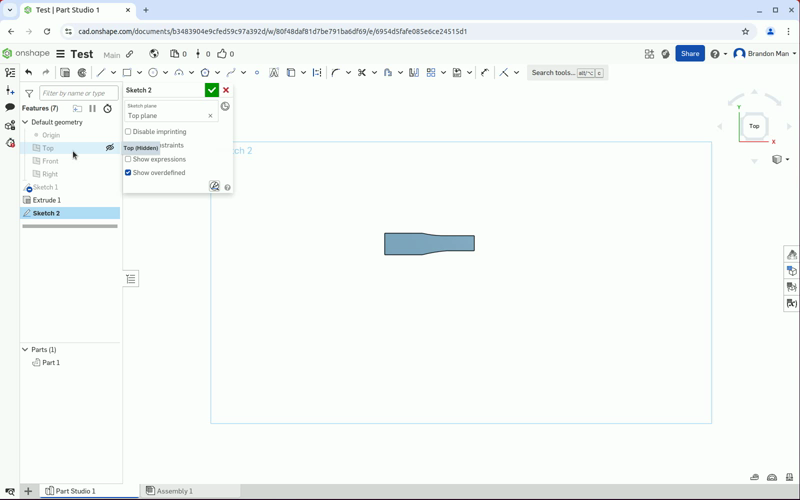
mouse_move(73, 352)
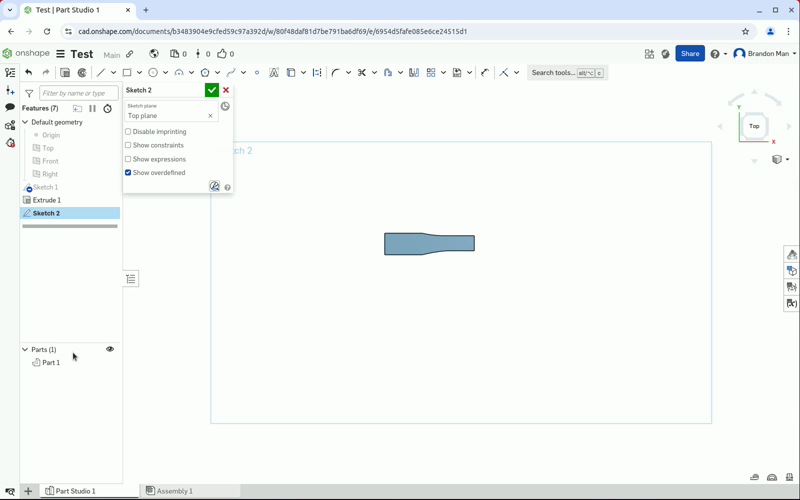
key(y)
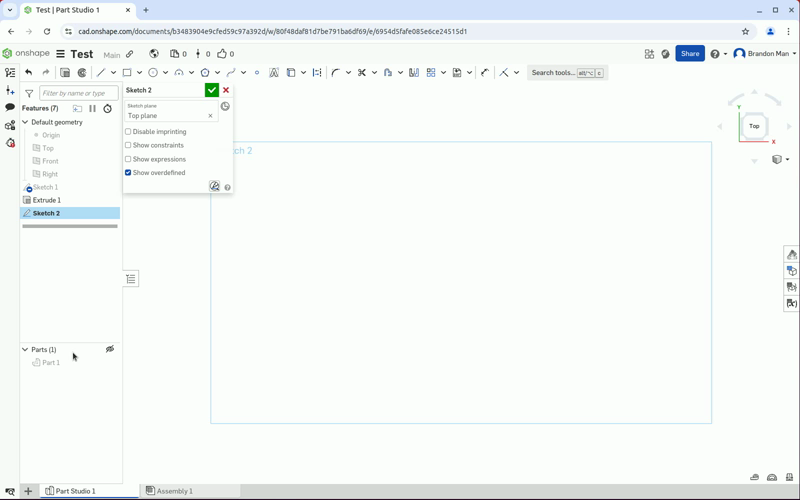
key(l)
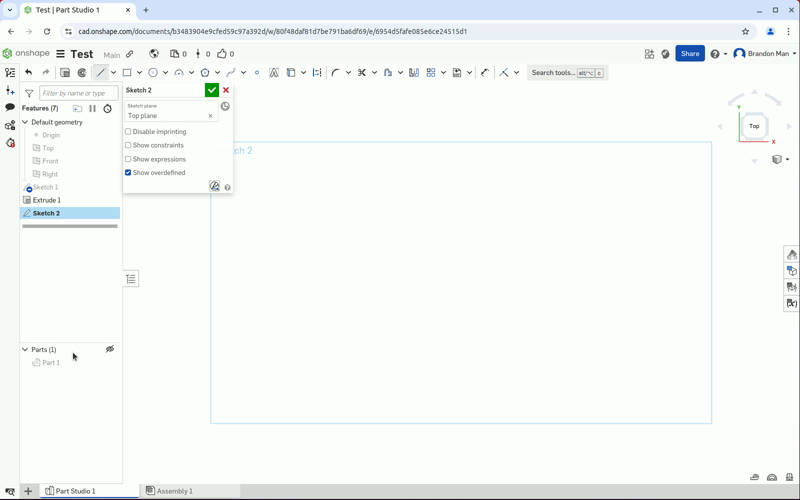
key_down(shift)
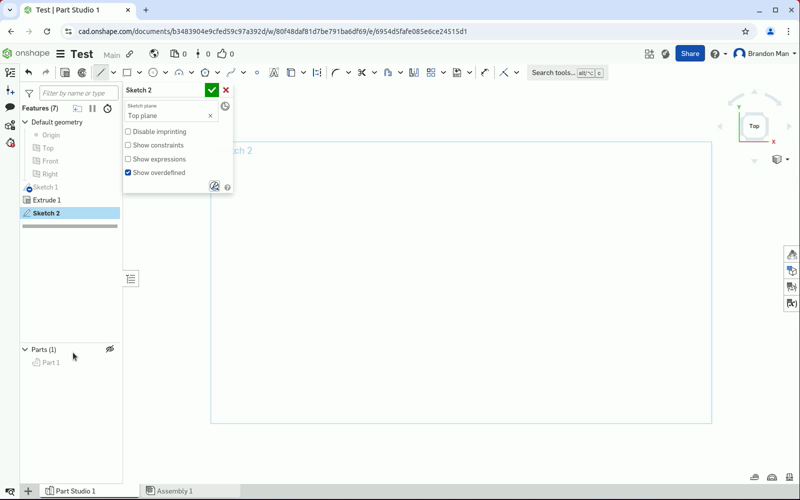
mouse_move(484, 251)
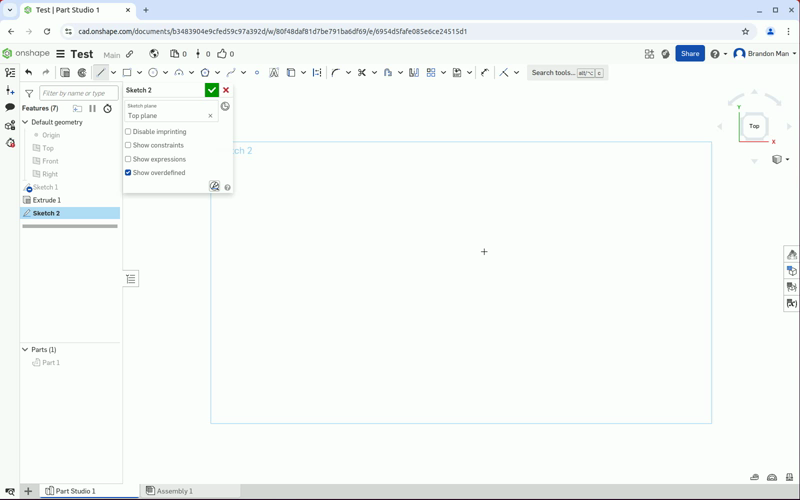
click(484, 251)
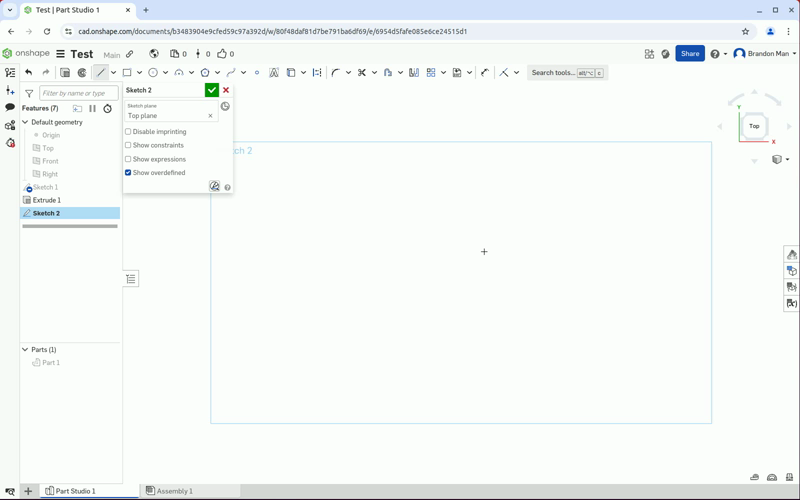
key_up(shift)
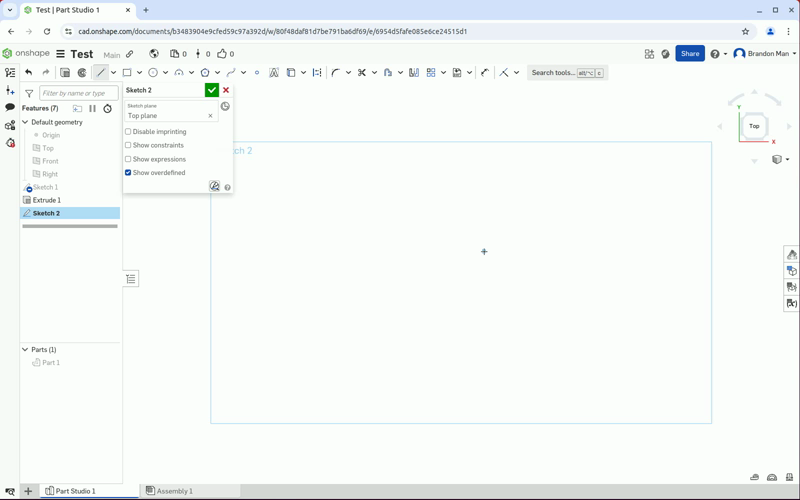
key_down(shift)
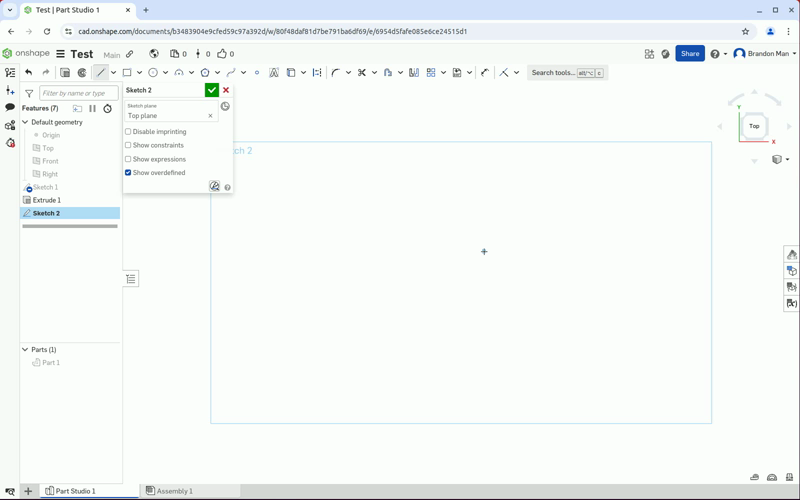
mouse_move(514, 251)
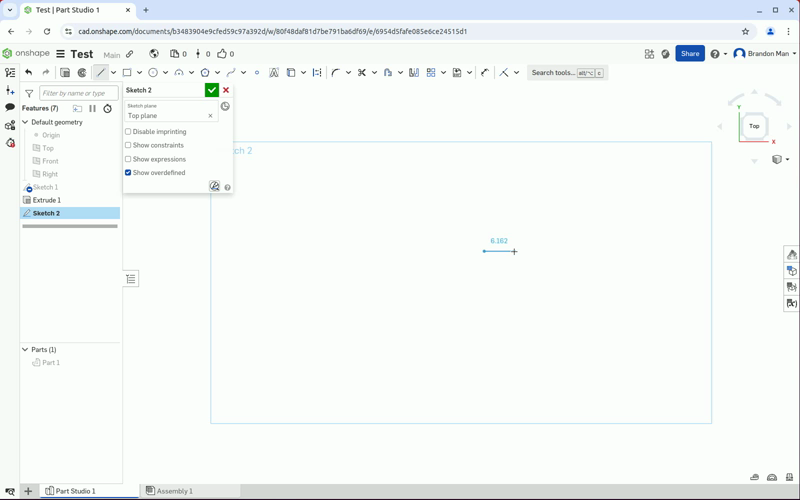
mouse_move(511, 251)
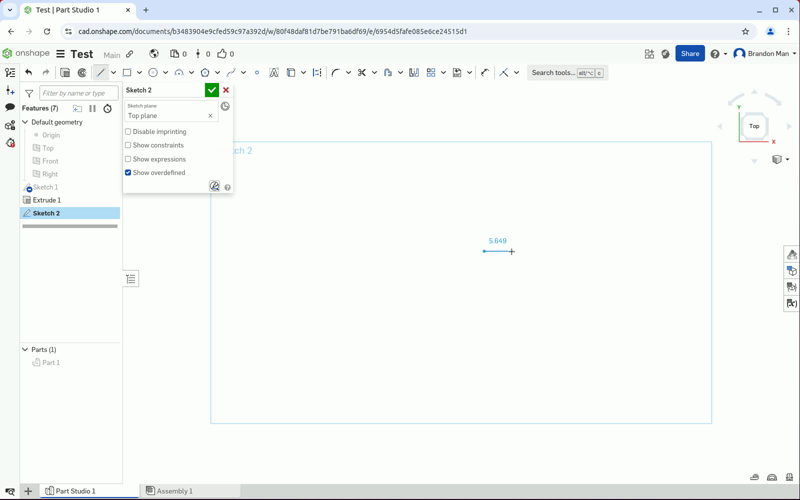
click(511, 251)
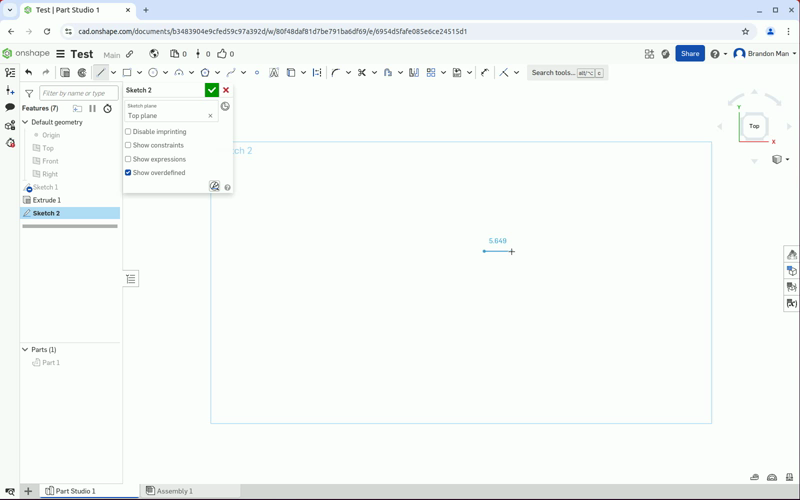
key_up(shift)
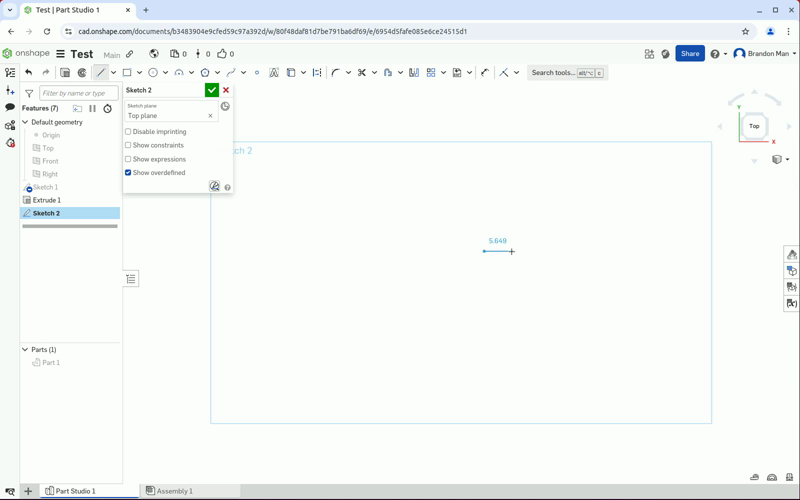
key(esc)
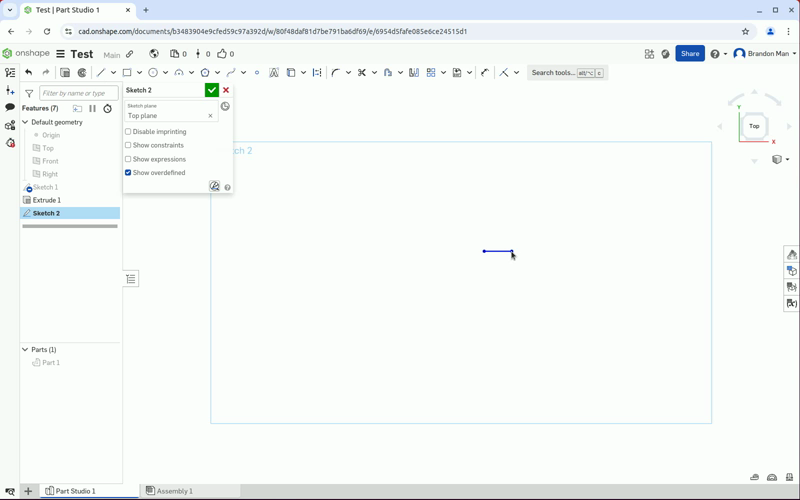
key(a)
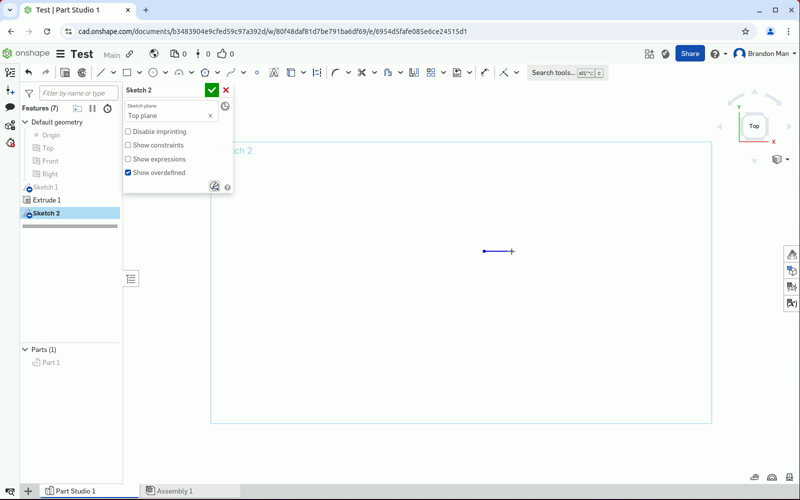
mouse_move(511, 251)
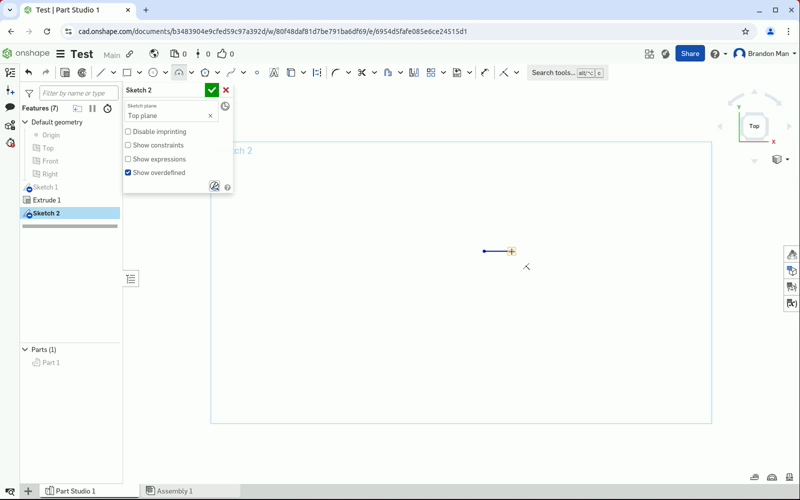
click(511, 251)
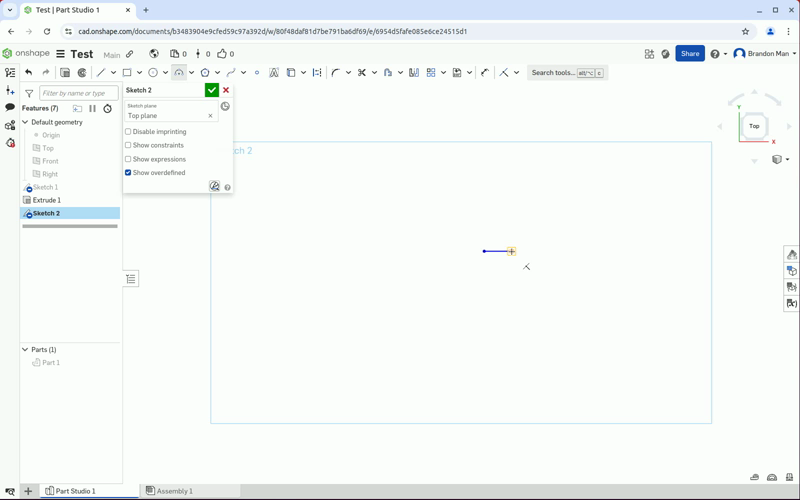
key_down(shift)
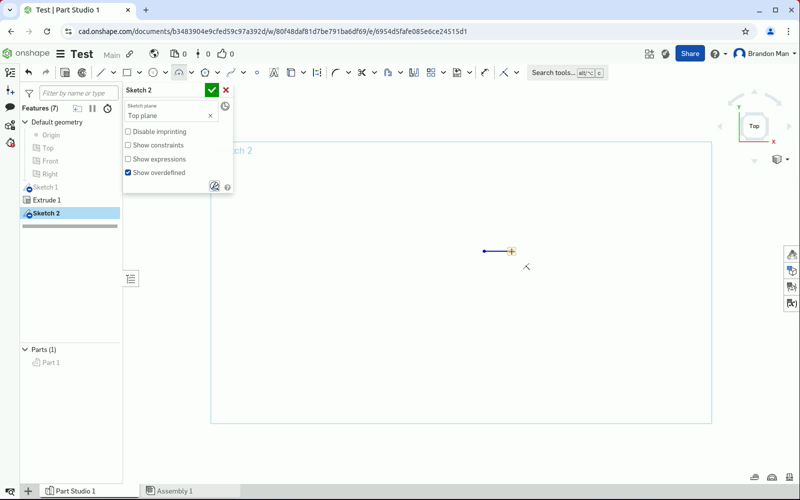
mouse_move(535, 255)
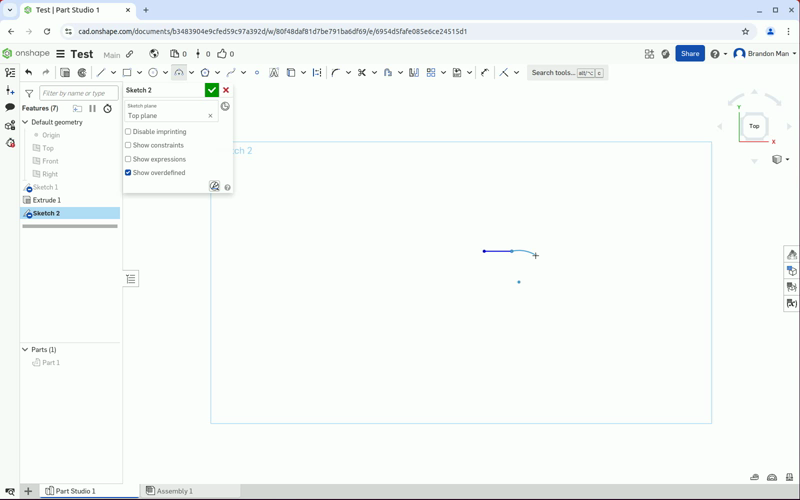
click(535, 255)
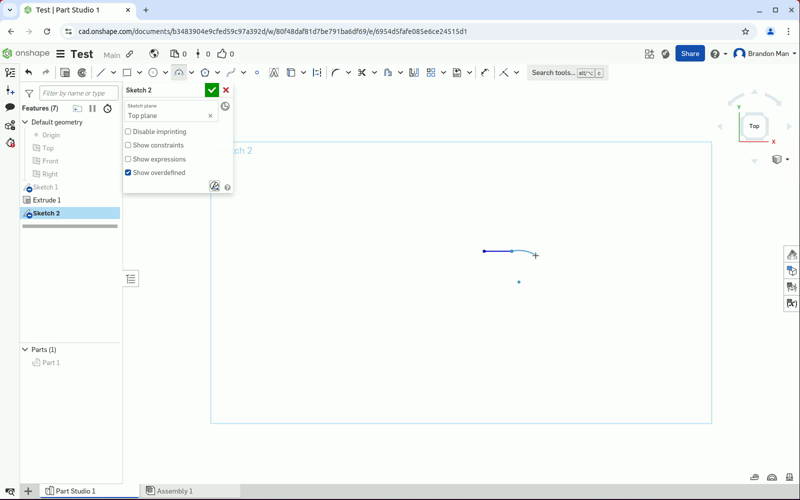
mouse_move(523, 252)
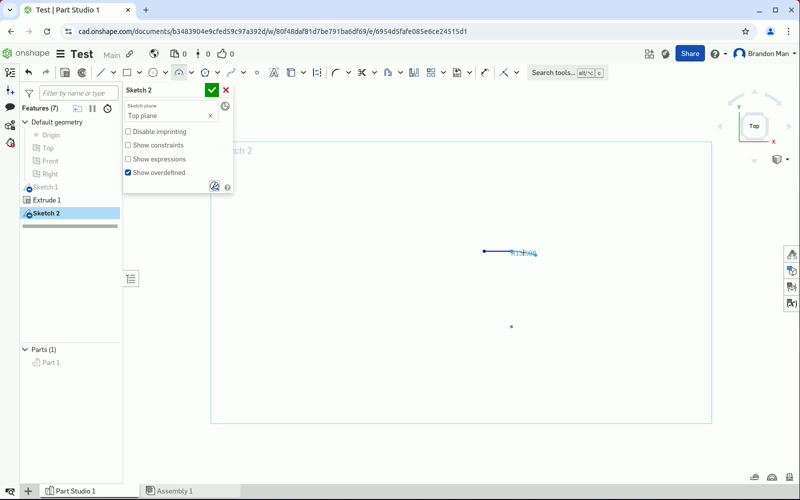
click(523, 252)
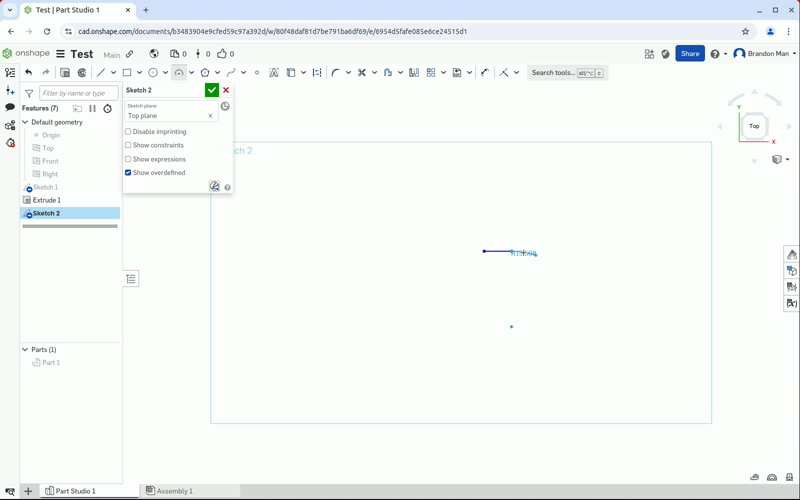
key_up(shift)
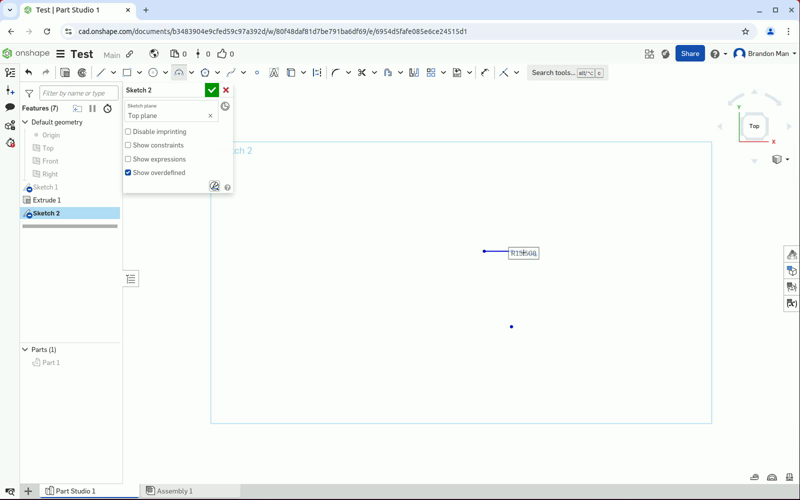
key(esc)
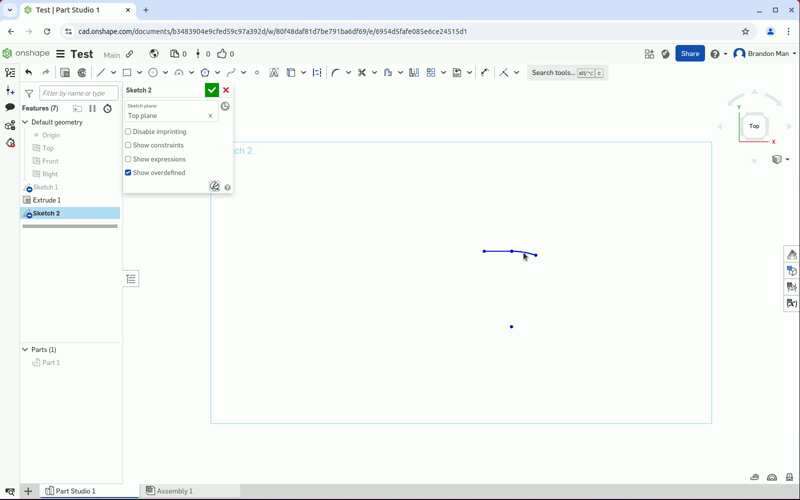
key(l)
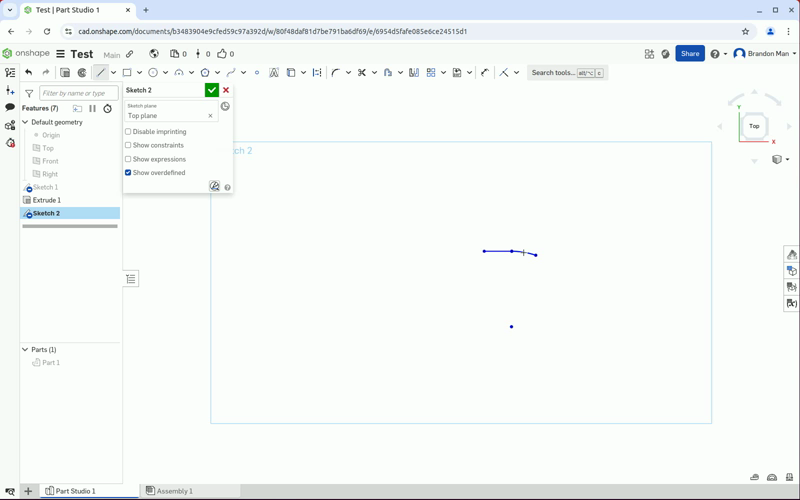
mouse_move(535, 255)
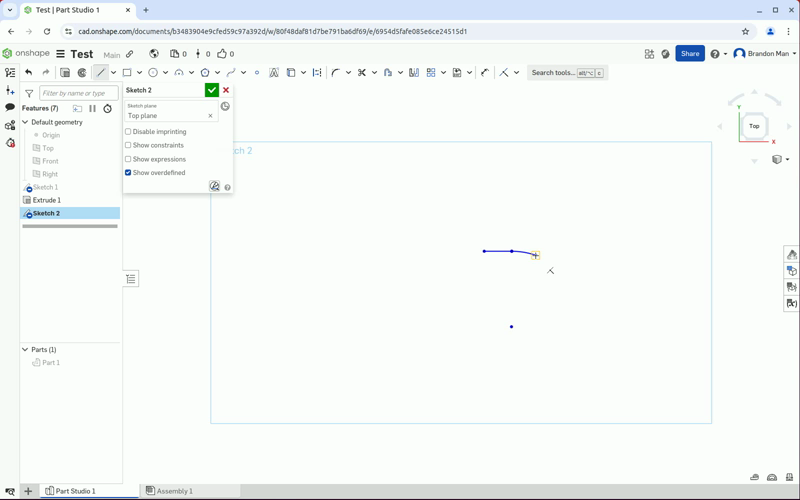
click(535, 255)
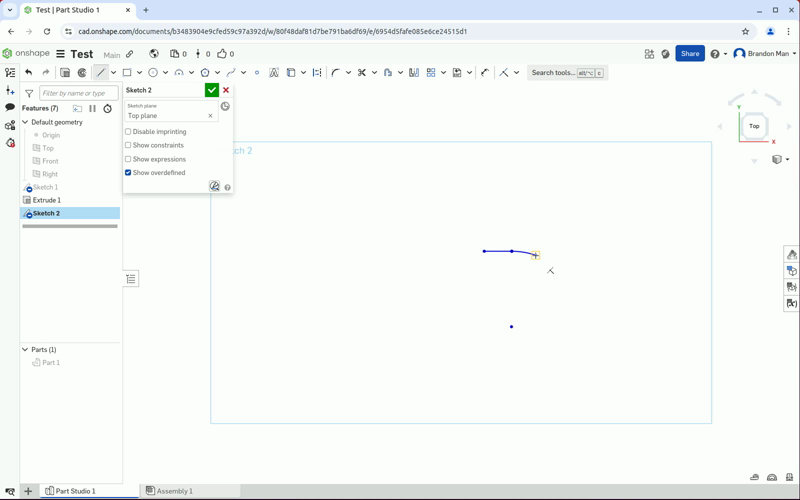
key_down(shift)
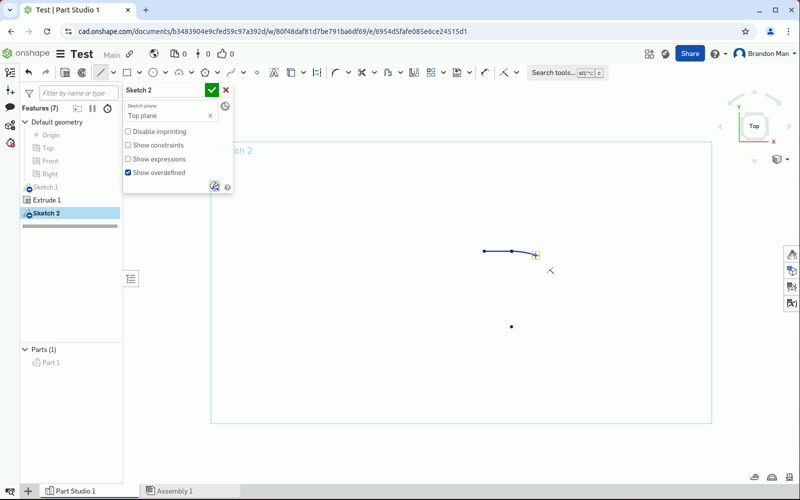
mouse_move(565, 255)
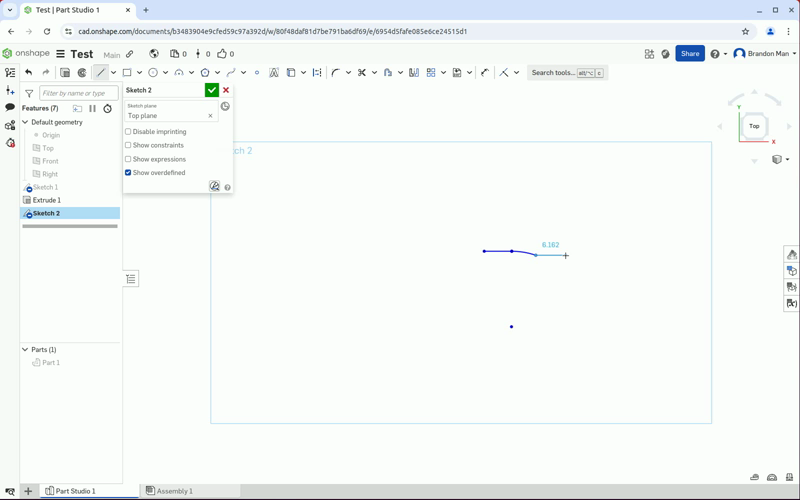
mouse_move(573, 255)
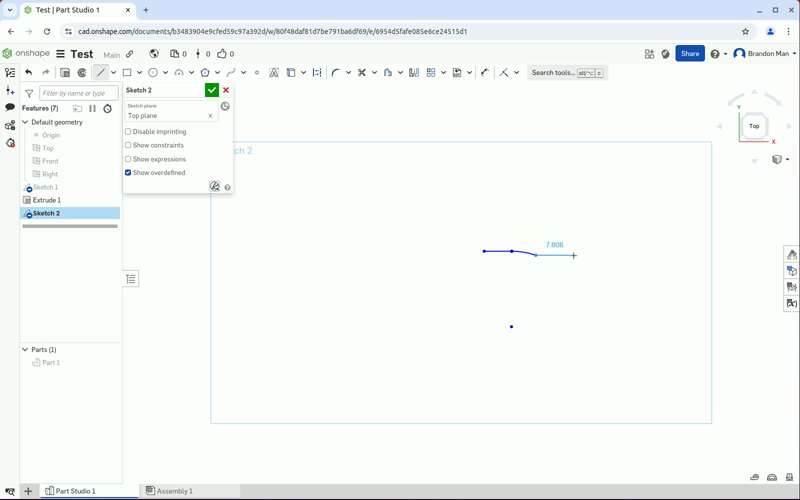
click(573, 255)
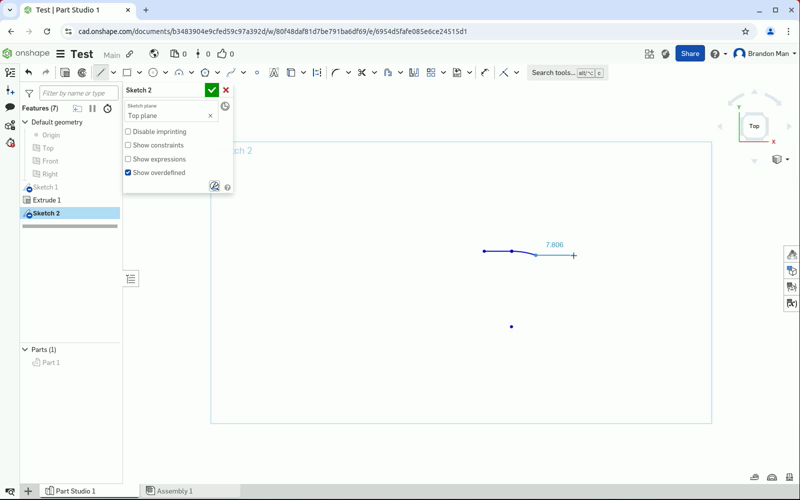
key_up(shift)
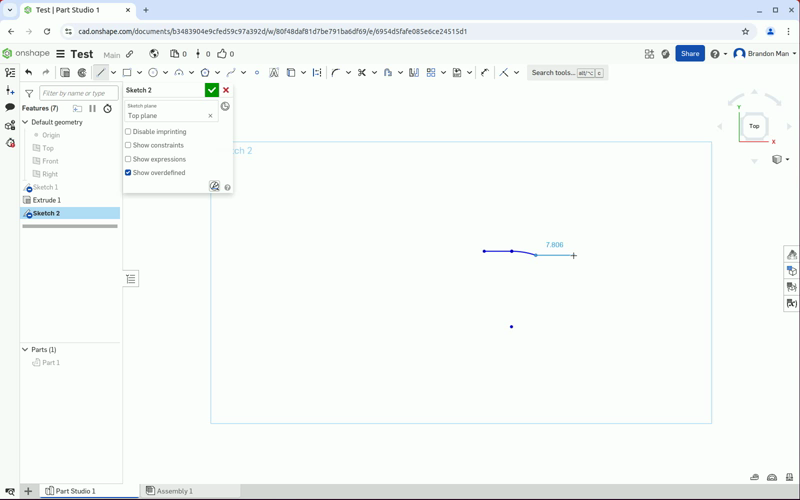
key_down(shift)
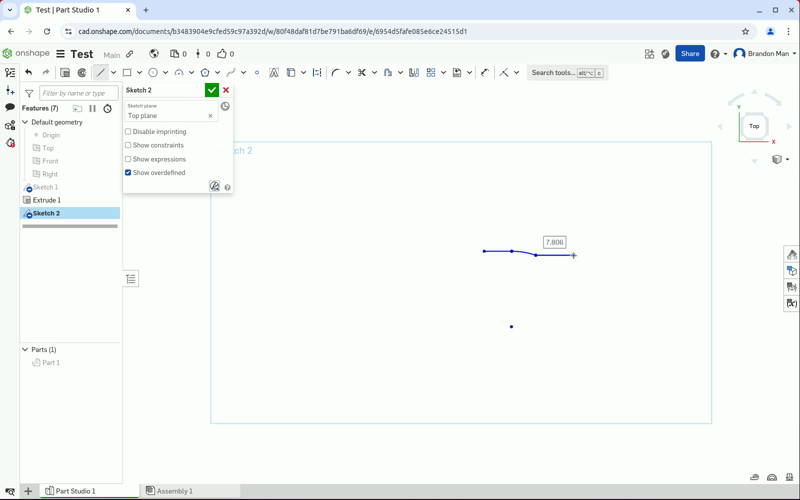
mouse_move(589, 255)
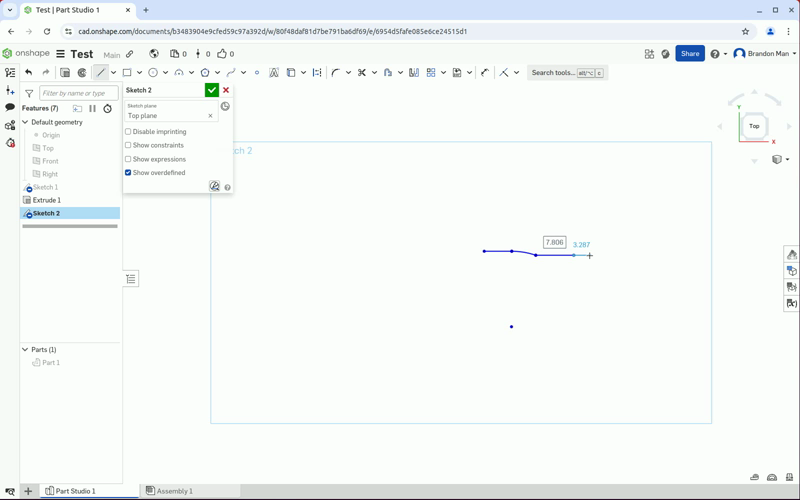
mouse_move(573, 232)
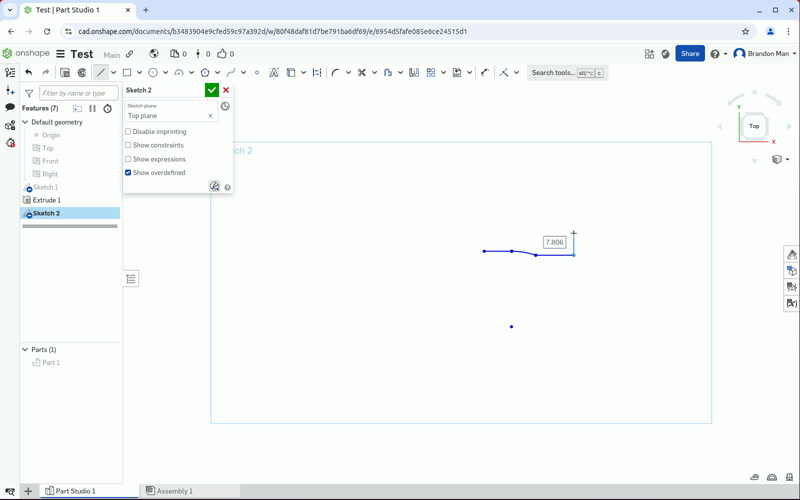
click(573, 232)
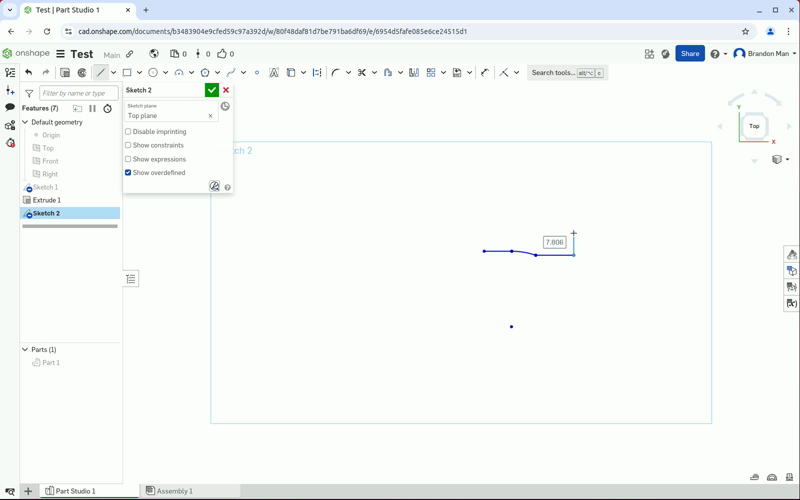
key_up(shift)
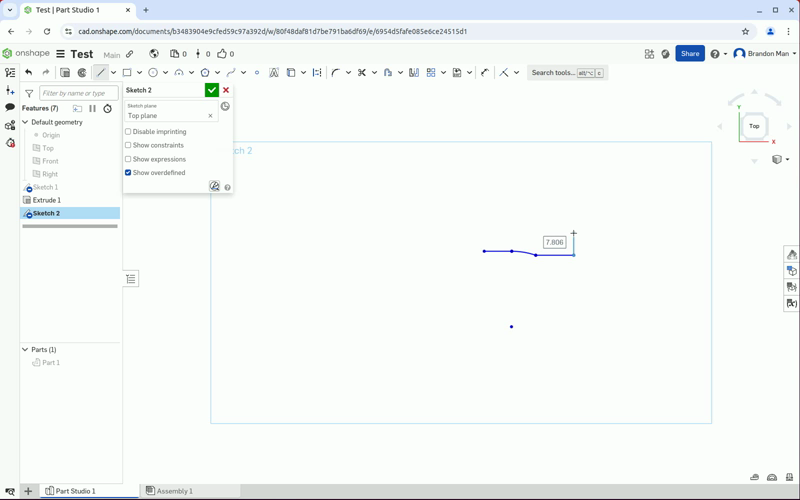
key_down(shift)
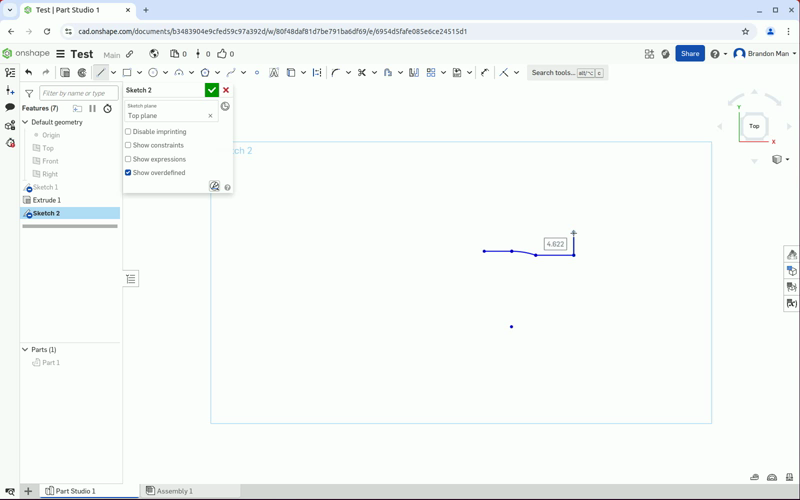
mouse_move(589, 232)
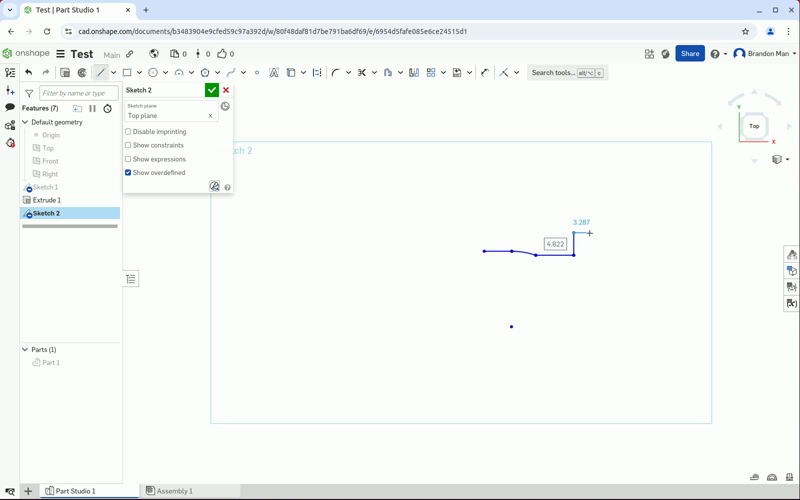
mouse_move(535, 232)
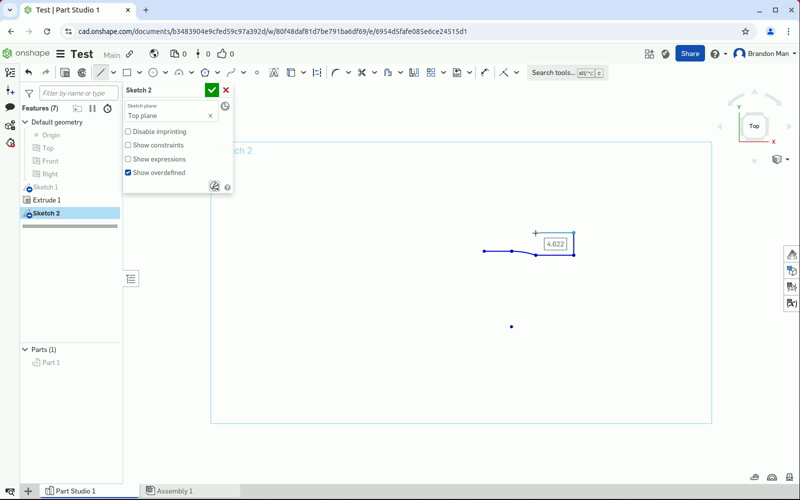
click(535, 232)
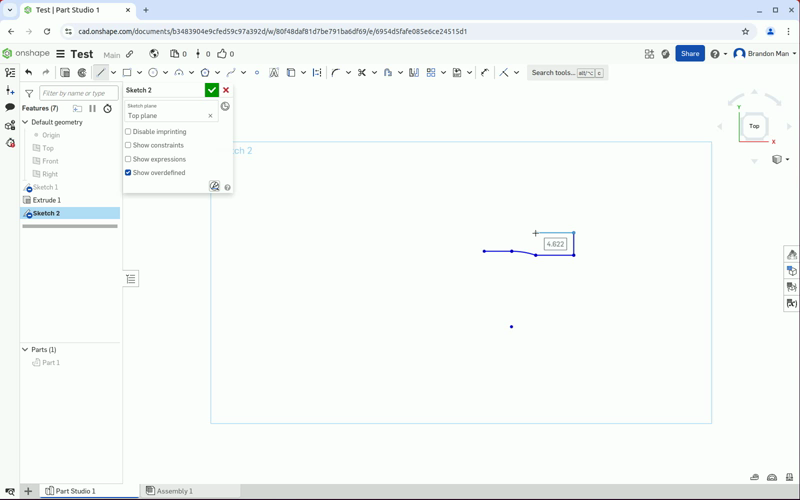
key_up(shift)
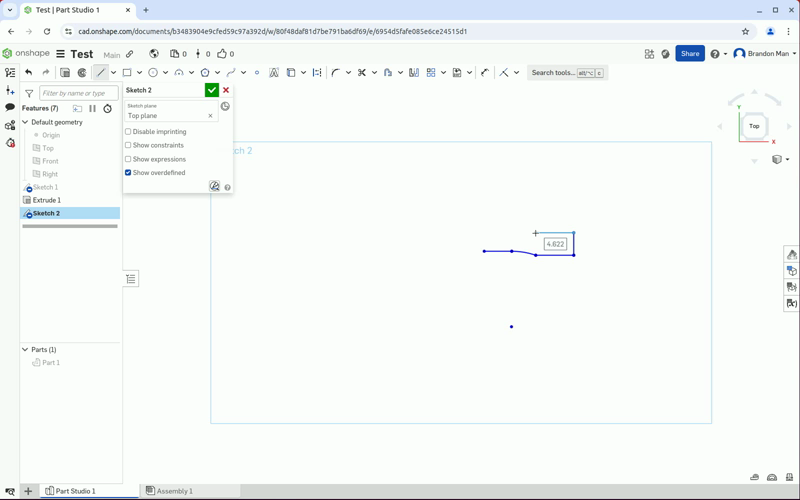
key(esc)
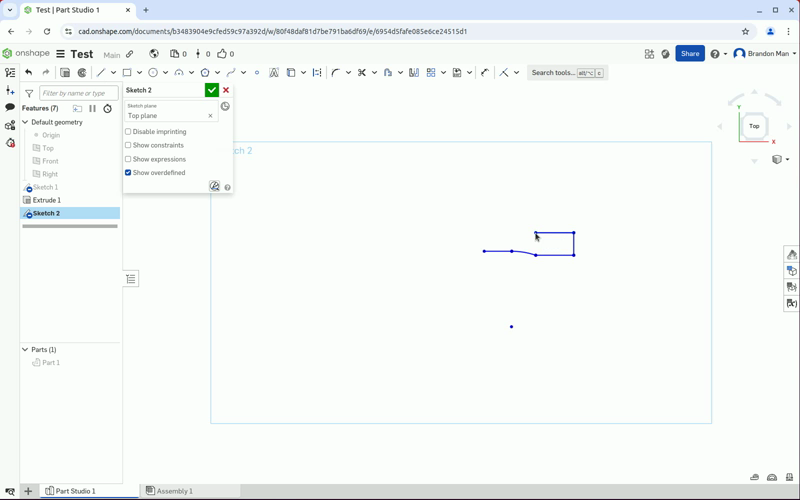
key(a)
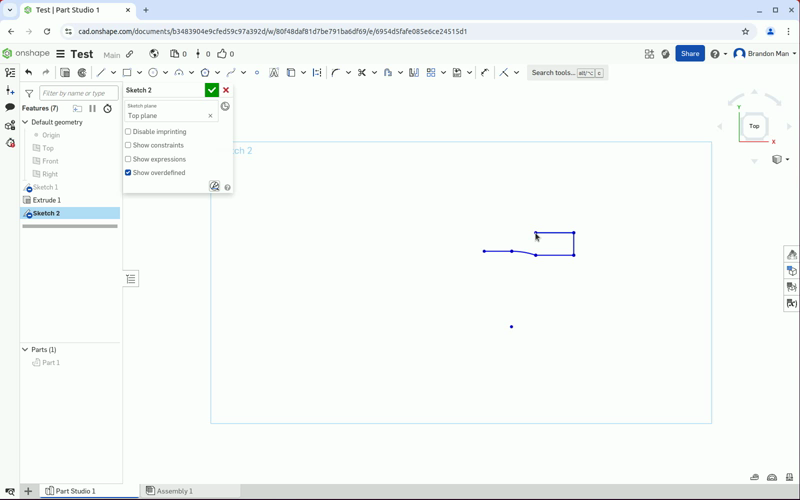
mouse_move(535, 232)
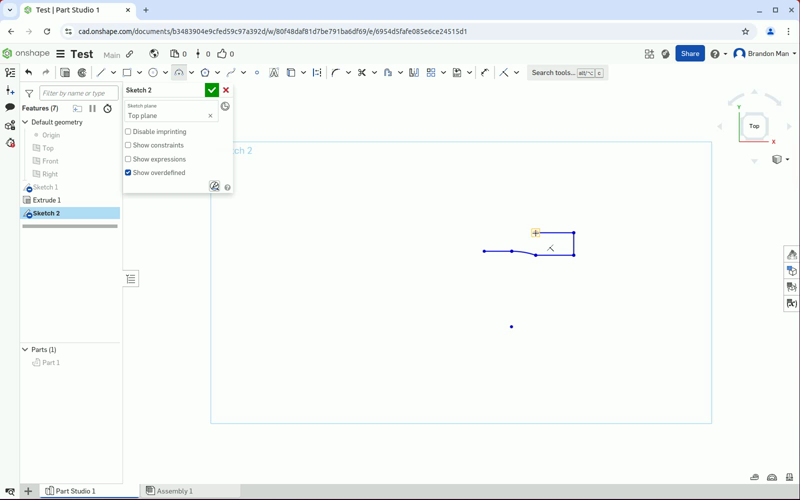
click(535, 232)
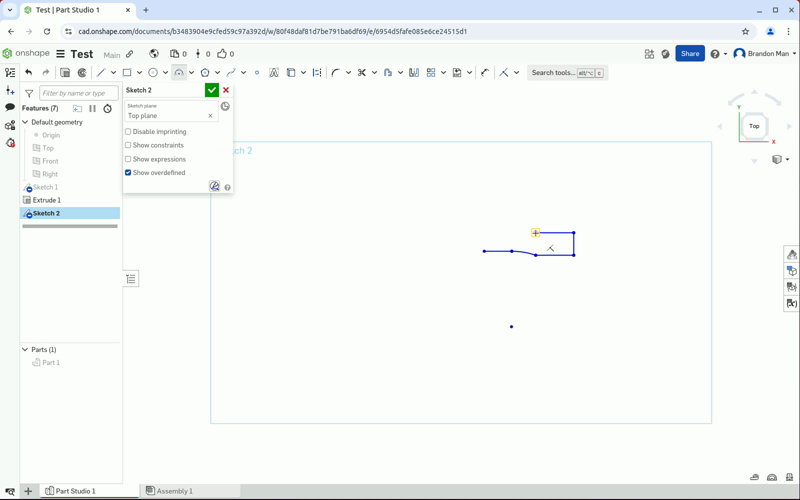
key_down(shift)
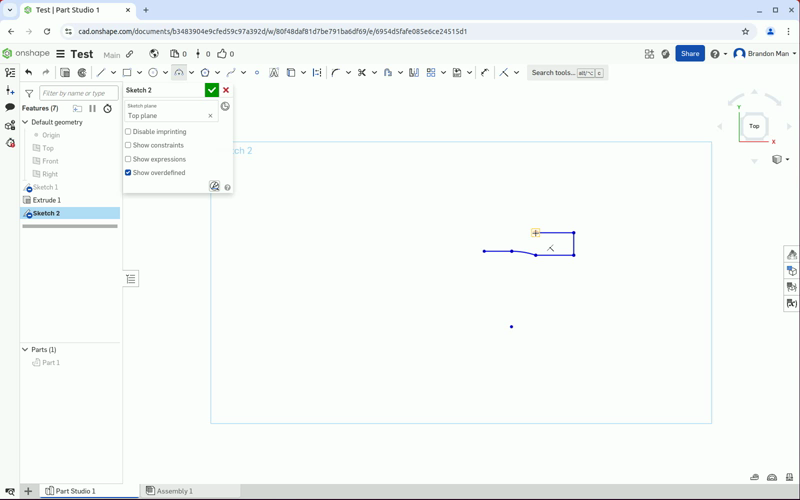
mouse_move(511, 236)
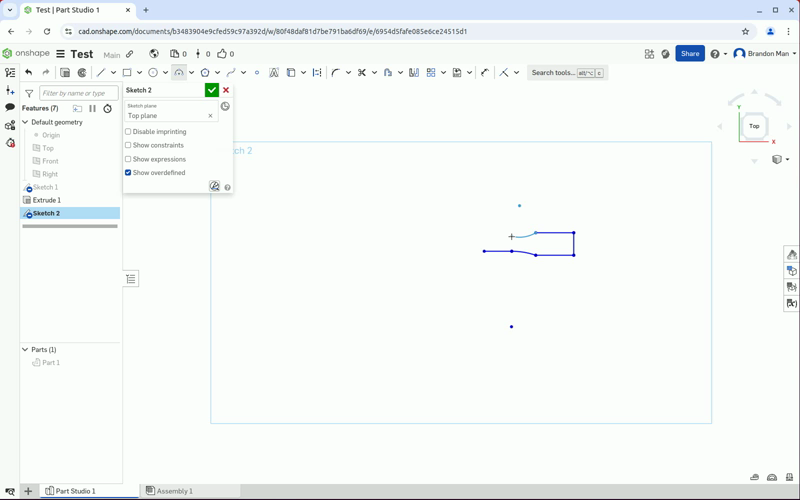
click(511, 236)
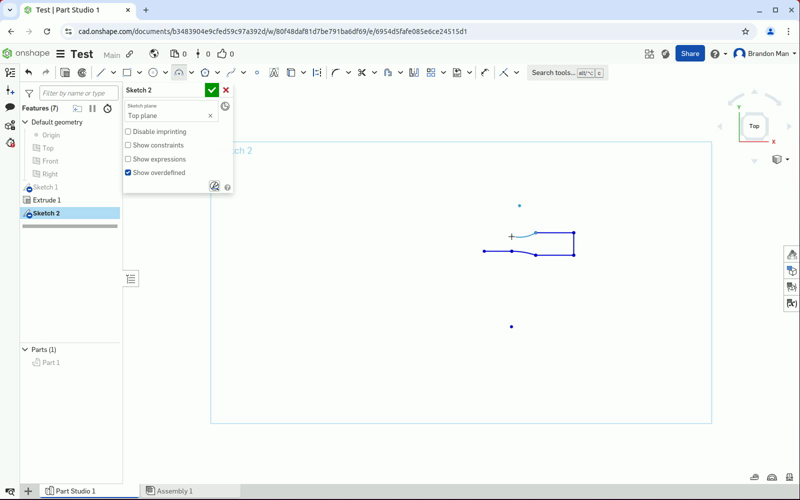
mouse_move(523, 235)
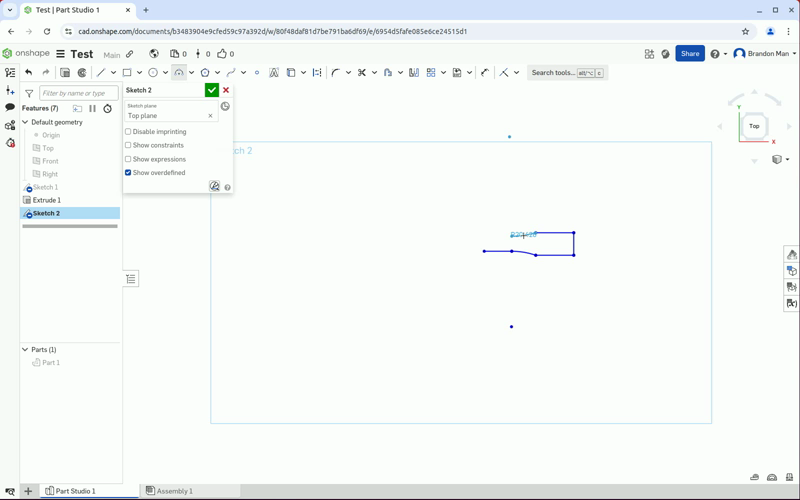
click(523, 235)
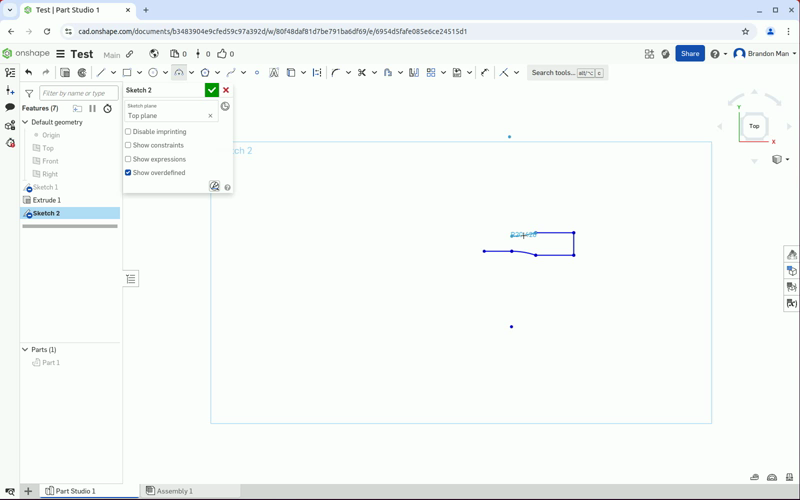
key_up(shift)
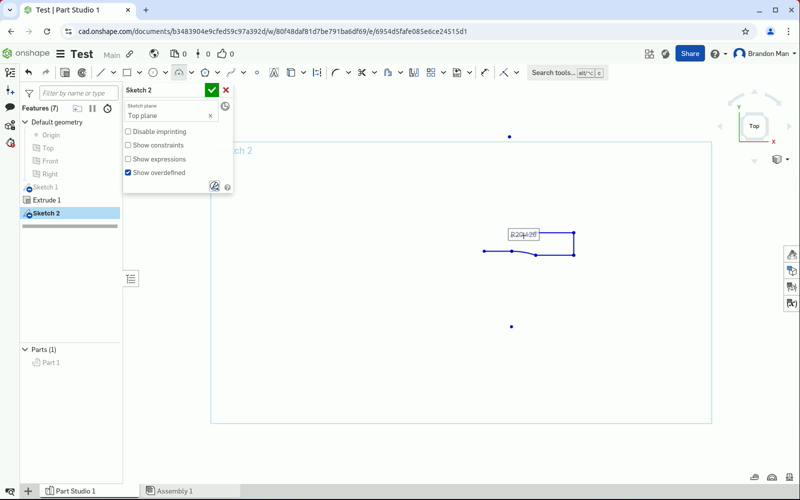
key(esc)
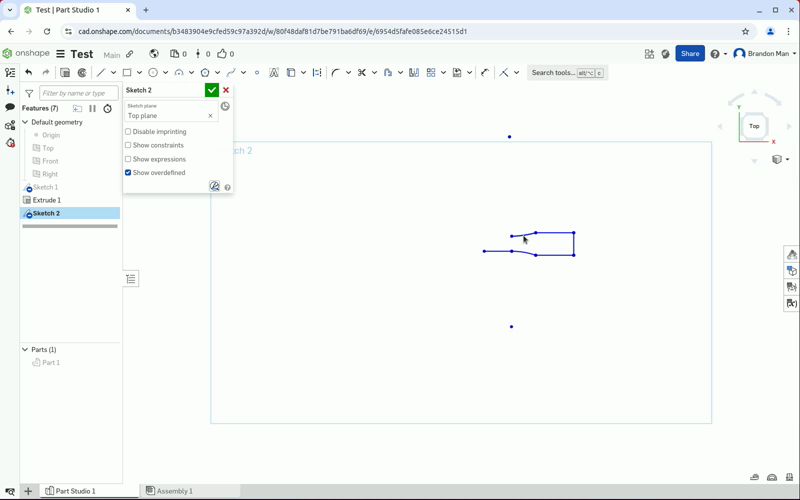
key(l)
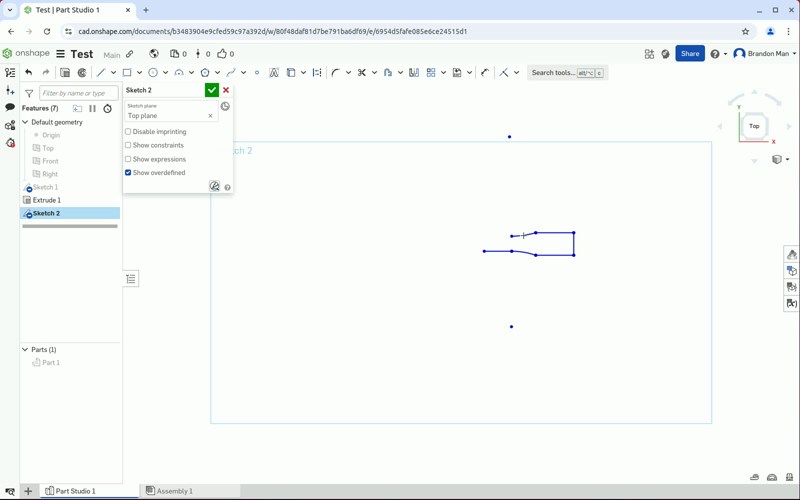
mouse_move(511, 236)
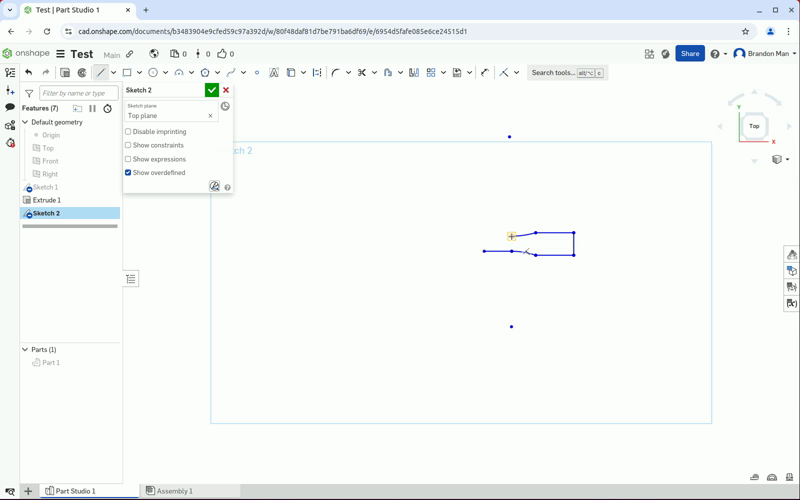
click(511, 236)
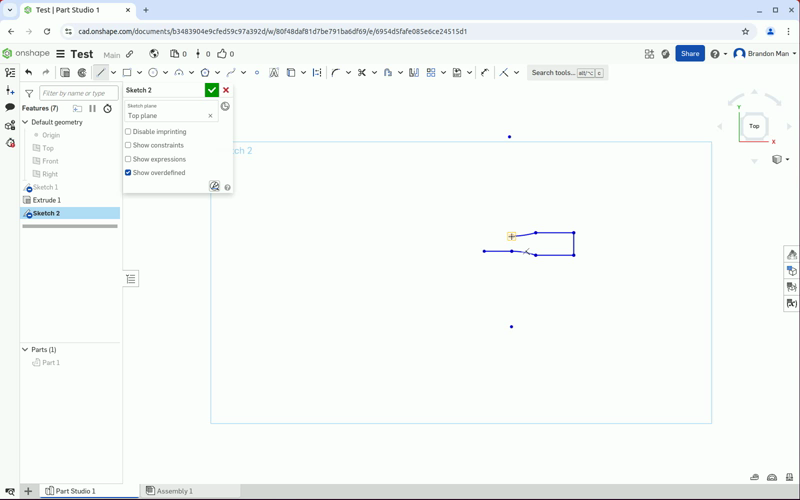
key_down(shift)
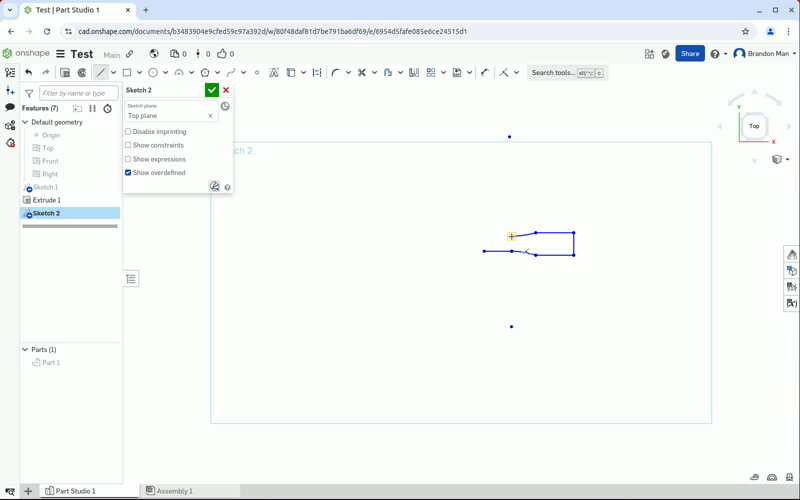
mouse_move(541, 236)
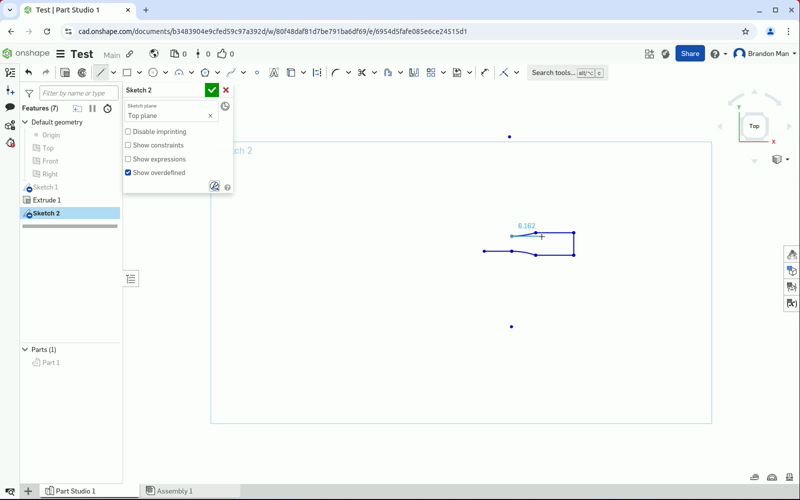
mouse_move(484, 236)
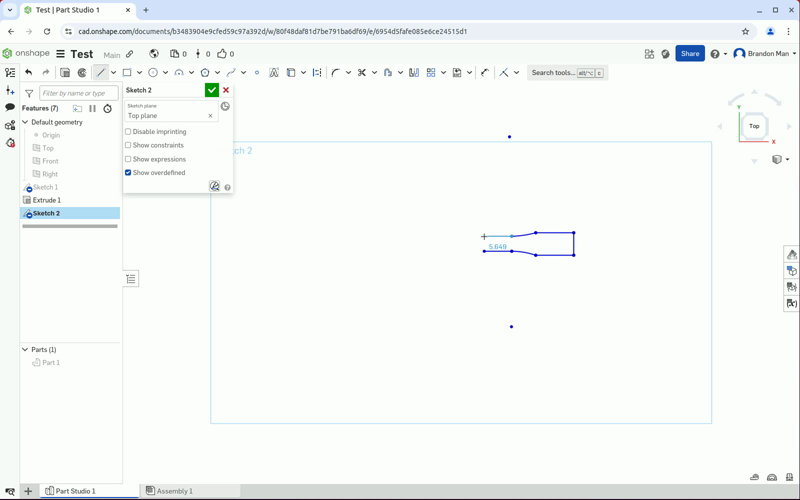
click(484, 236)
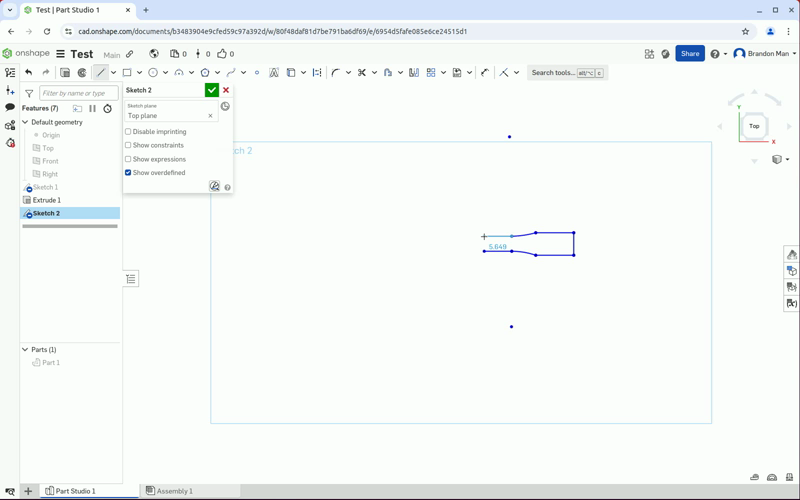
key_up(shift)
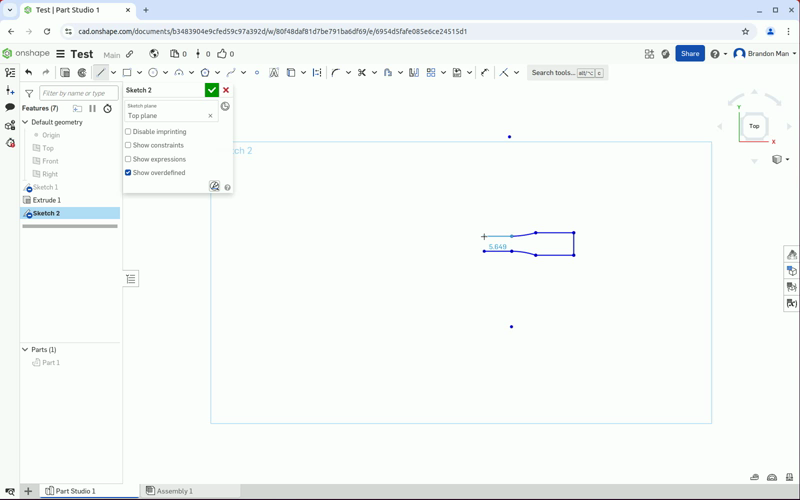
mouse_move(514, 236)
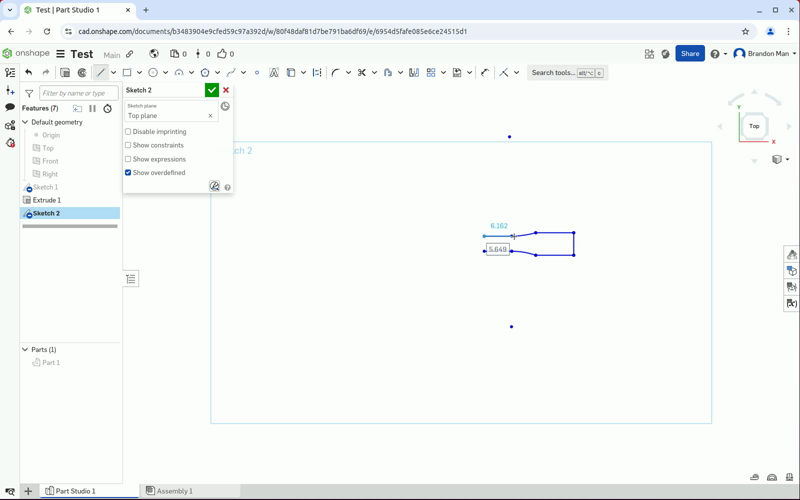
key_down(shift)
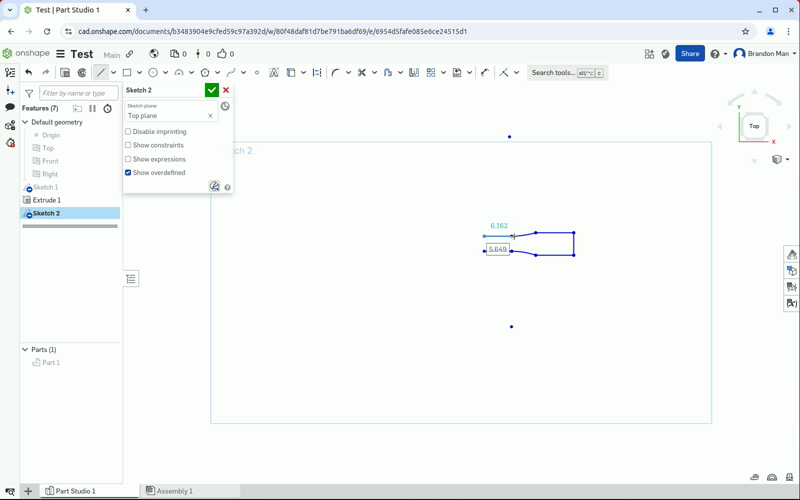
mouse_move(484, 251)
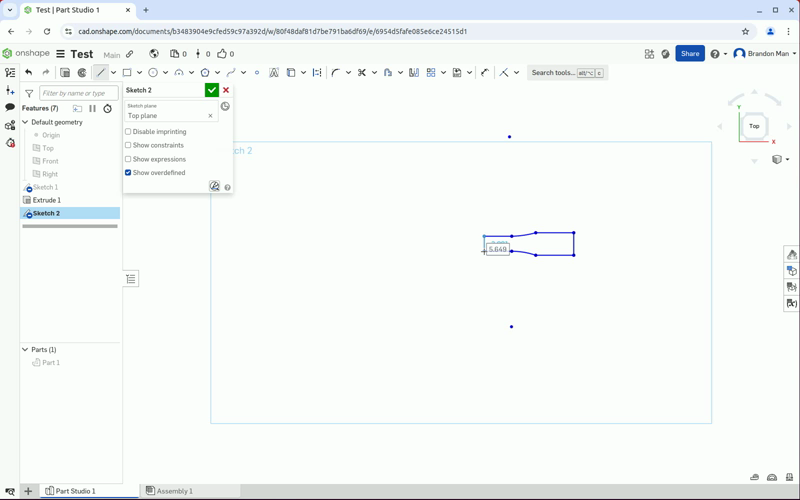
key_up(shift)
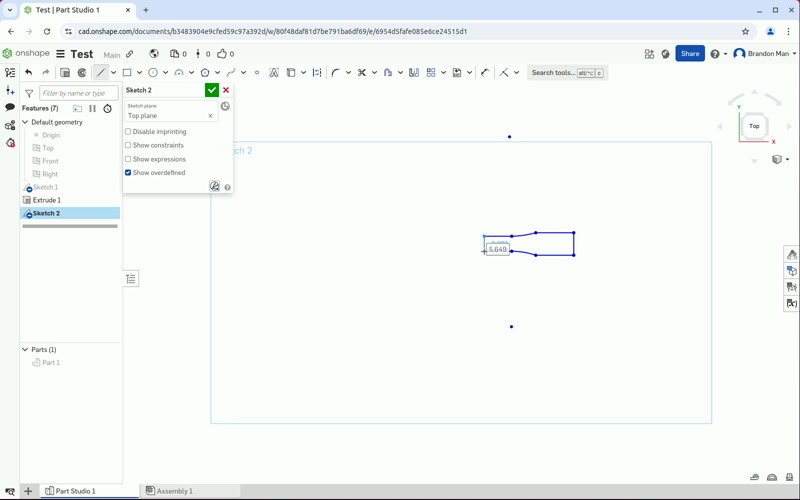
click(484, 251)
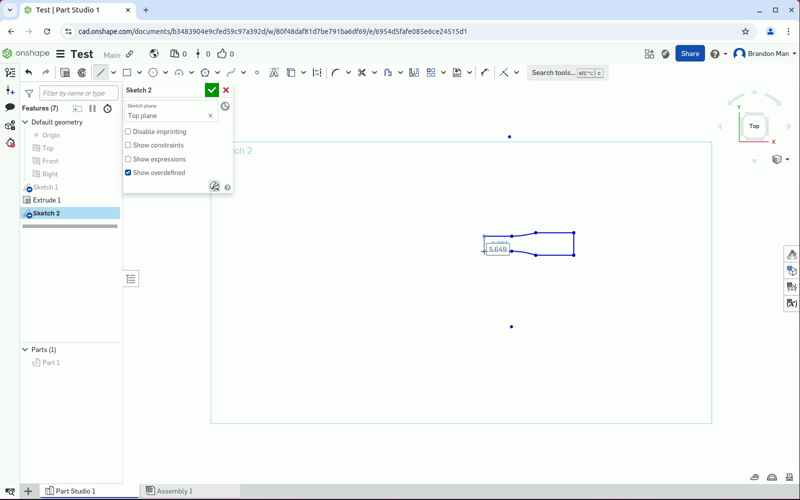
key(esc)
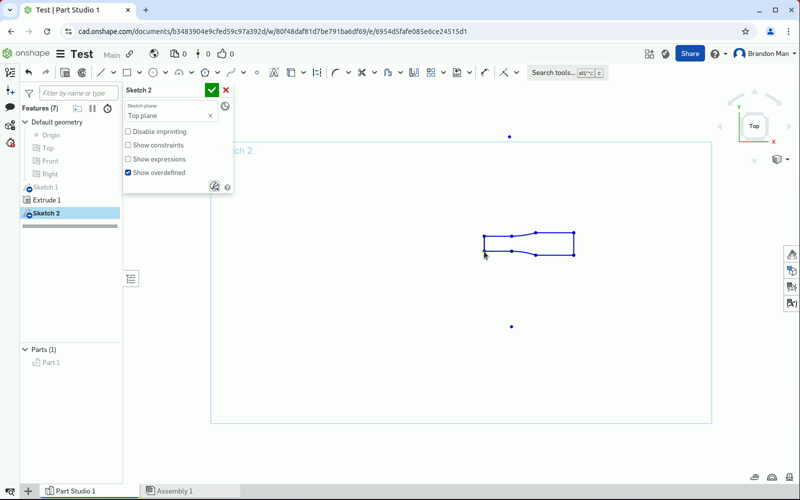
mouse_move(487, 242)
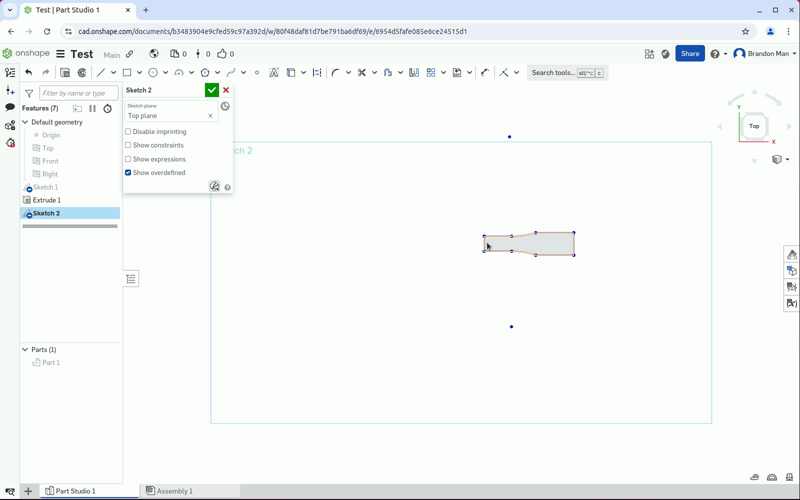
scroll(6)
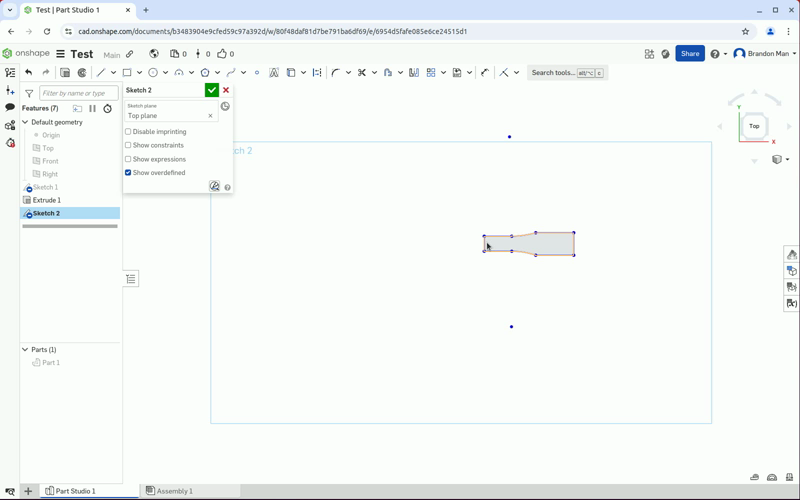
scroll(6)
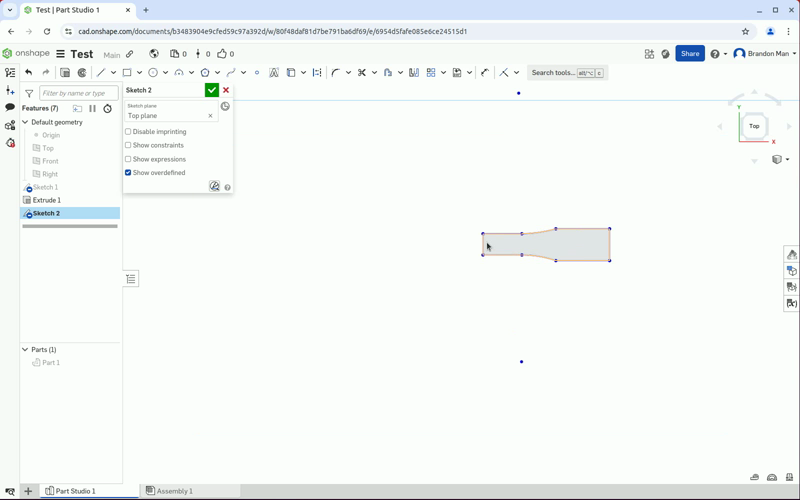
scroll(6)
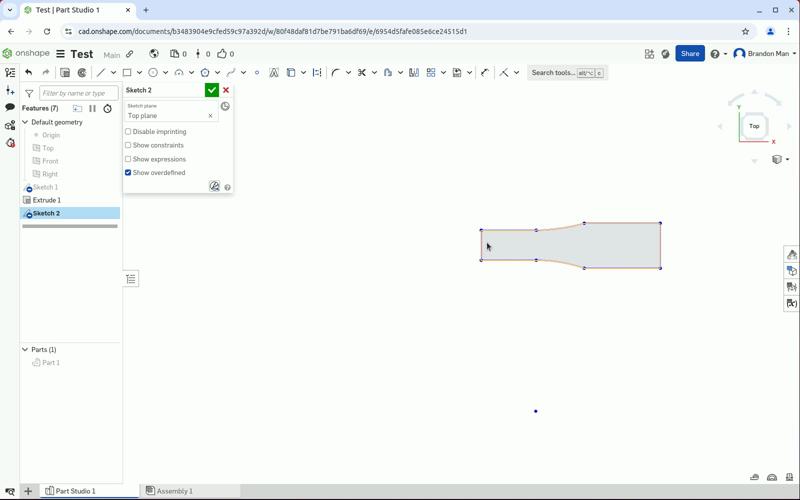
scroll(6)
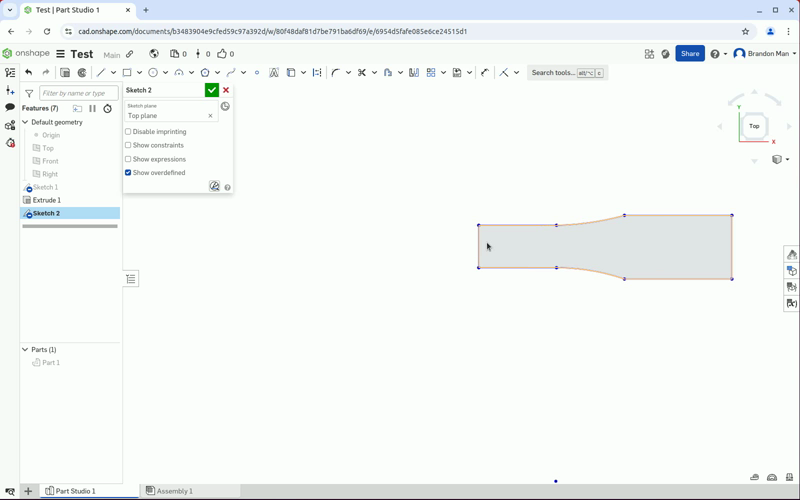
scroll(6)
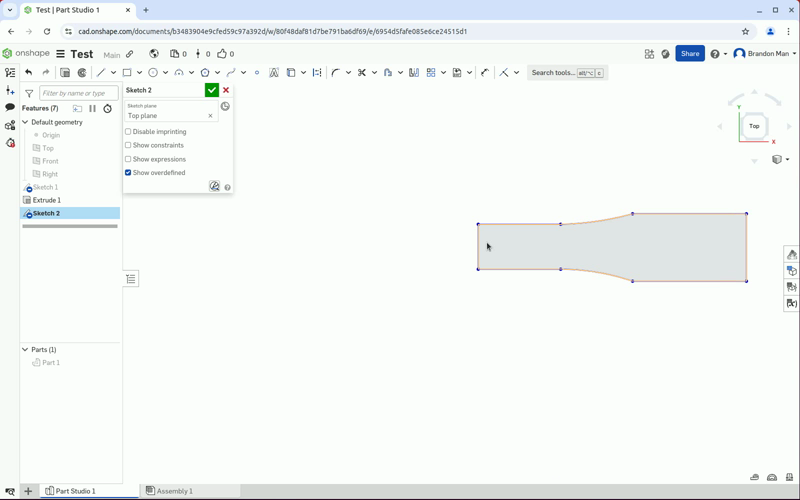
scroll(6)
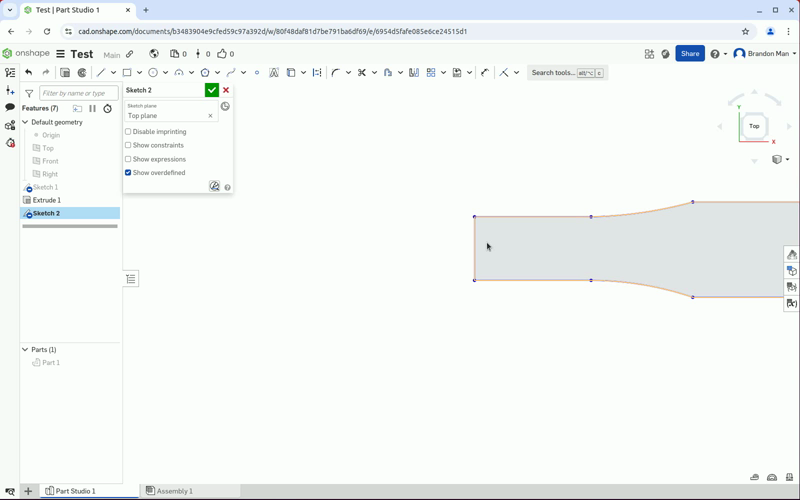
scroll(6)
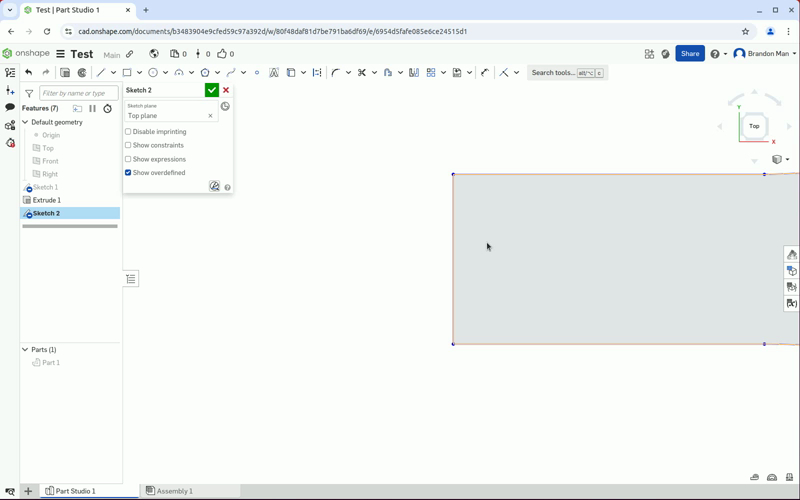
click(487, 242)
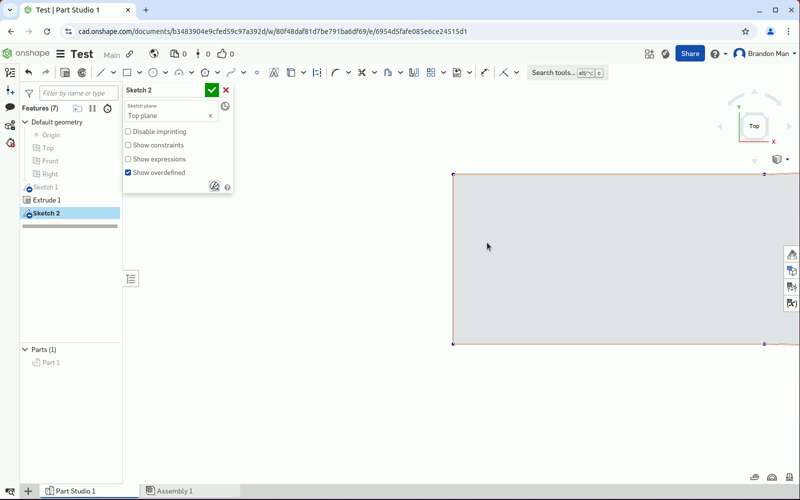
scroll(-6)
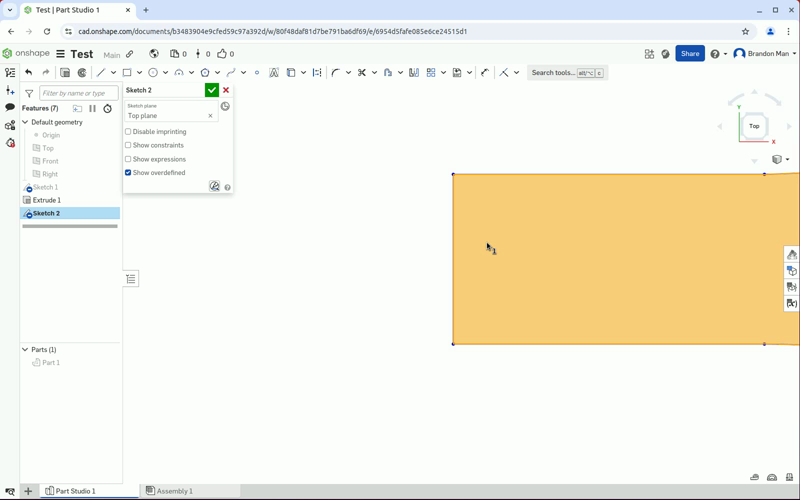
scroll(-6)
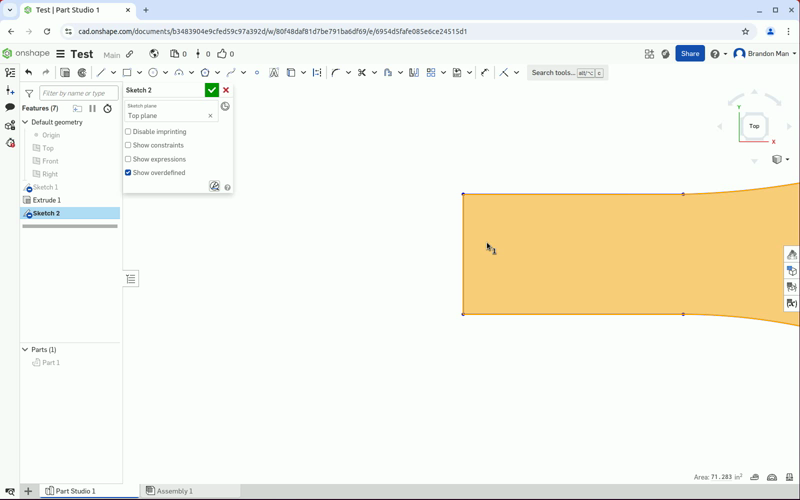
scroll(-6)
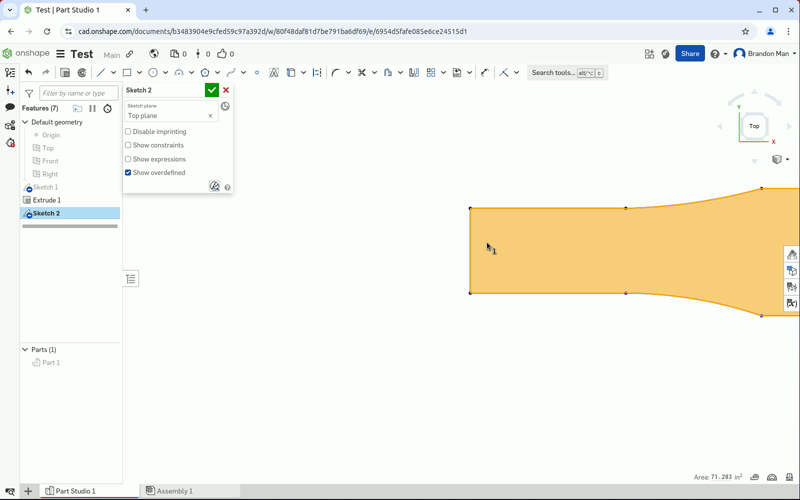
scroll(-6)
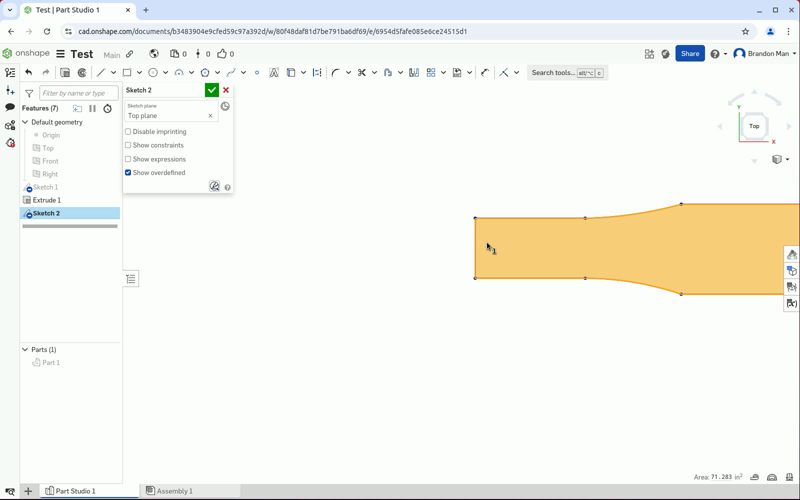
scroll(-6)
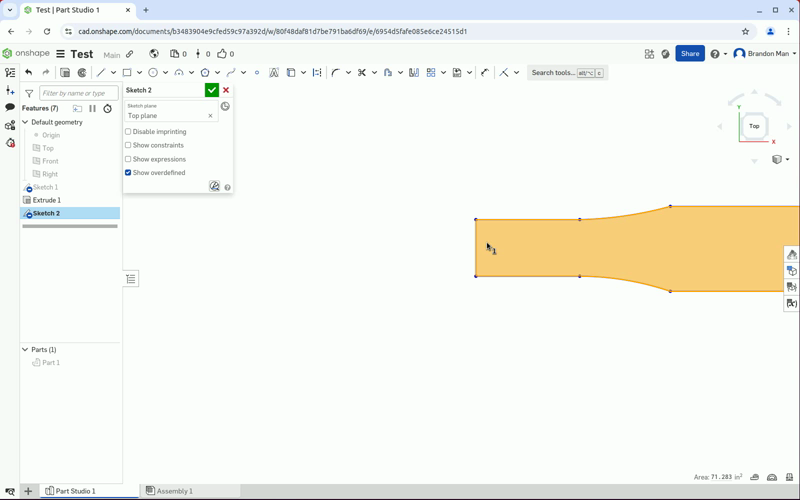
scroll(-6)
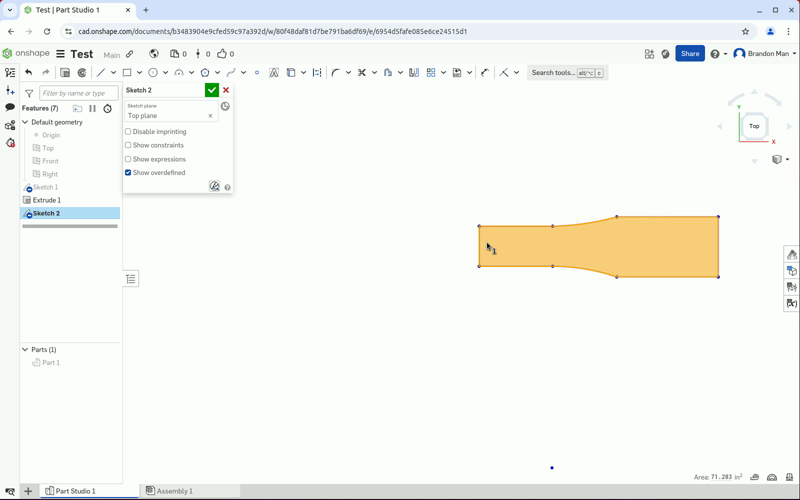
scroll(-6)
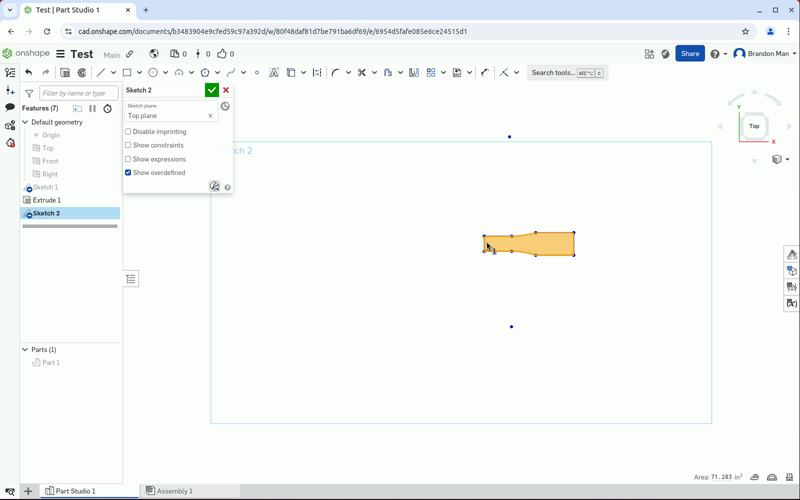
mouse_move(73, 352)
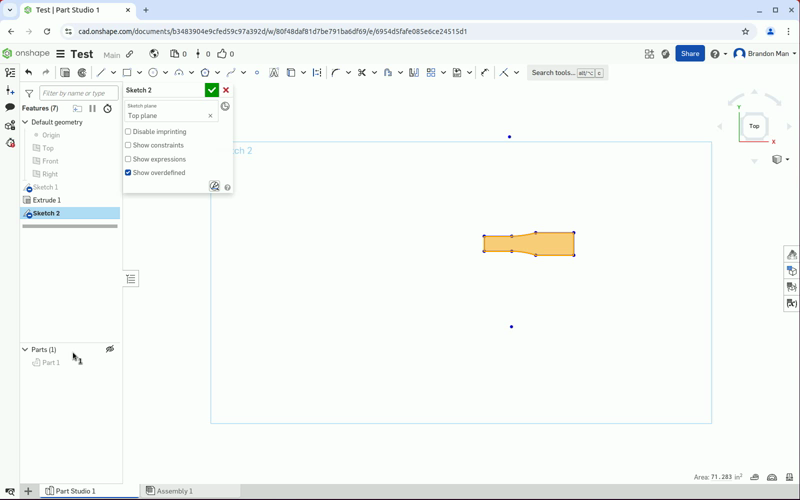
key(shift+y)
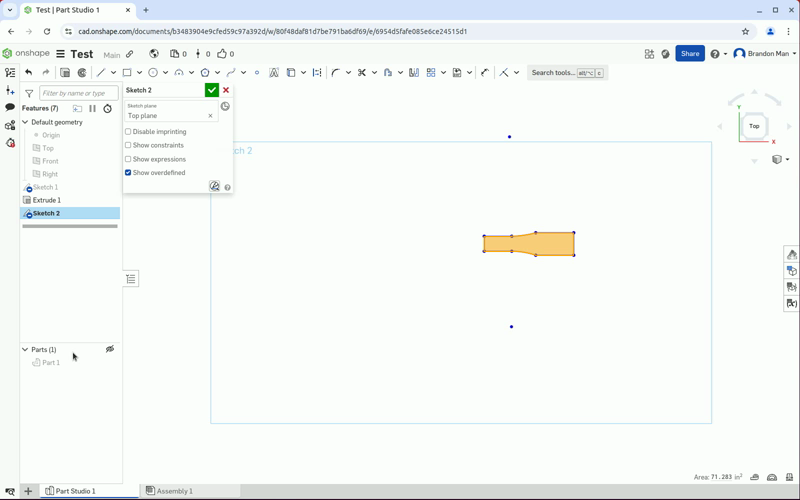
key(shift+e)
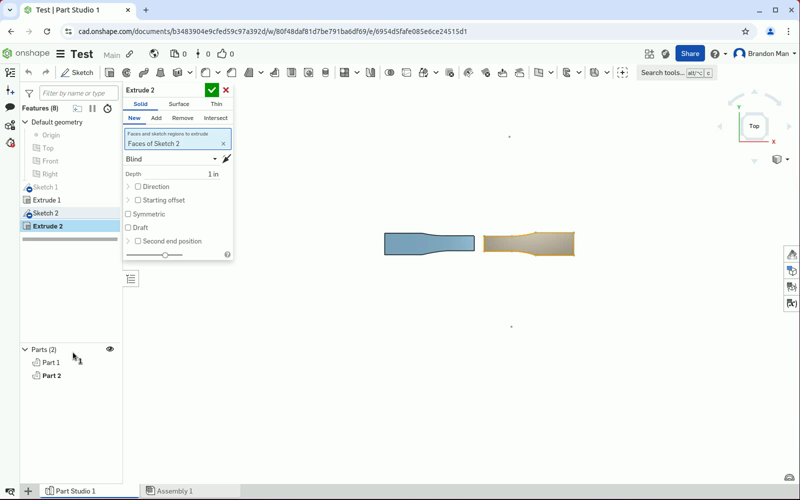
mouse_move(143, 106)
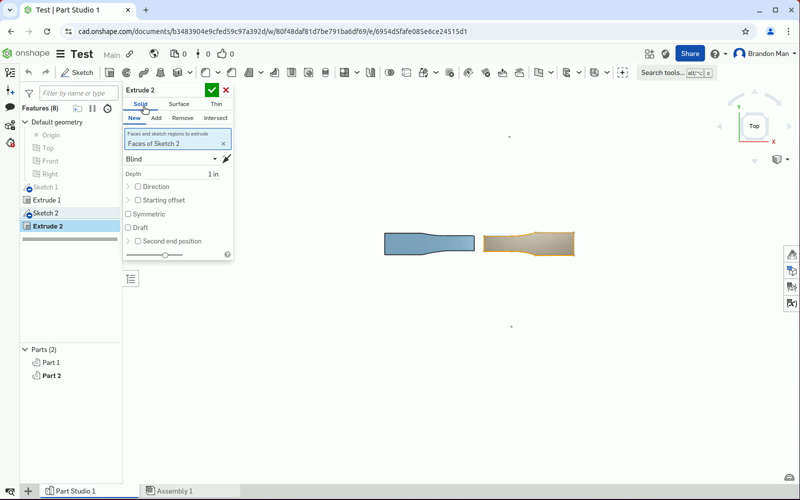
click(143, 106)
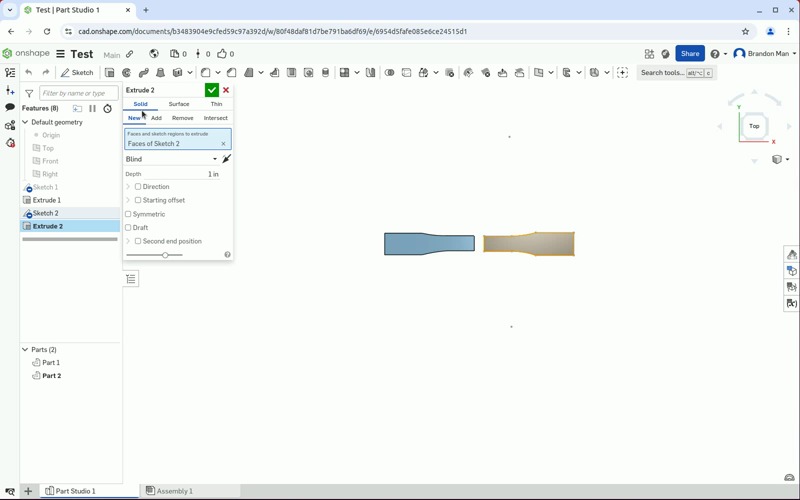
mouse_move(137, 120)
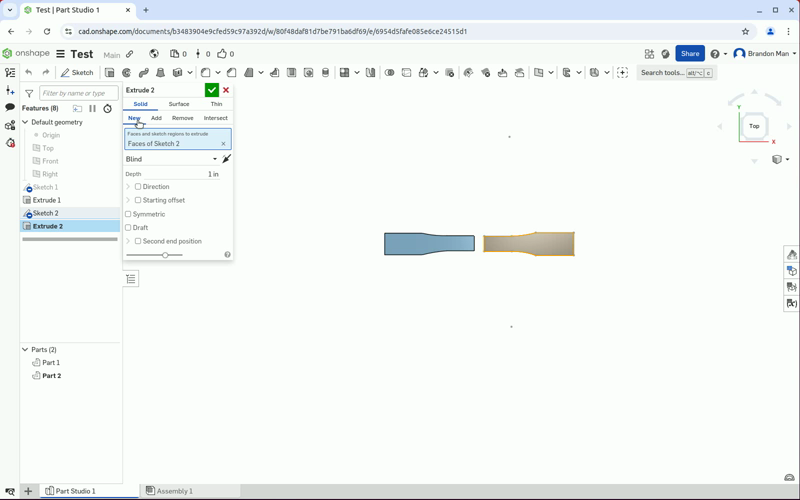
click(137, 120)
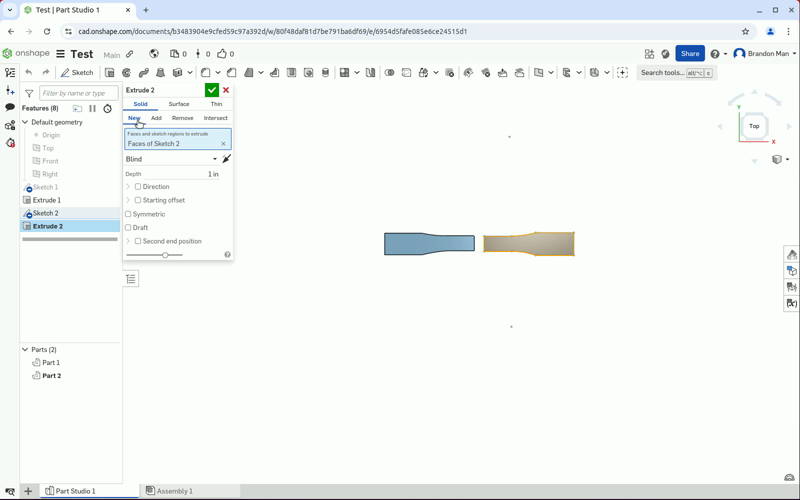
key(tab, 4)
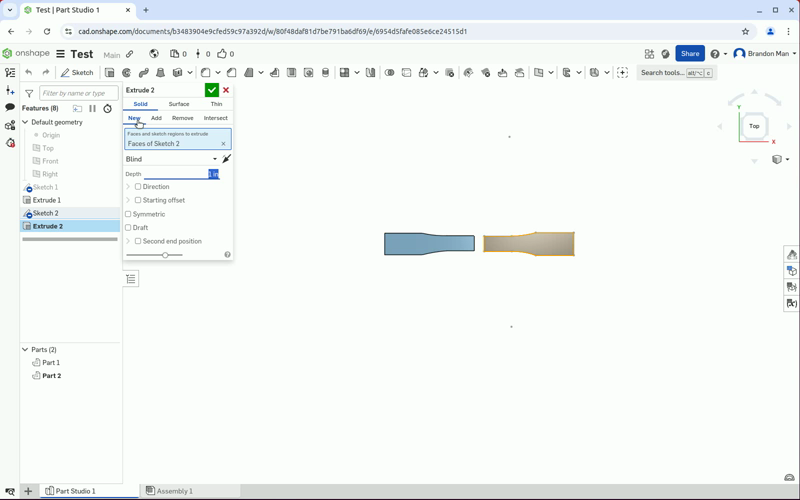
text(0.481)
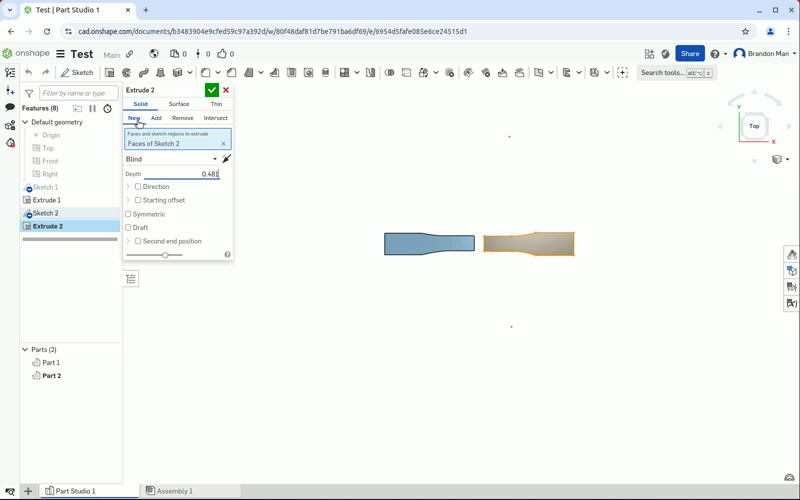
key(enter)
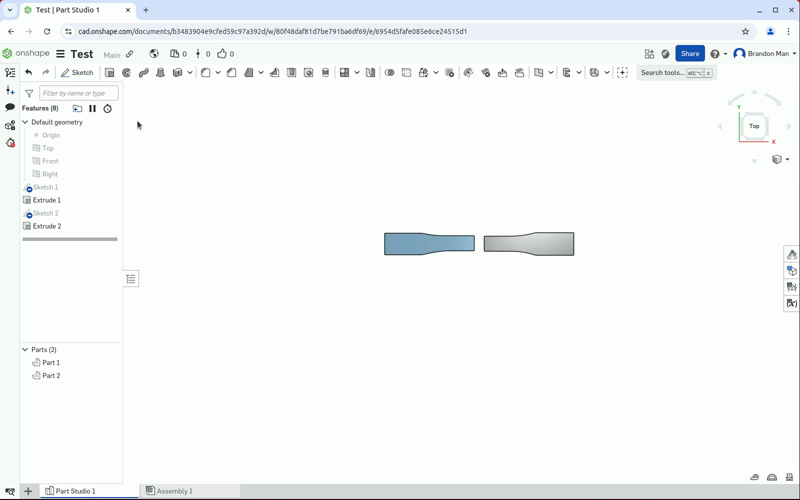
key(shift+h)
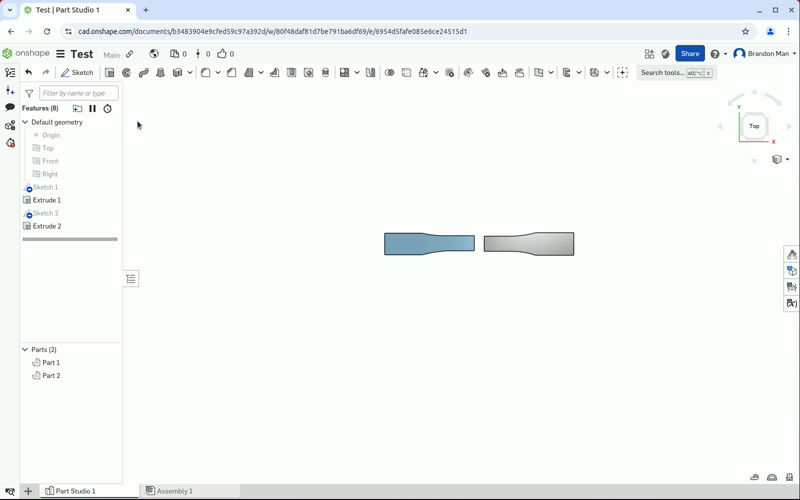
key(shift+h)
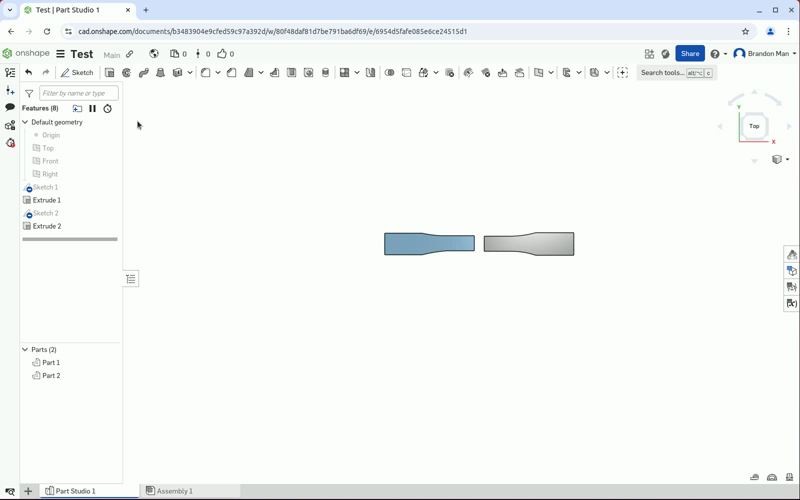
mouse_move(73, 189)
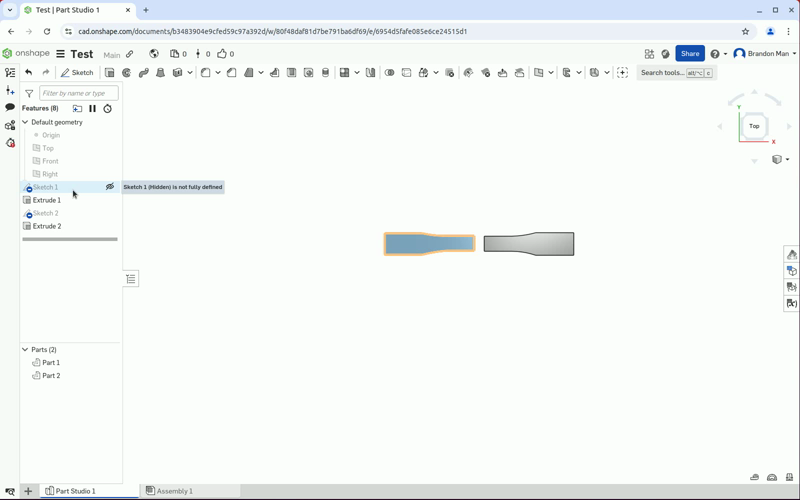
click(73, 189)
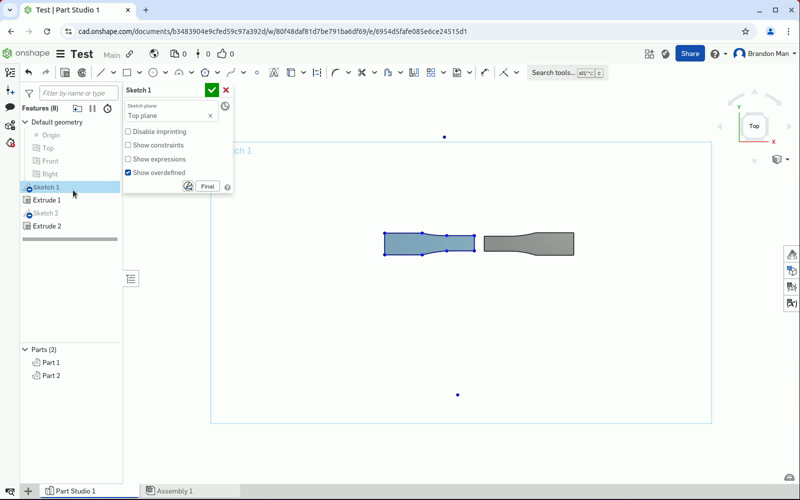
mouse_move(229, 92)
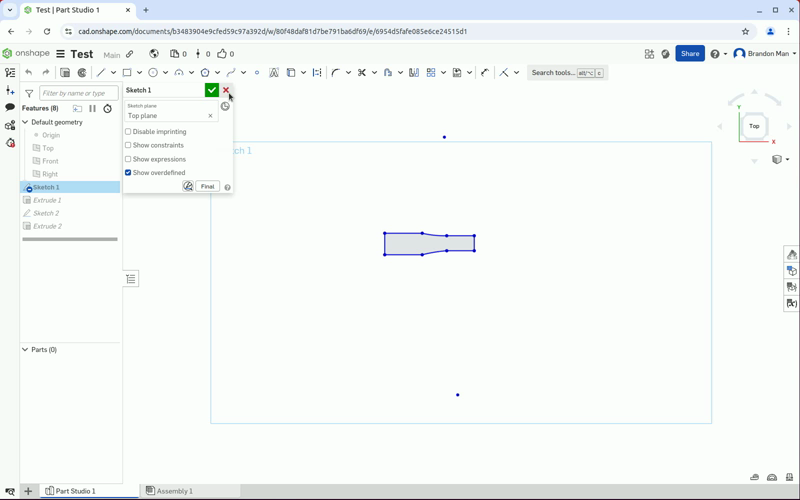
click(229, 92)
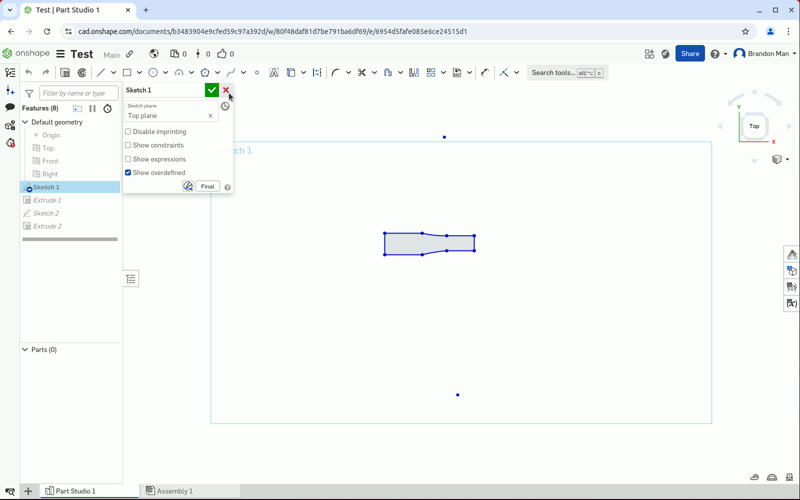
key(shift+s)
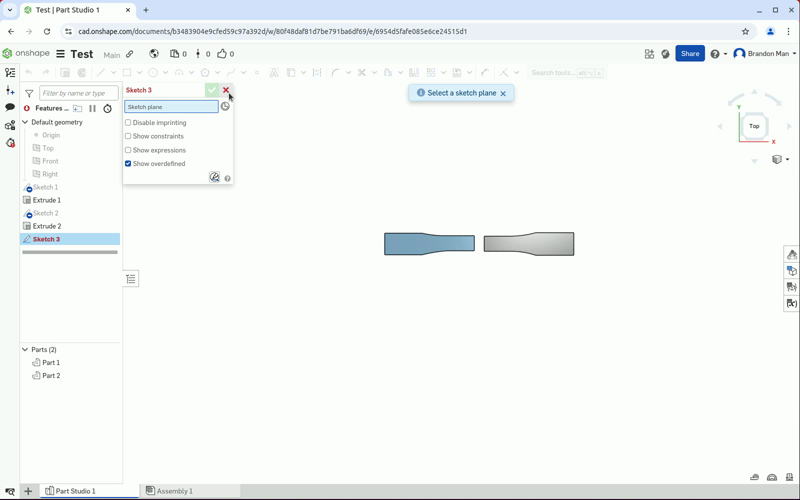
mouse_move(73, 150)
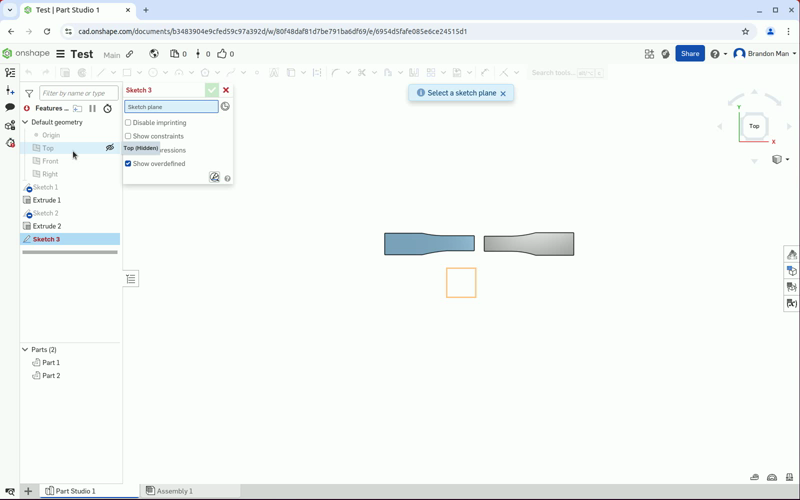
click(73, 150)
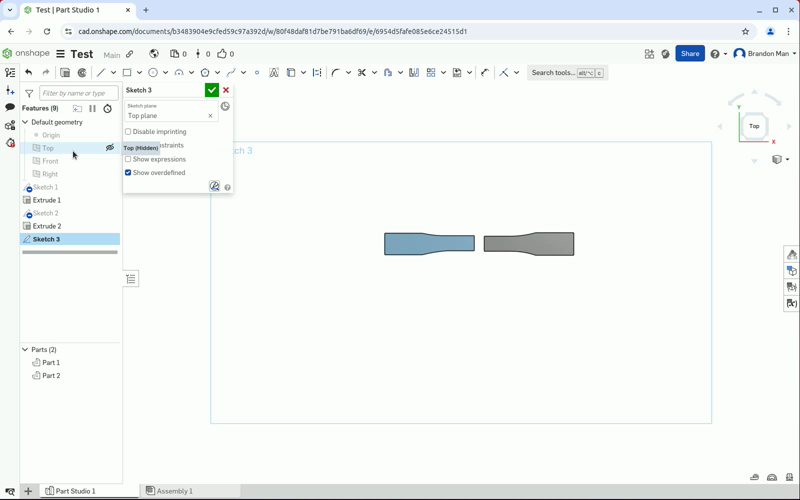
mouse_move(73, 352)
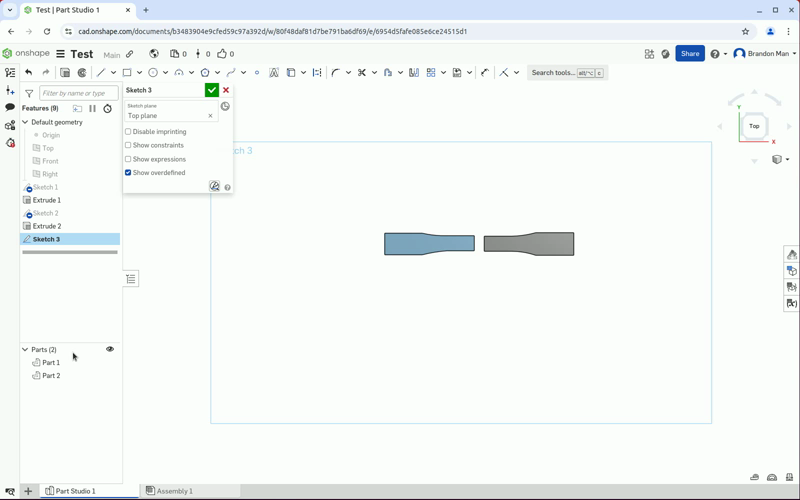
key(y)
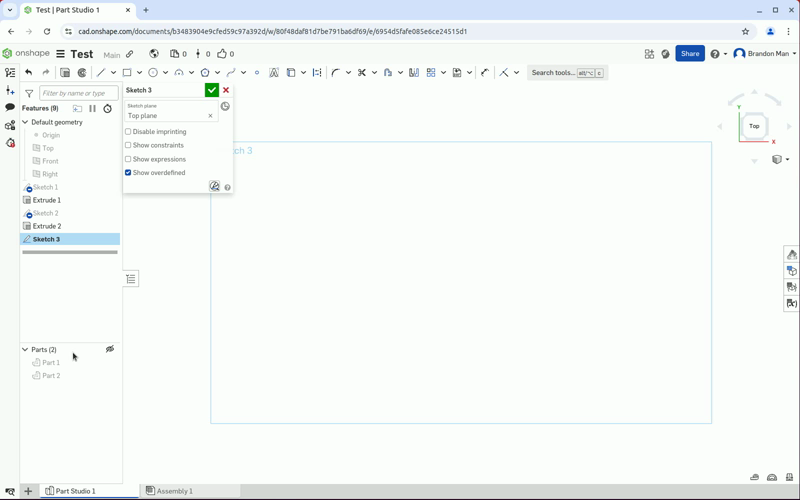
key(l)
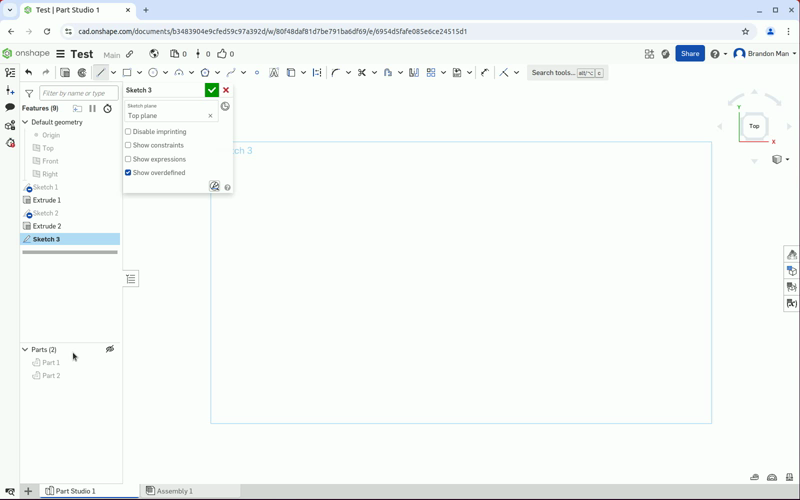
key_down(shift)
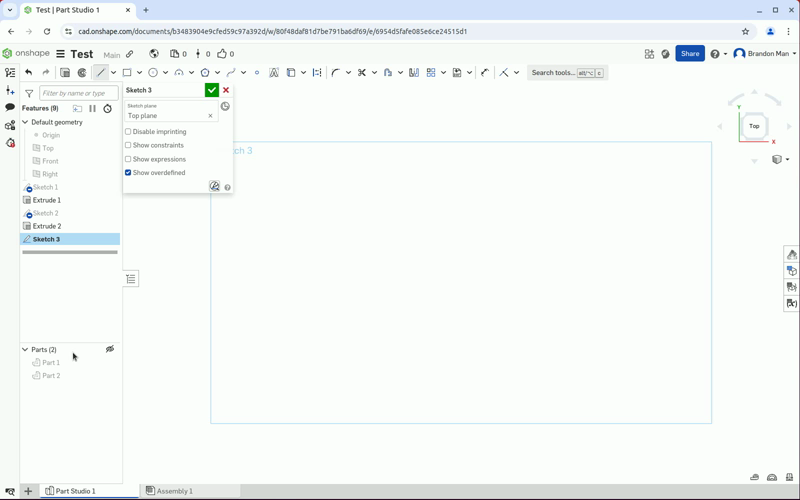
mouse_move(473, 251)
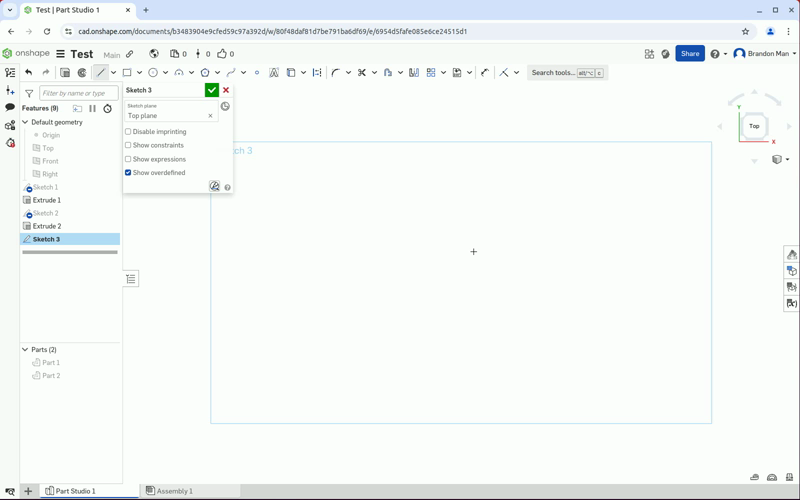
click(473, 251)
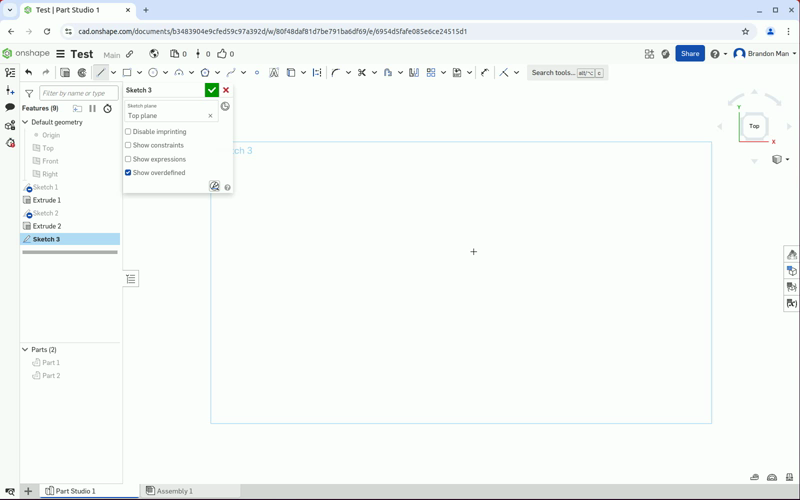
key_up(shift)
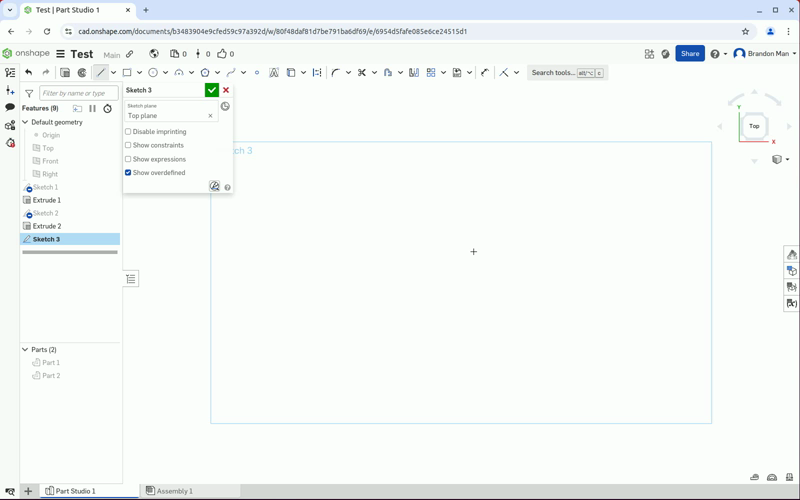
key_down(shift)
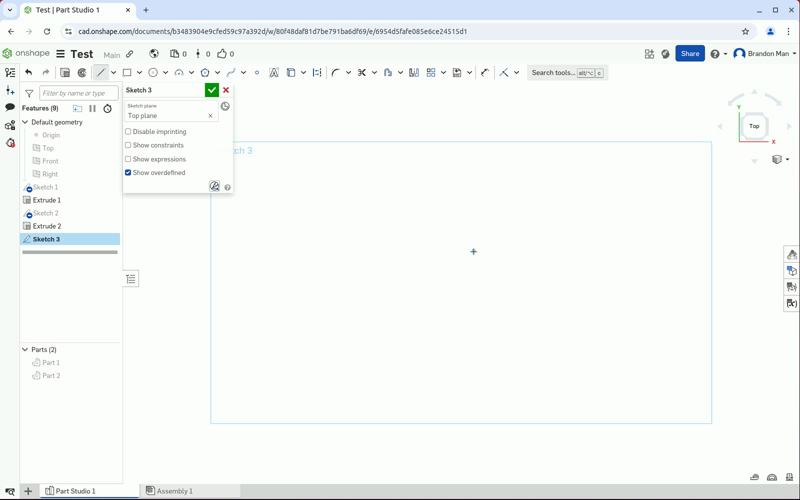
mouse_move(503, 251)
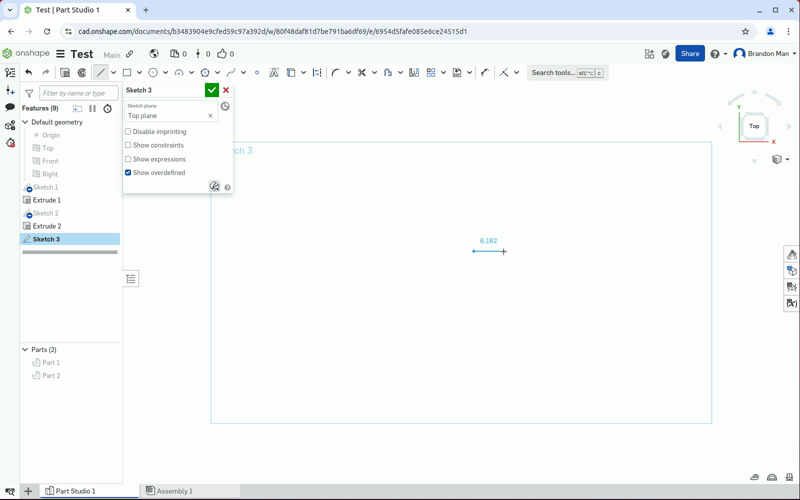
mouse_move(486, 251)
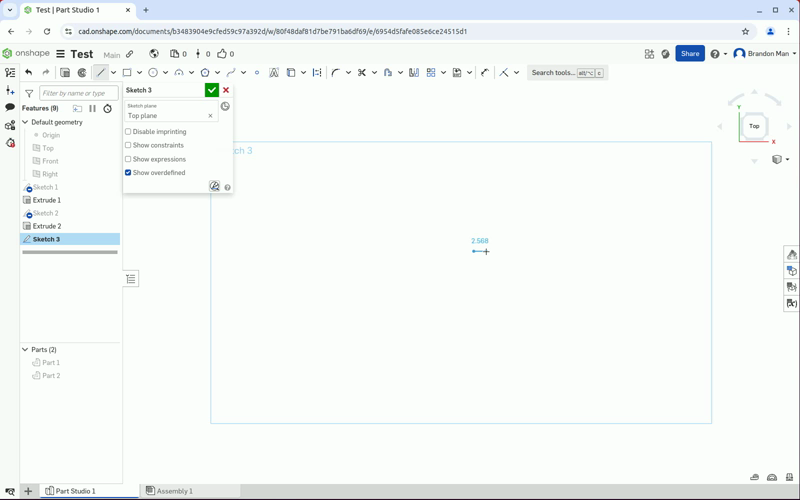
click(486, 251)
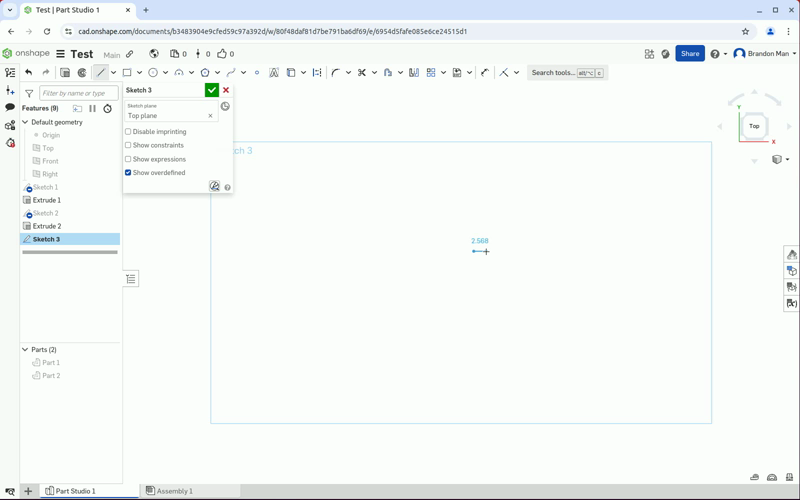
key_up(shift)
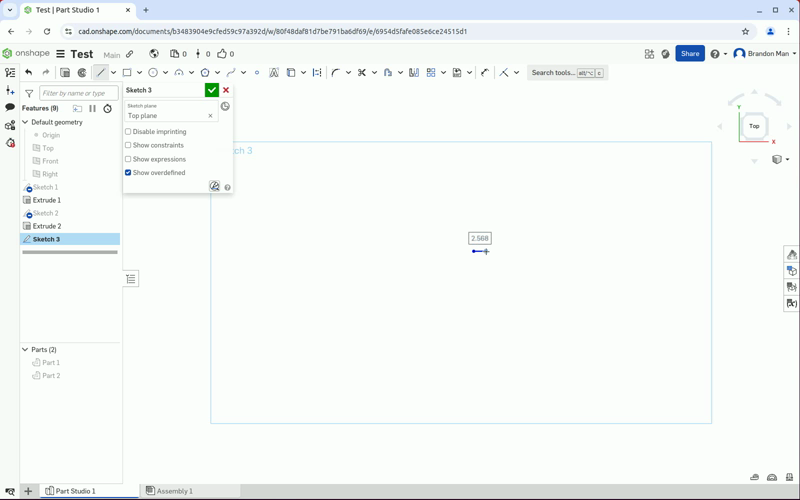
key_down(shift)
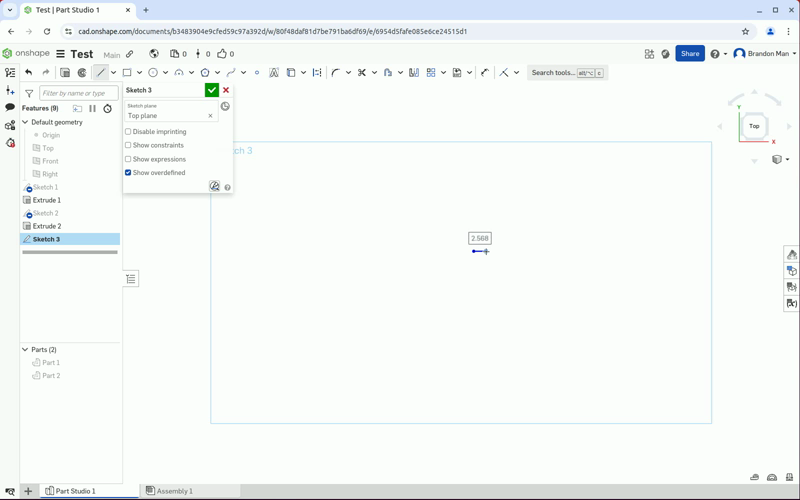
mouse_move(516, 251)
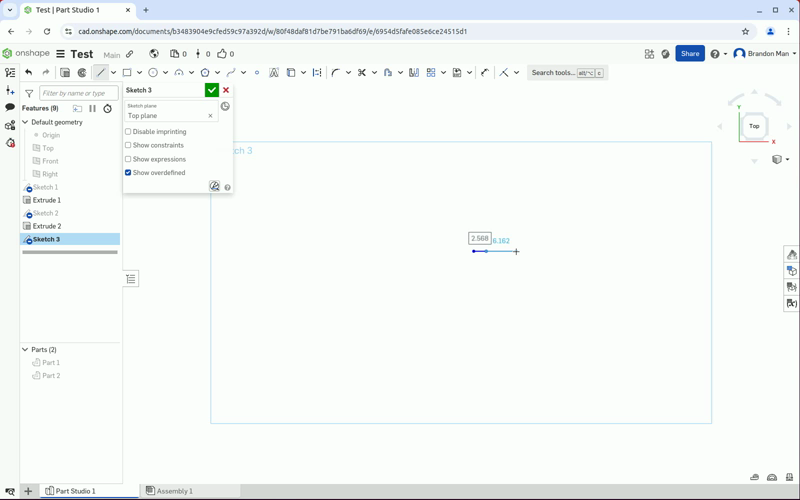
mouse_move(486, 234)
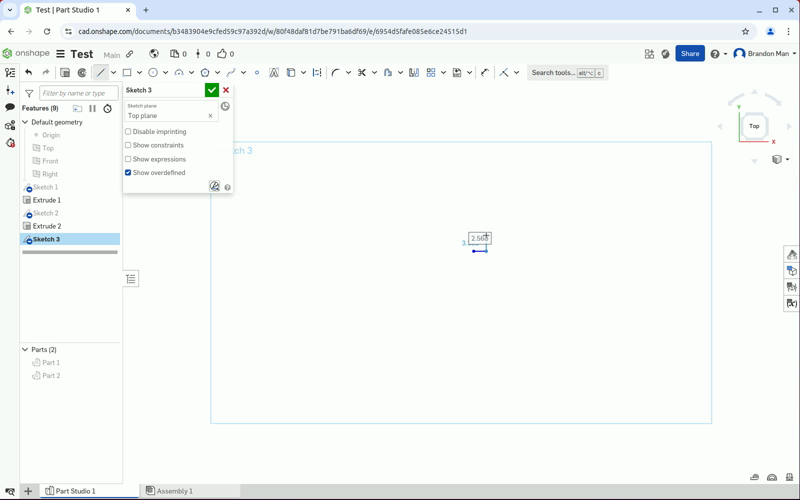
click(486, 234)
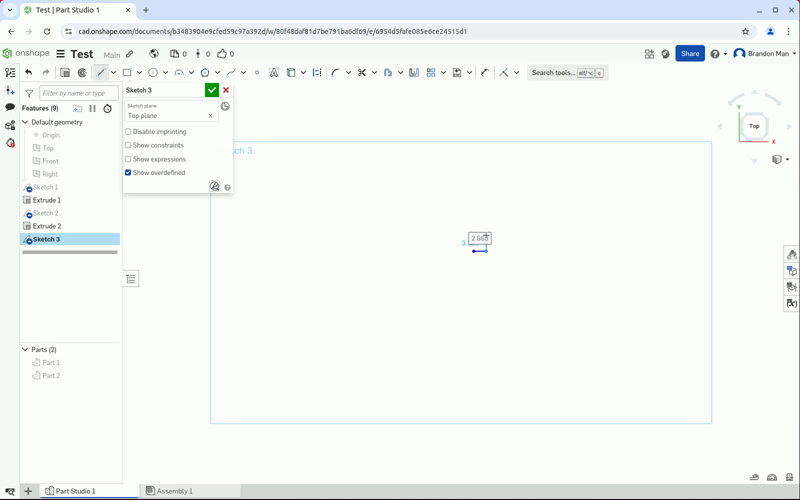
key_up(shift)
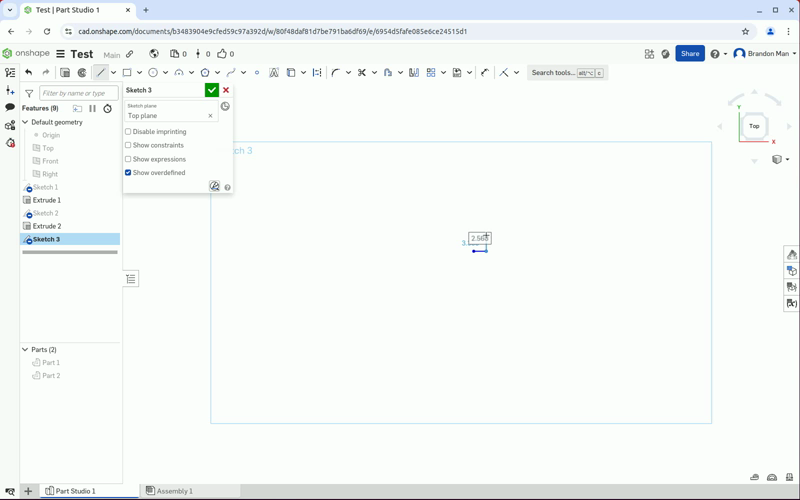
key_down(shift)
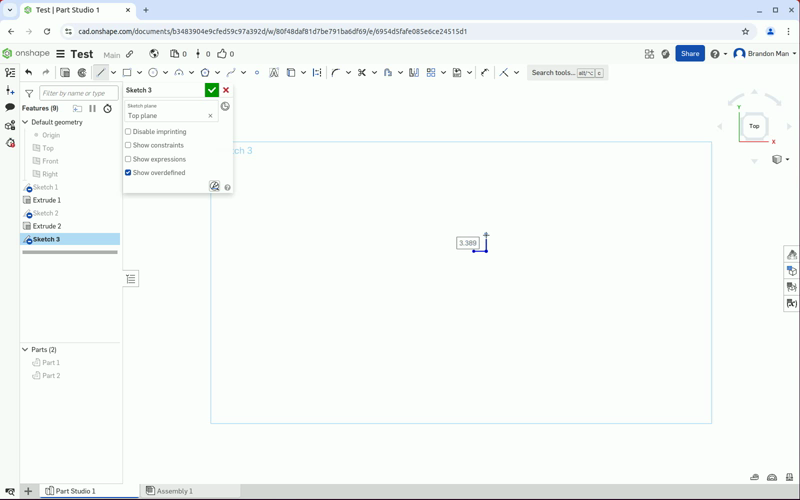
mouse_move(516, 234)
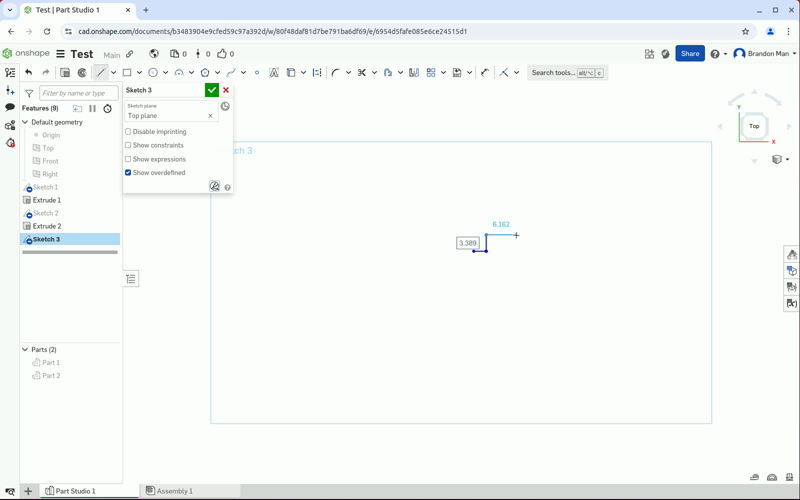
mouse_move(473, 234)
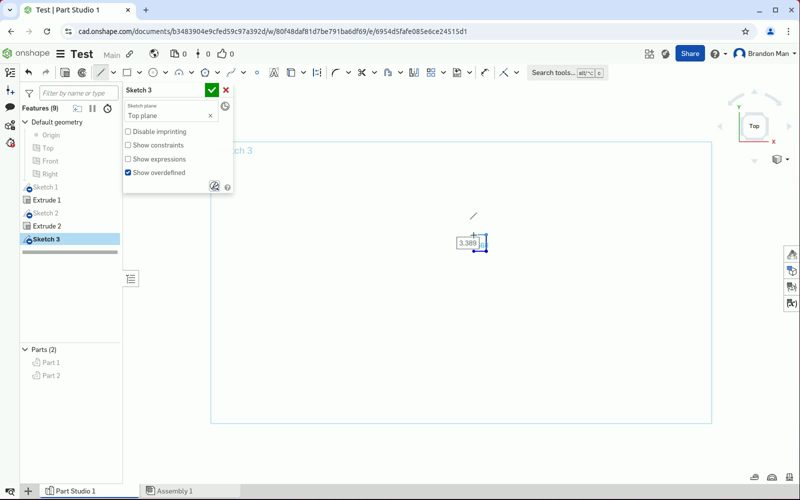
click(473, 234)
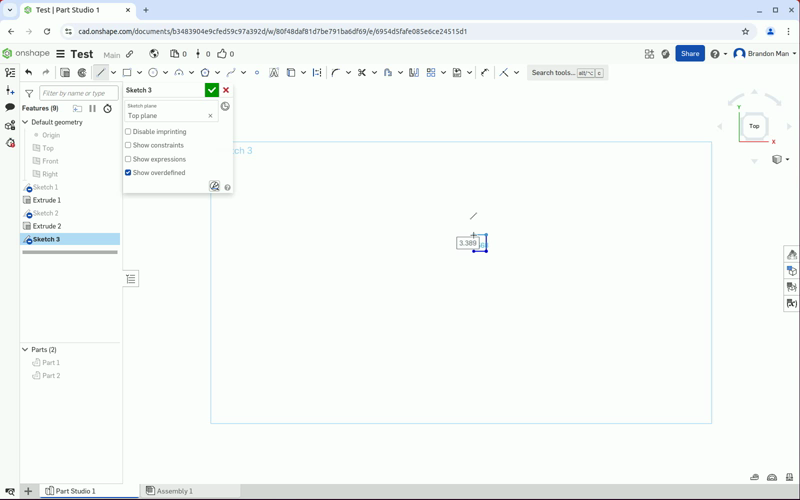
key_up(shift)
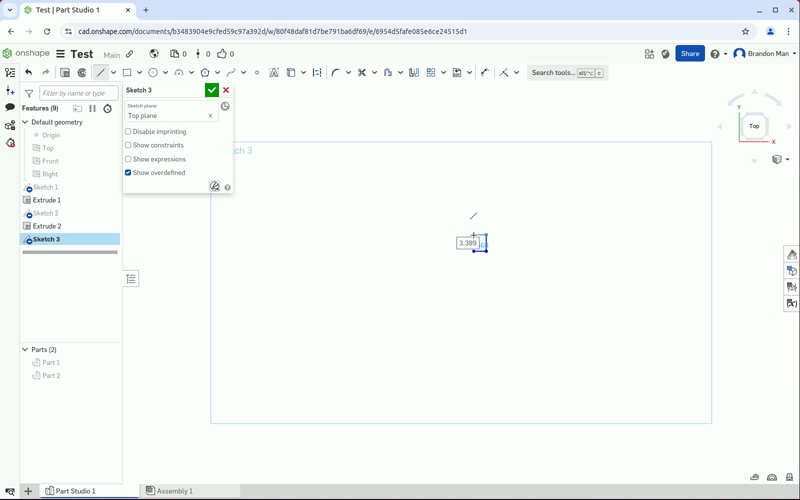
mouse_move(503, 234)
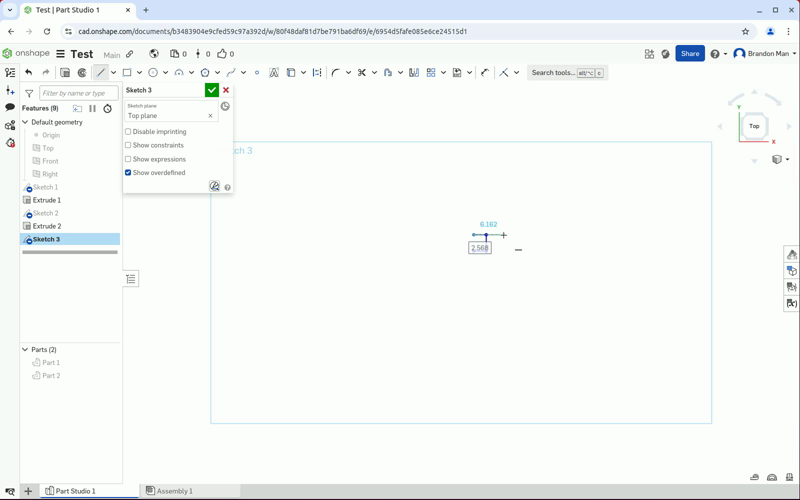
key_down(shift)
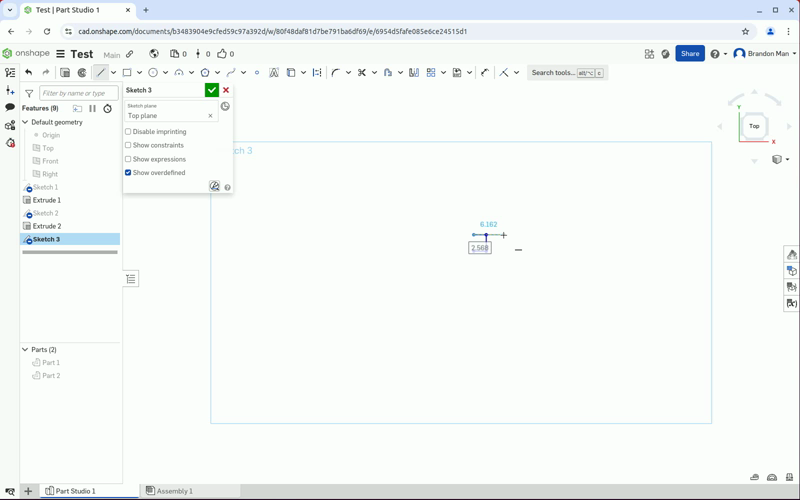
mouse_move(473, 251)
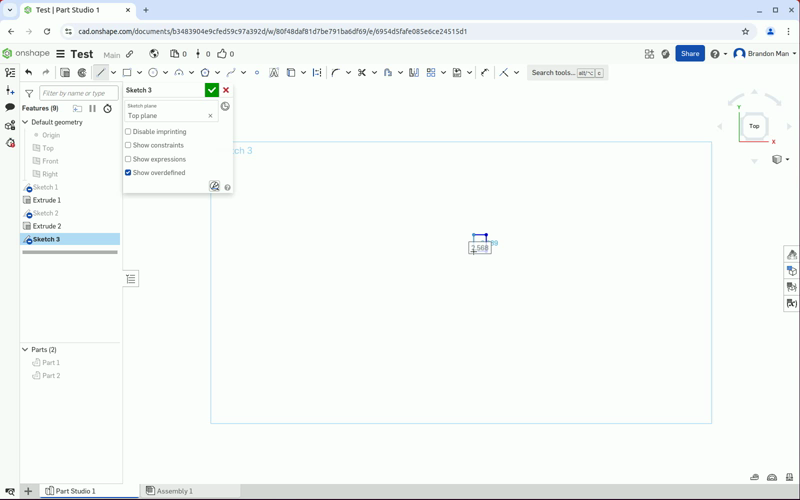
key_up(shift)
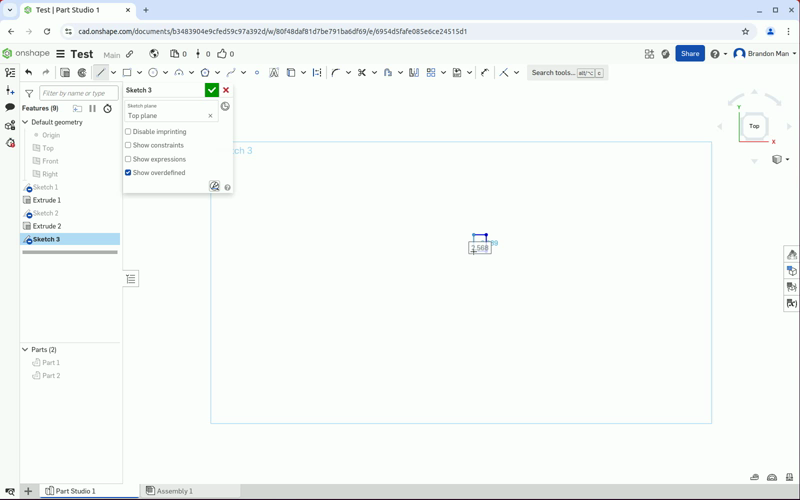
click(473, 251)
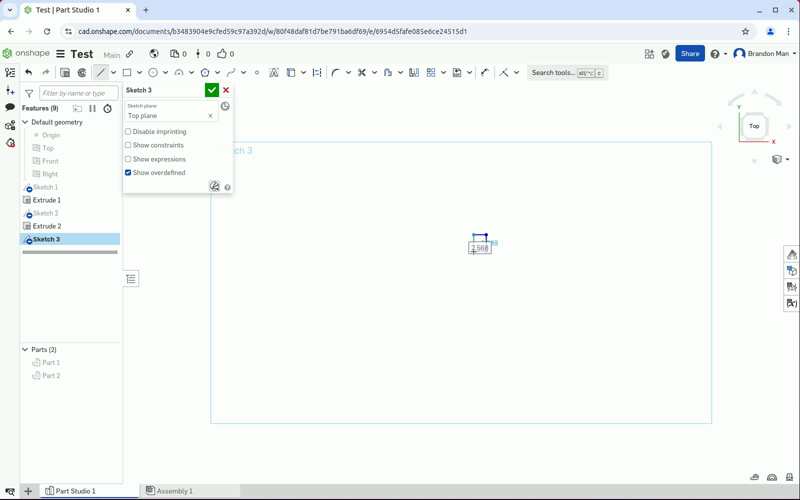
key(esc)
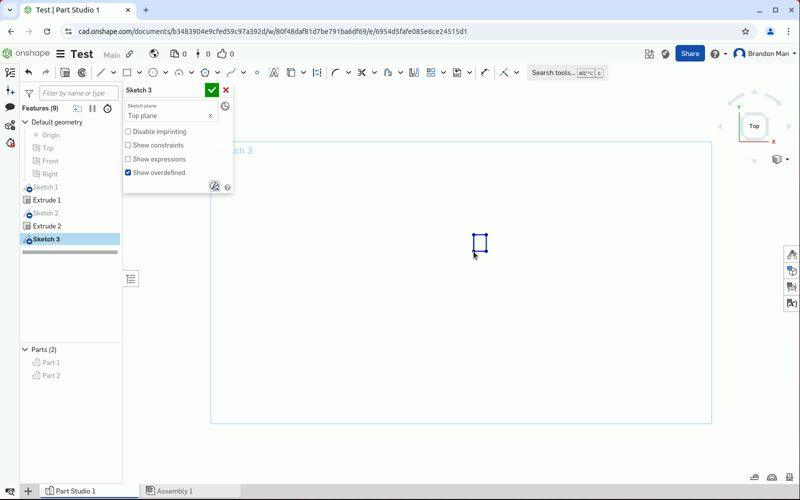
mouse_move(478, 242)
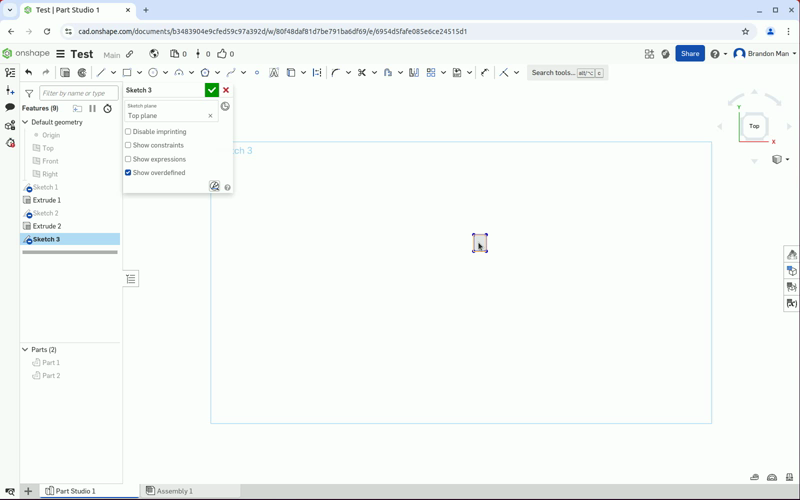
scroll(6)
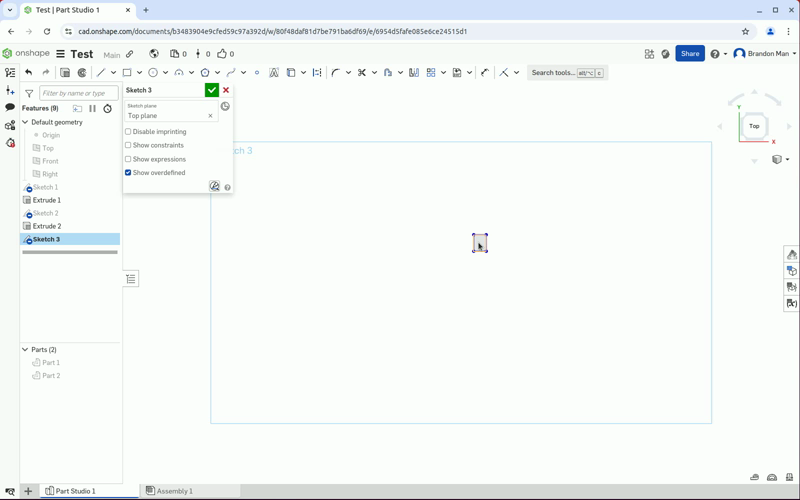
scroll(6)
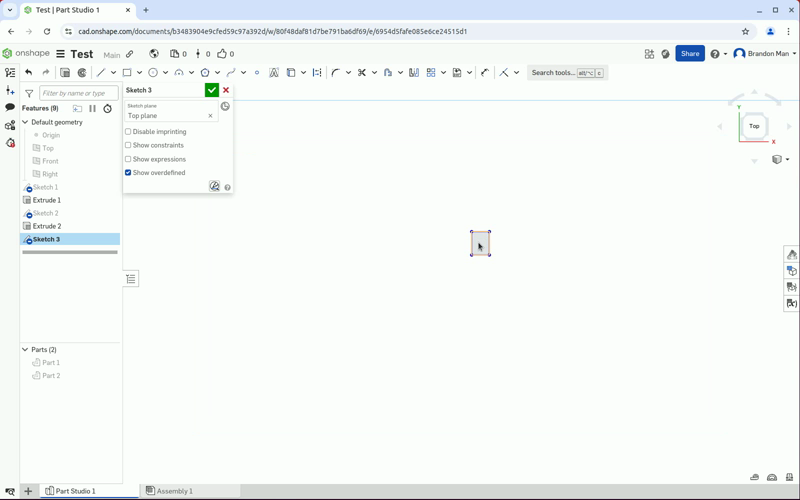
scroll(6)
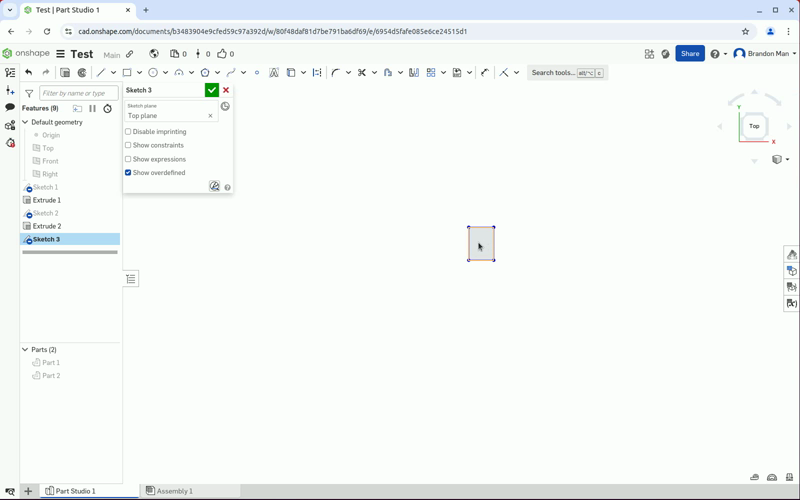
scroll(6)
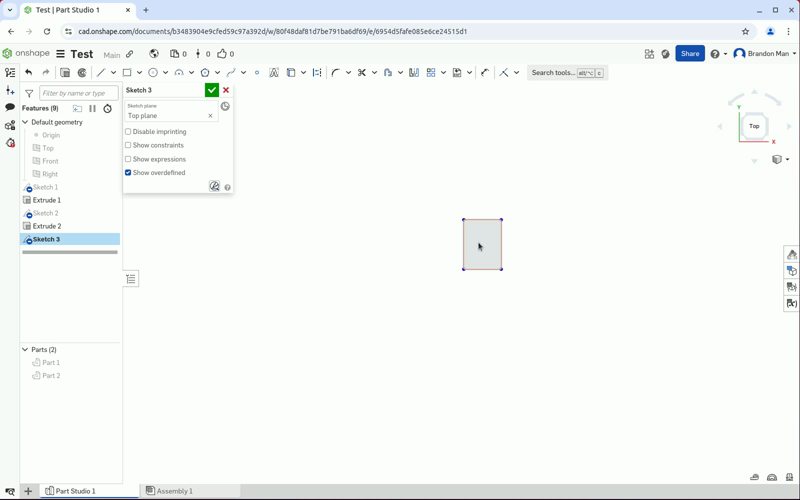
scroll(6)
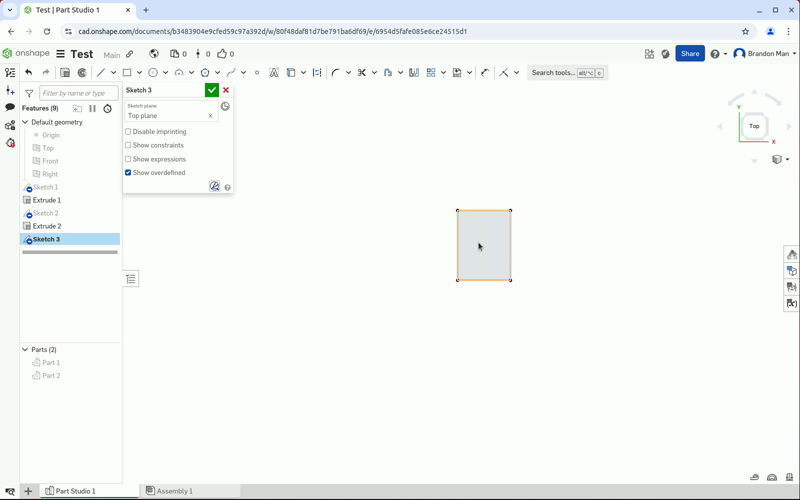
scroll(6)
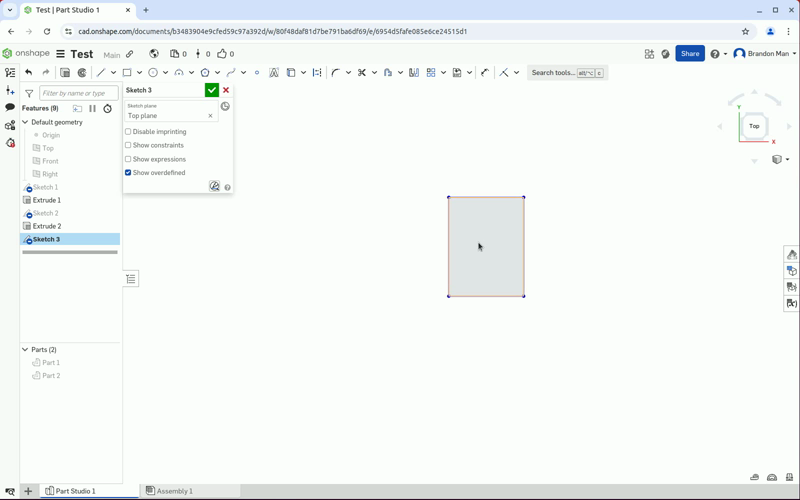
scroll(6)
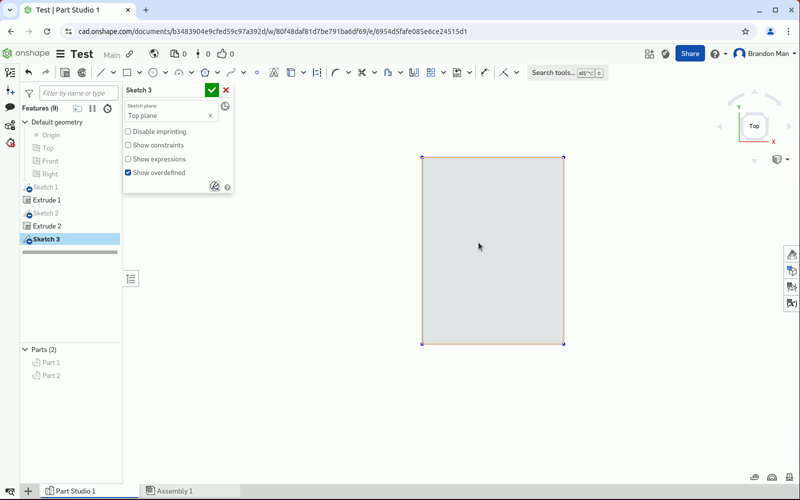
click(478, 242)
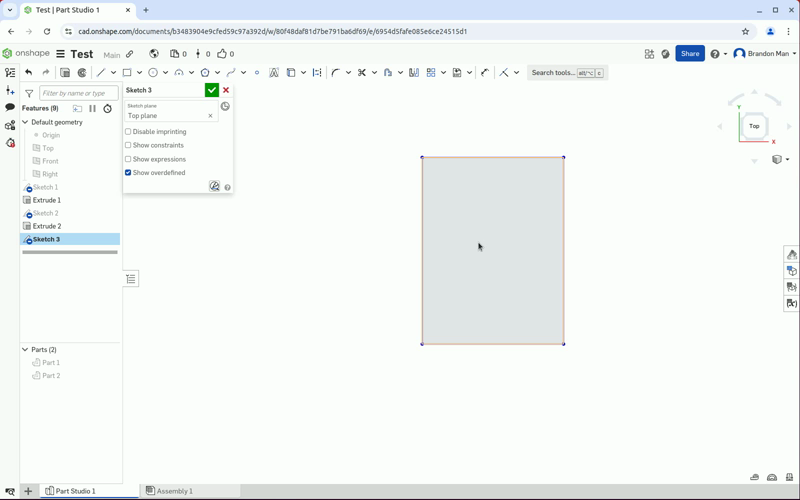
scroll(-6)
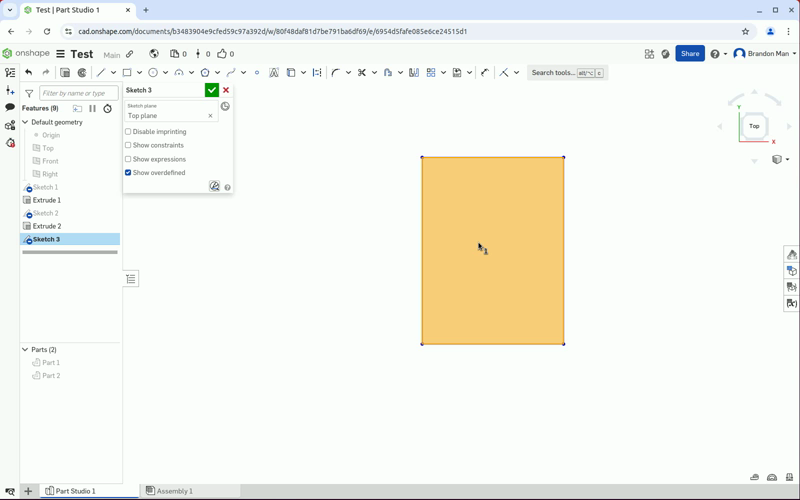
scroll(-6)
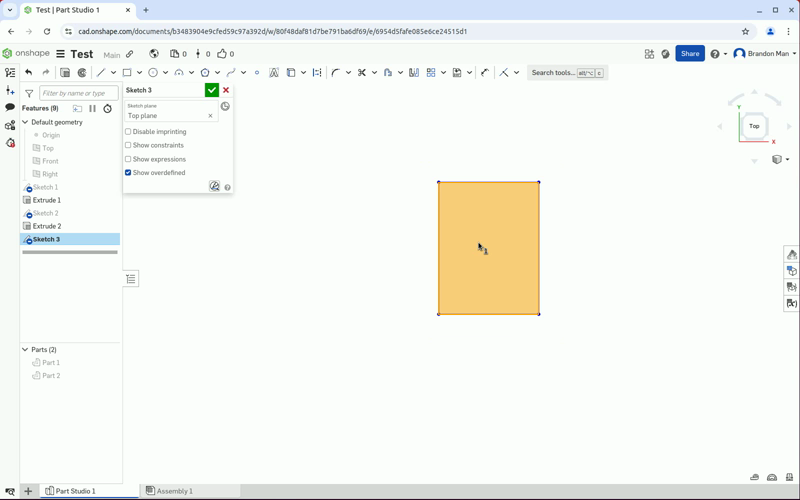
scroll(-6)
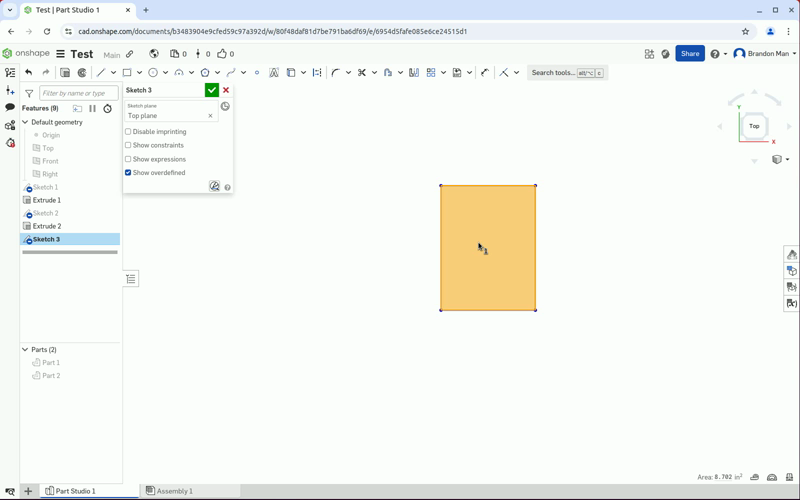
scroll(-6)
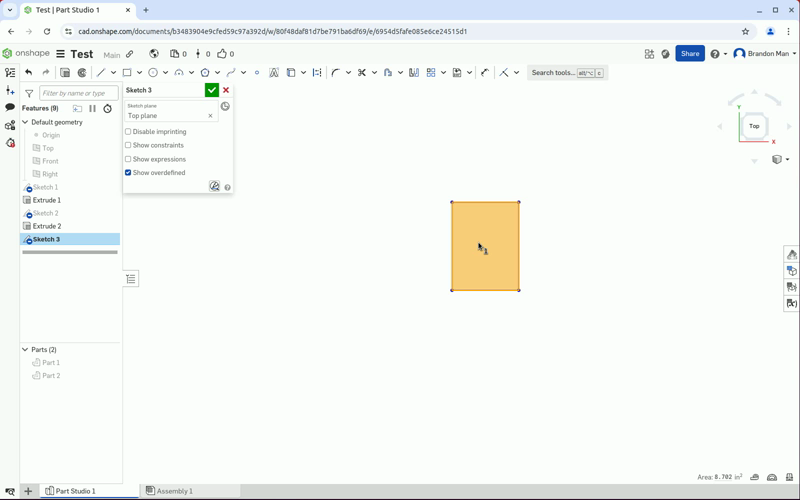
scroll(-6)
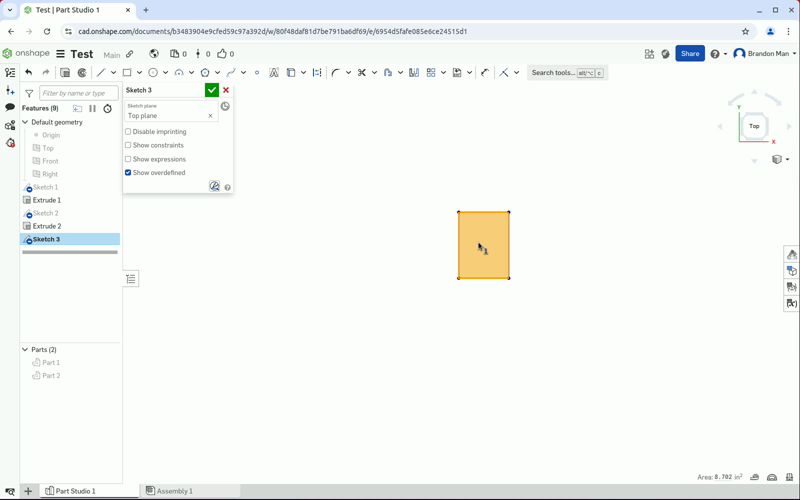
scroll(-6)
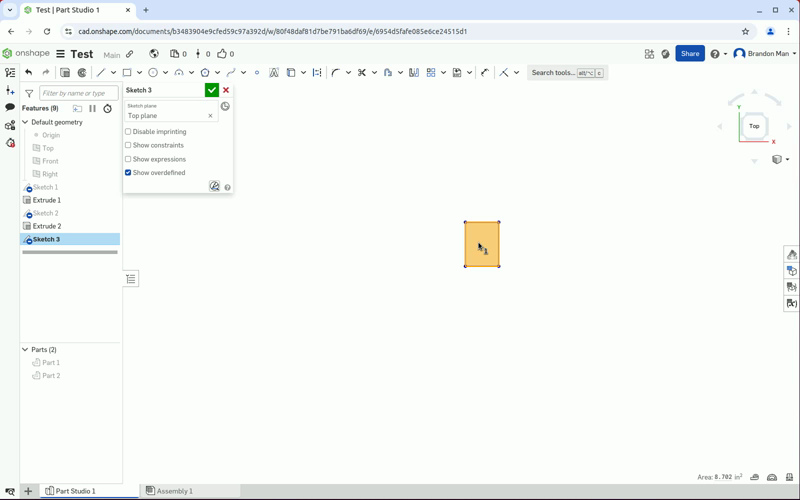
scroll(-6)
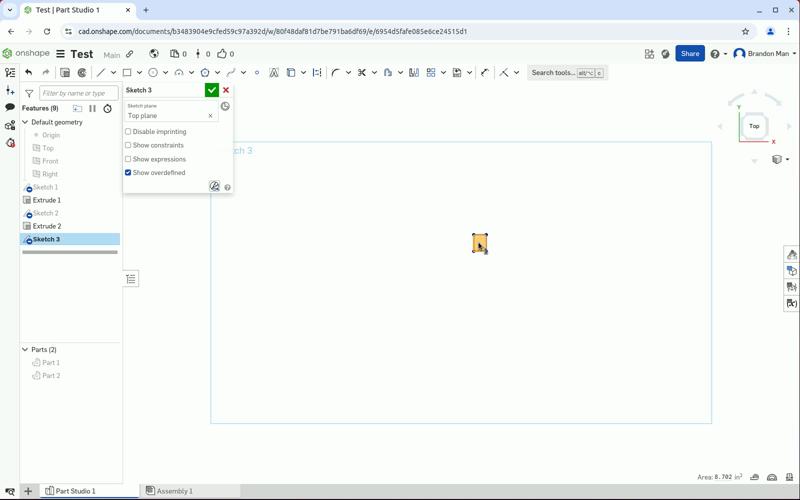
mouse_move(73, 352)
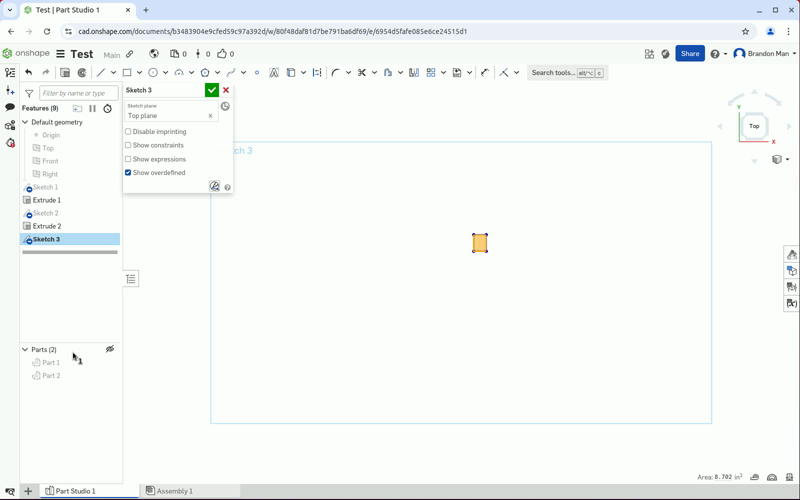
key(shift+y)
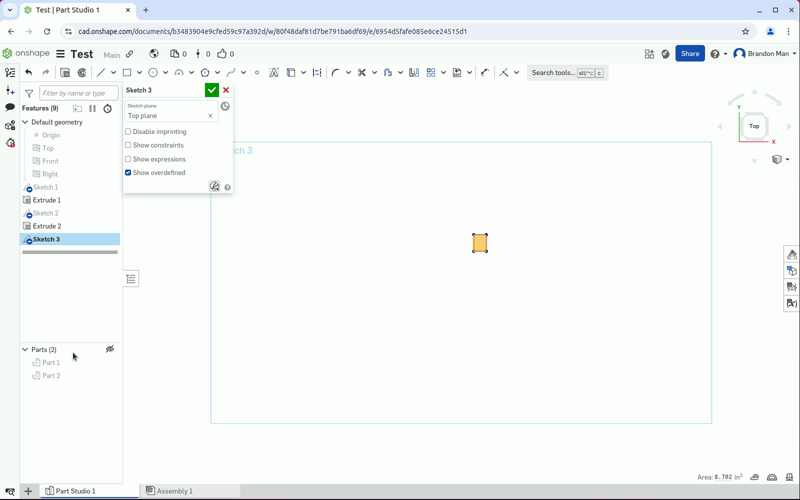
key(shift+e)
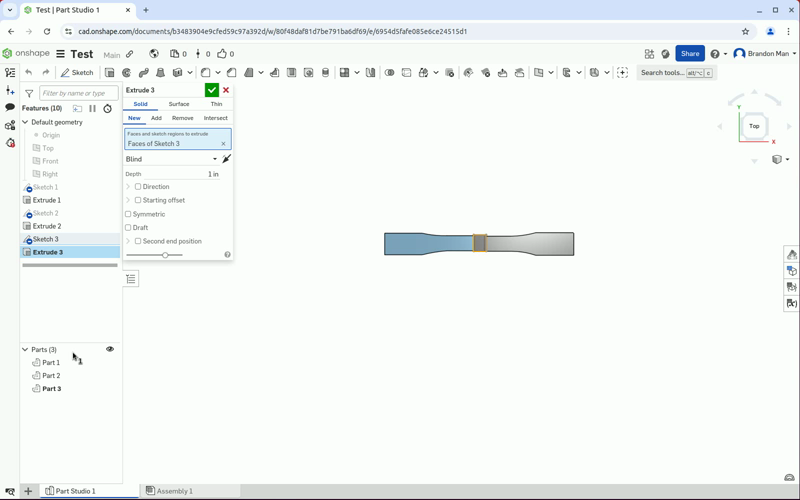
mouse_move(143, 106)
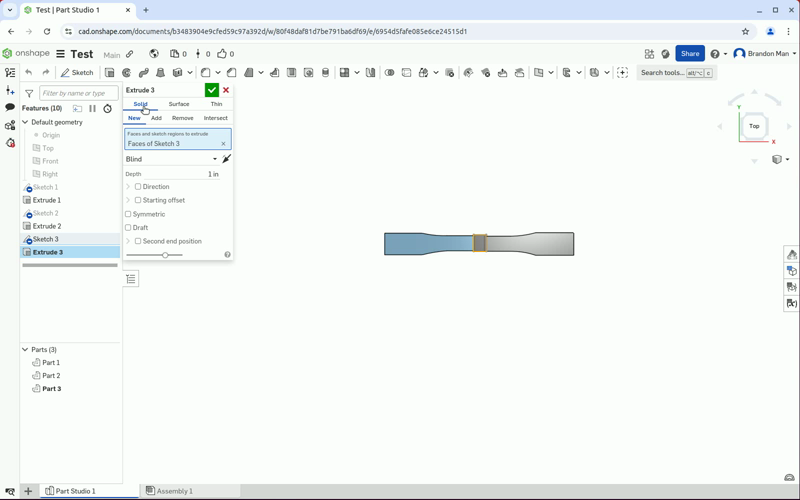
click(143, 106)
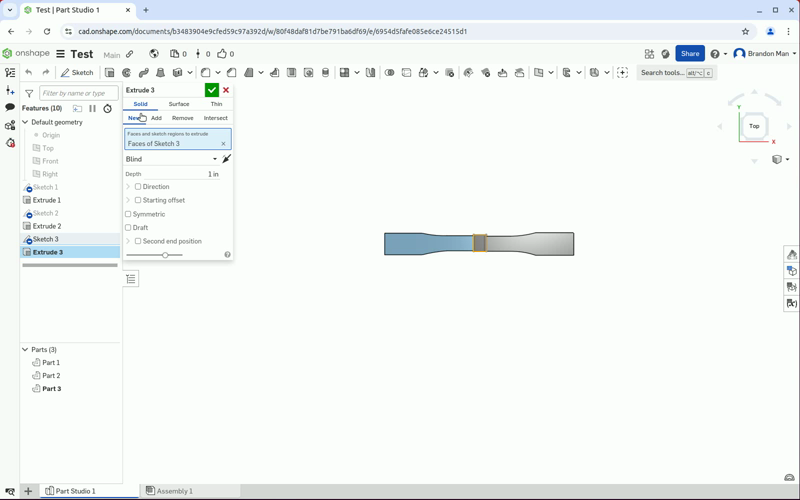
mouse_move(137, 120)
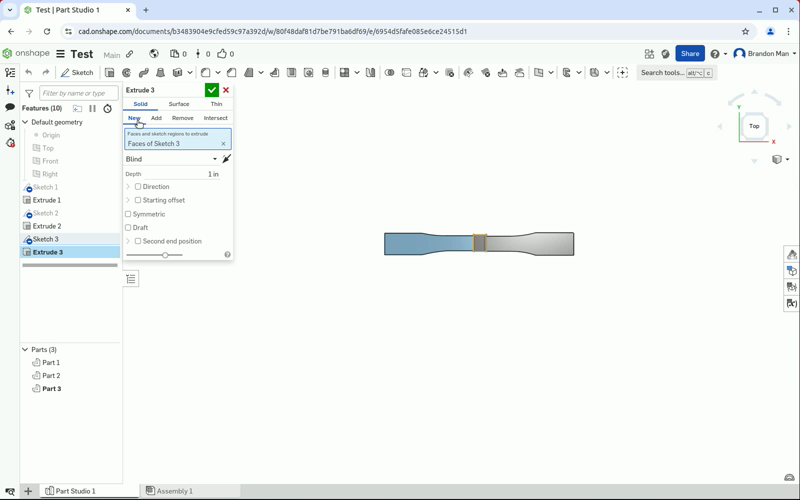
click(137, 120)
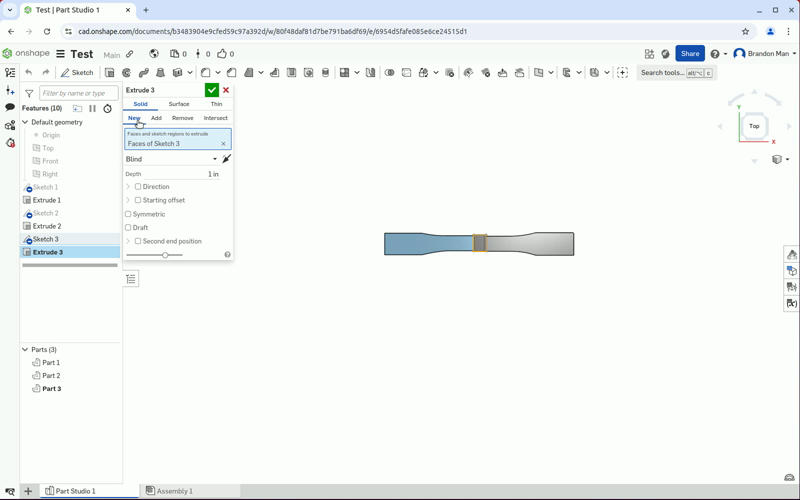
key(tab, 4)
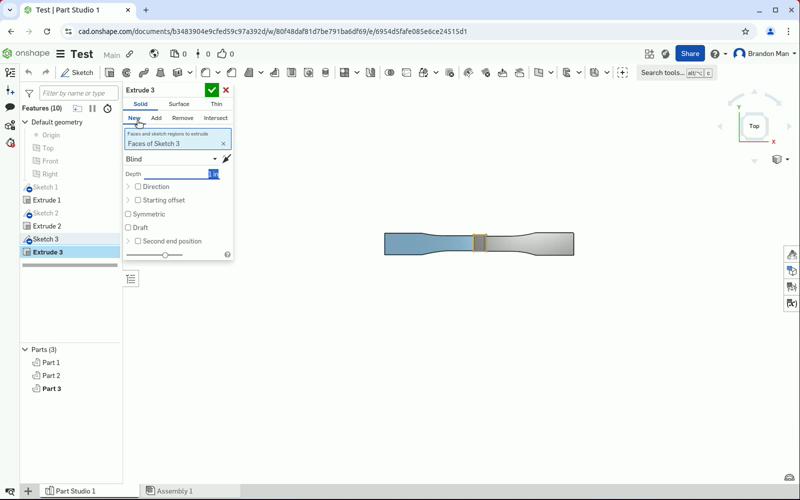
text(0.481)
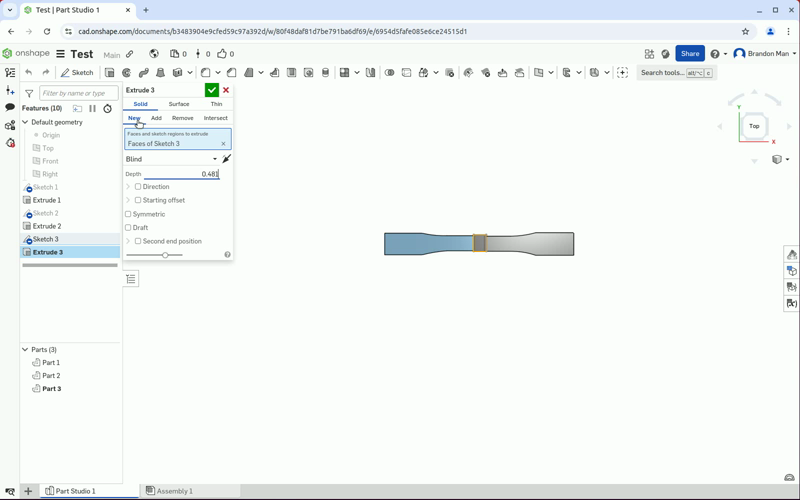
key(enter)
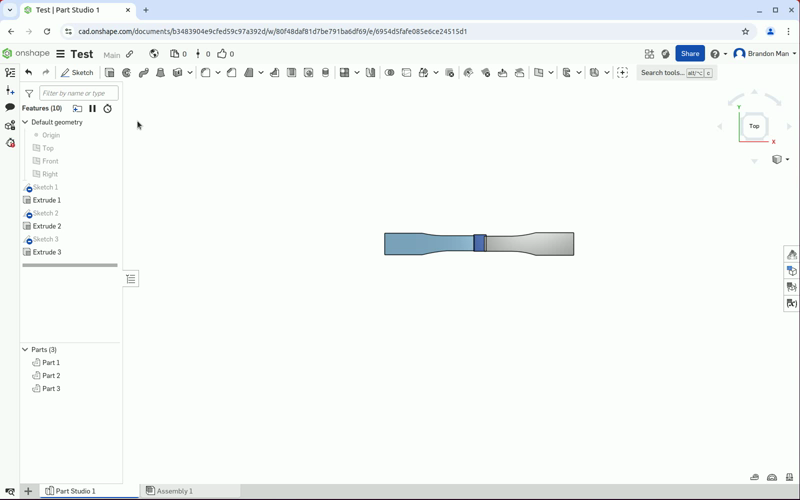
key(shift+h)
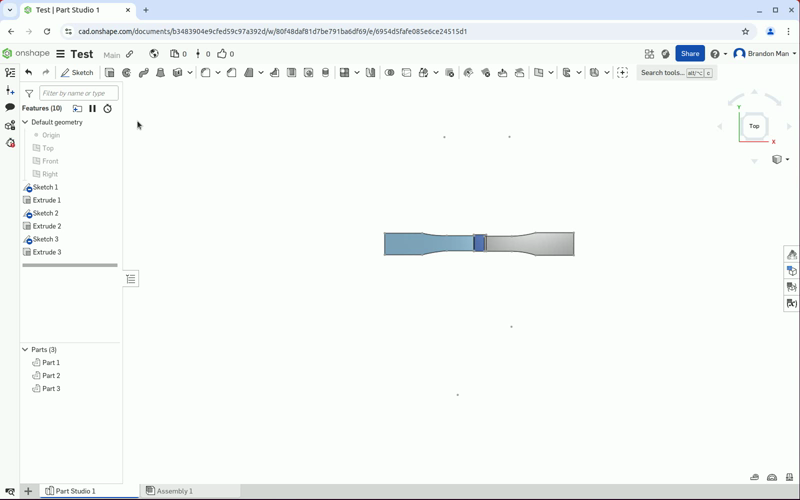
key(shift+h)
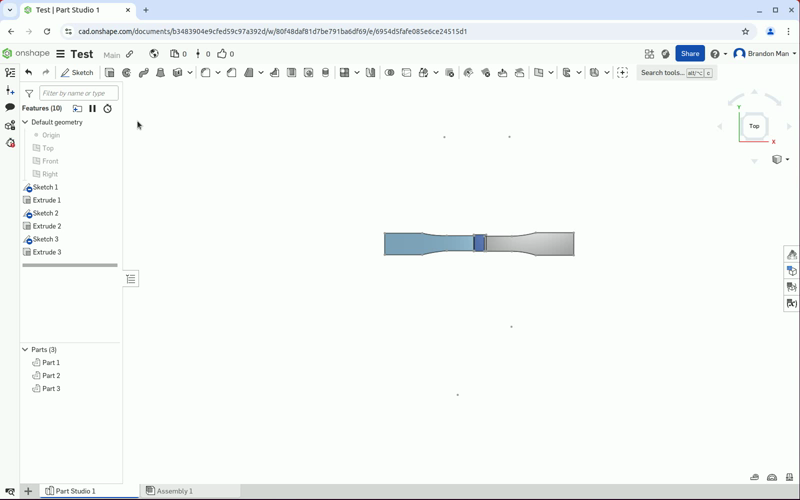
key(shift+7)
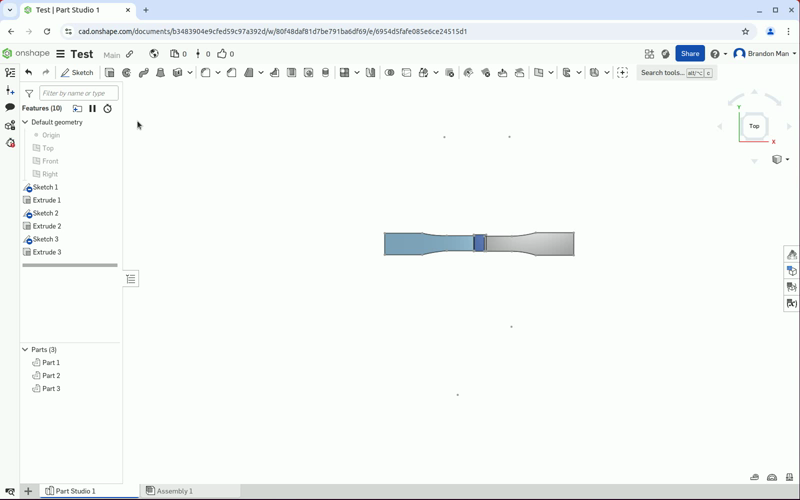
key(up, 3)
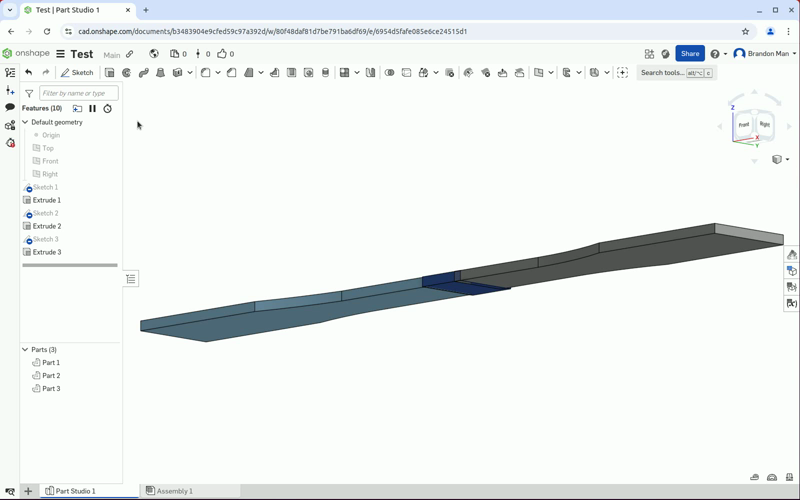
key(left, 3)
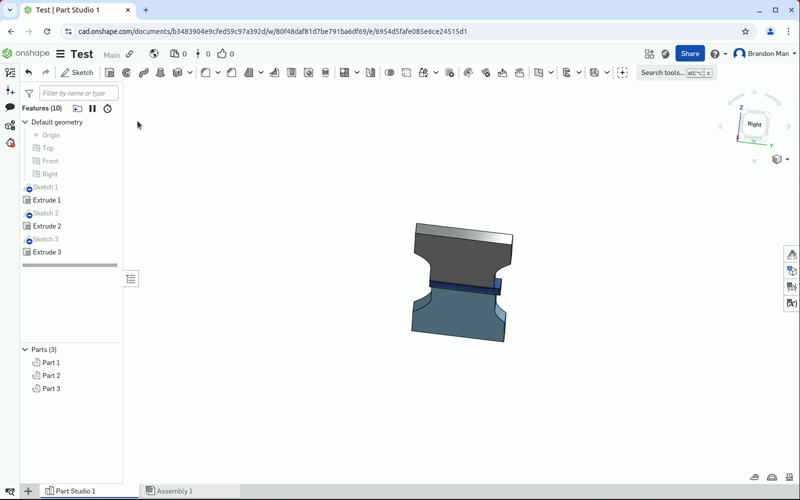
key(right, 3)
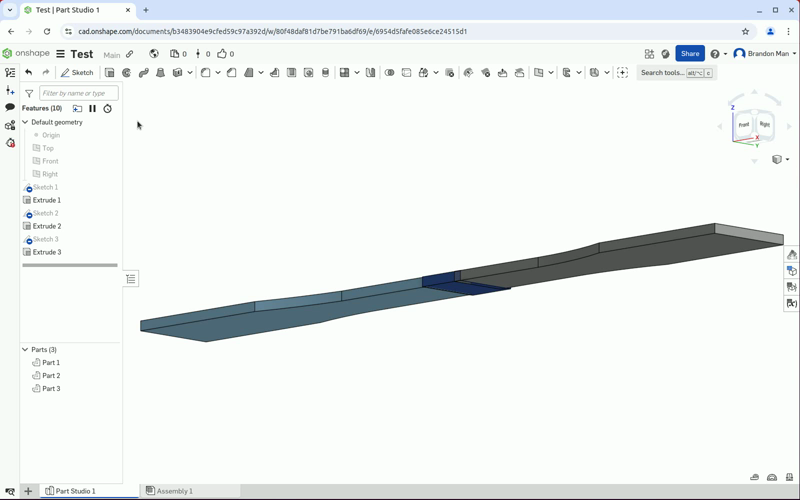
key(down, 3)
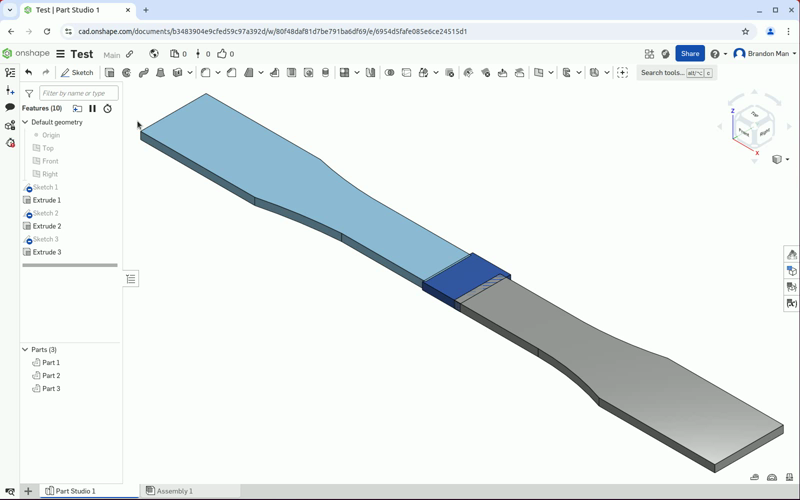
mouse_move(73, 189)
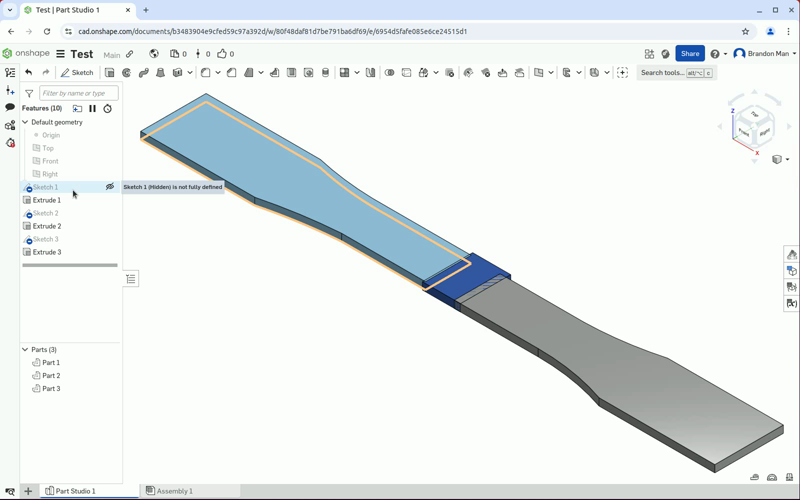
click(73, 189)